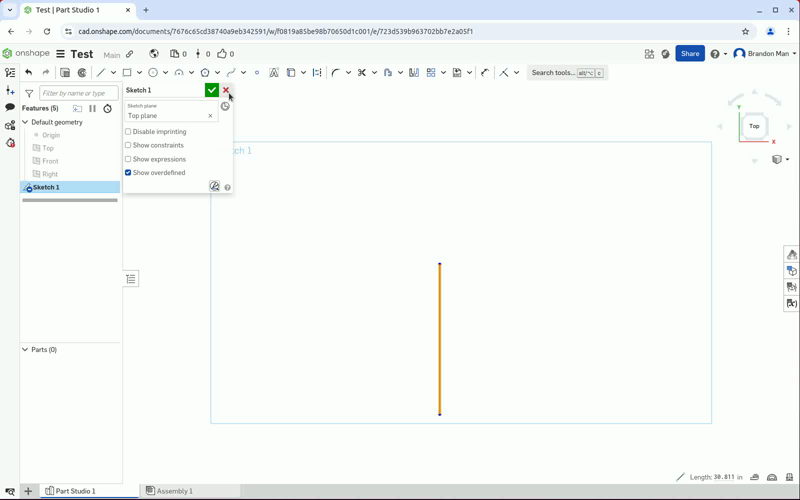
key(shift+h)
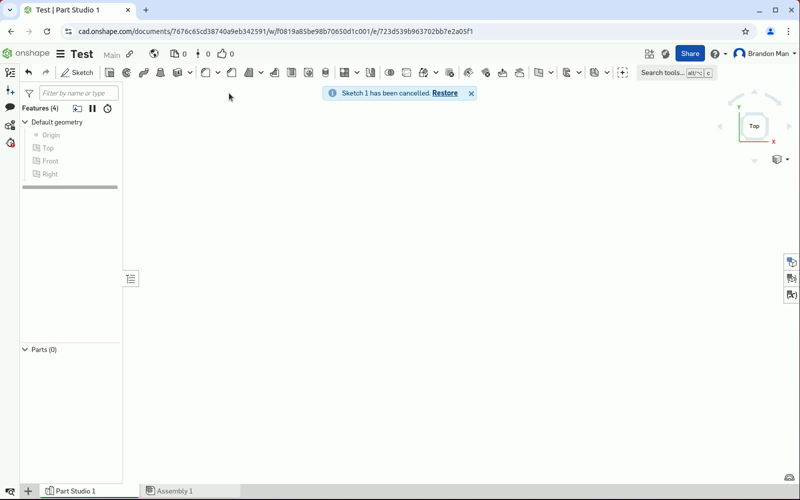
mouse_move(73, 352)
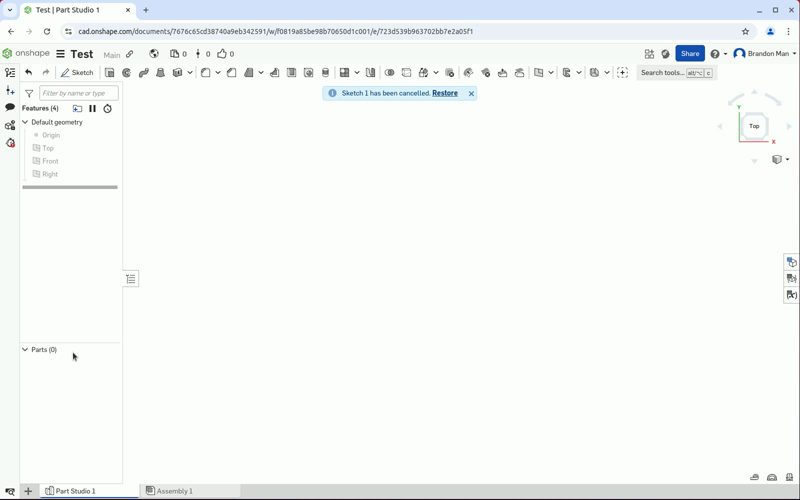
key(y)
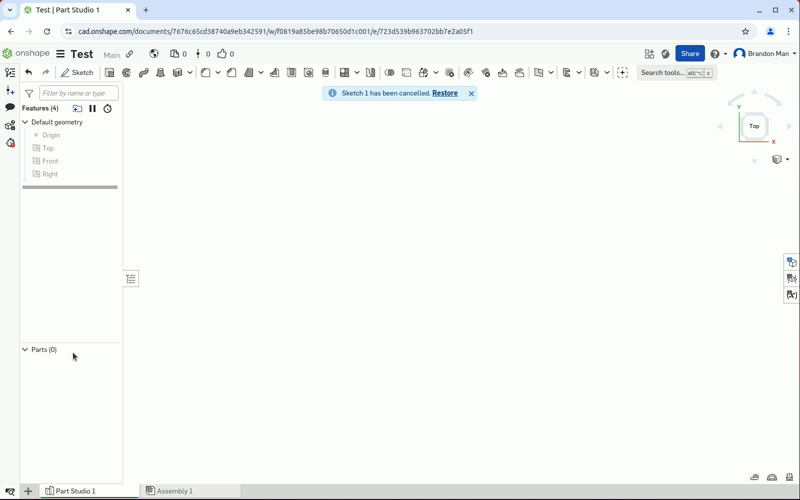
key(shift+p)
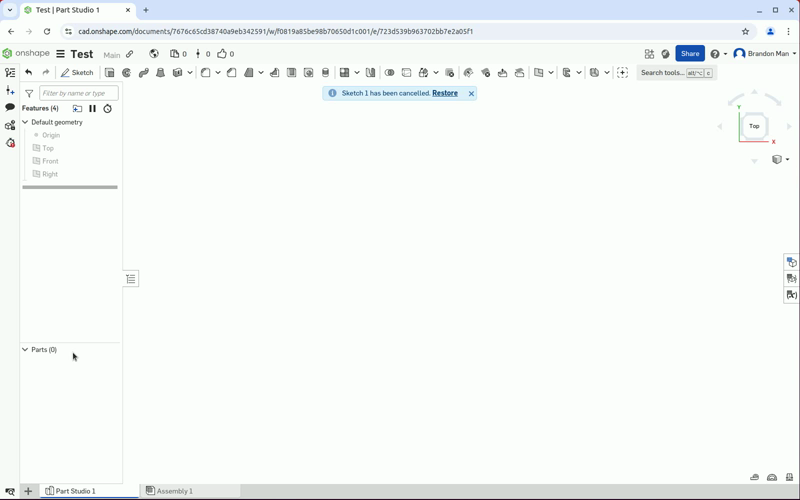
key(space)
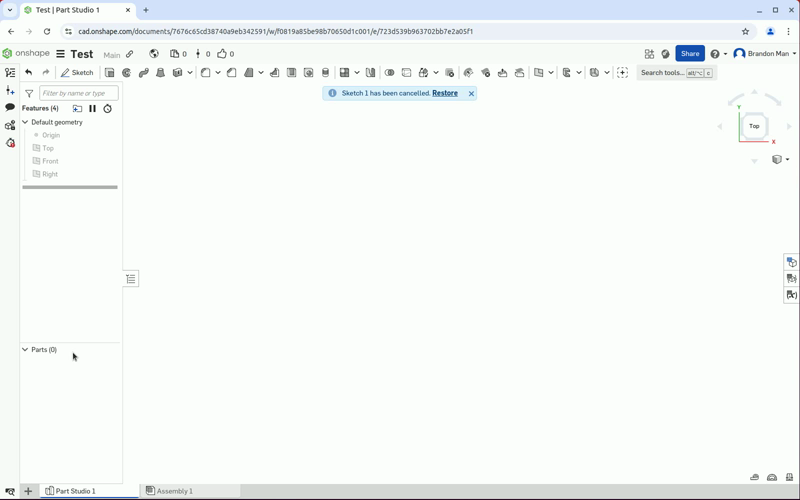
key_down(shift)
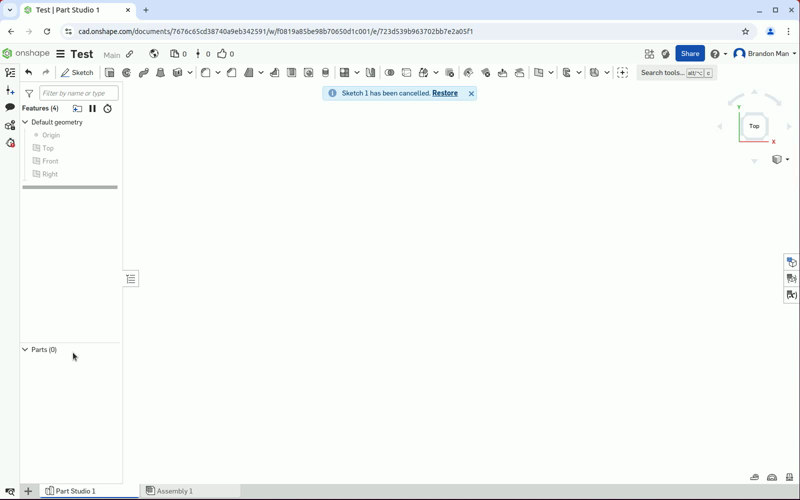
key(up)
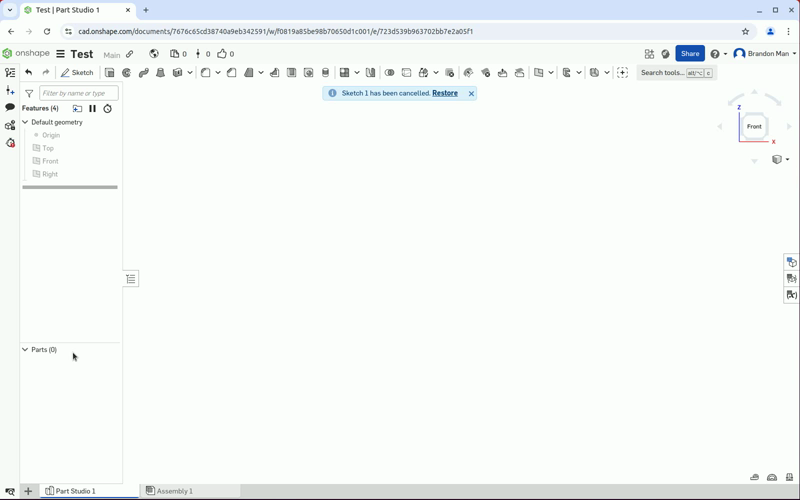
key_up(shift)
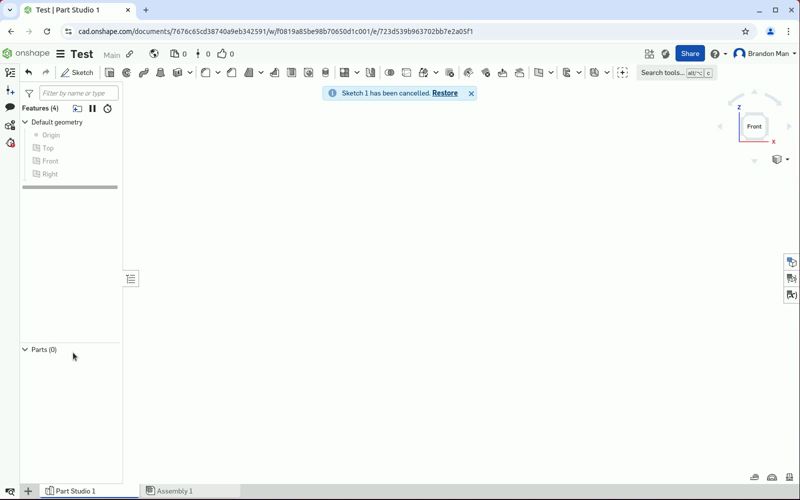
key(space)
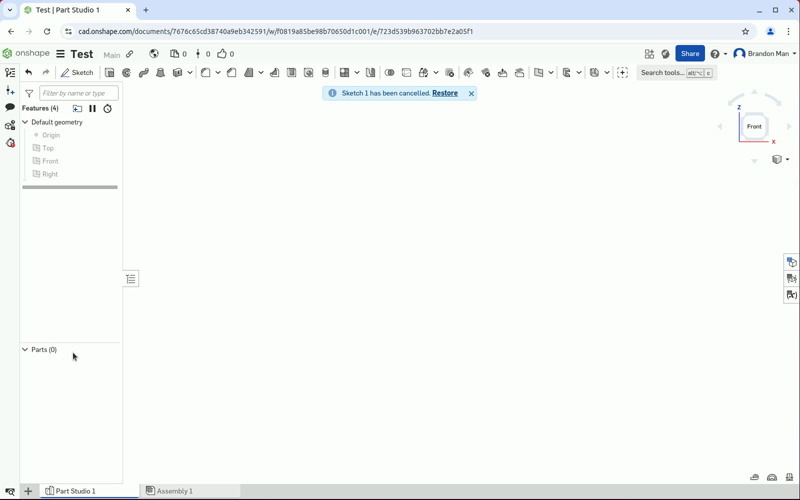
key_down(shift)
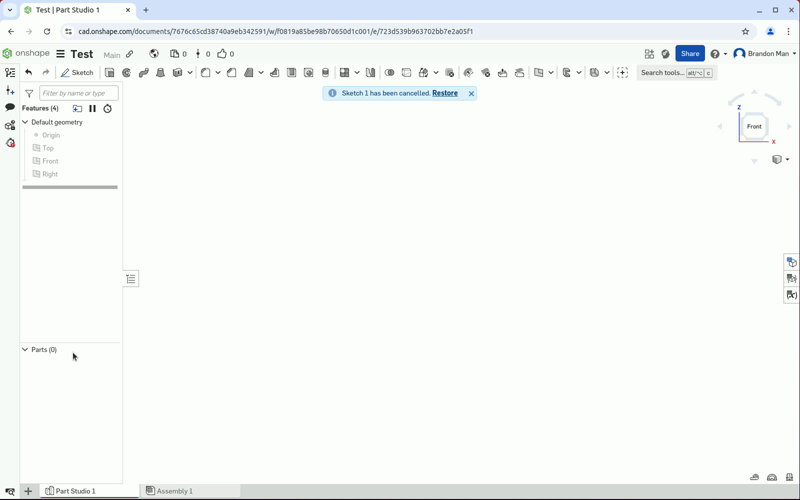
key(left)
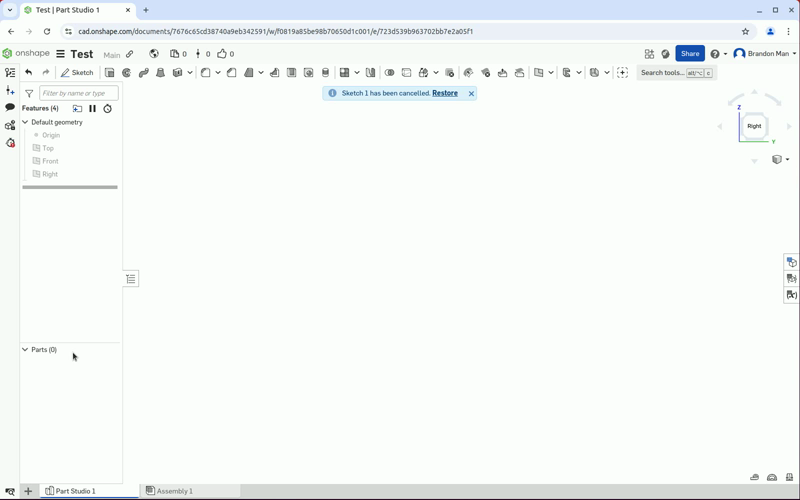
key_up(shift)
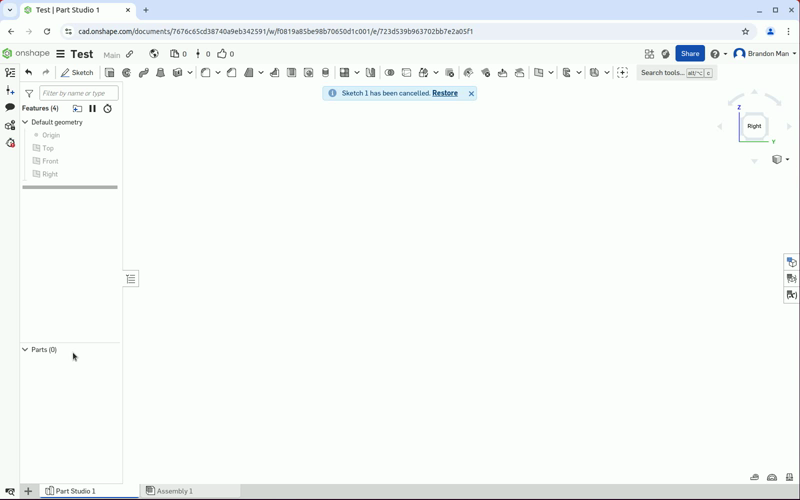
mouse_move(73, 352)
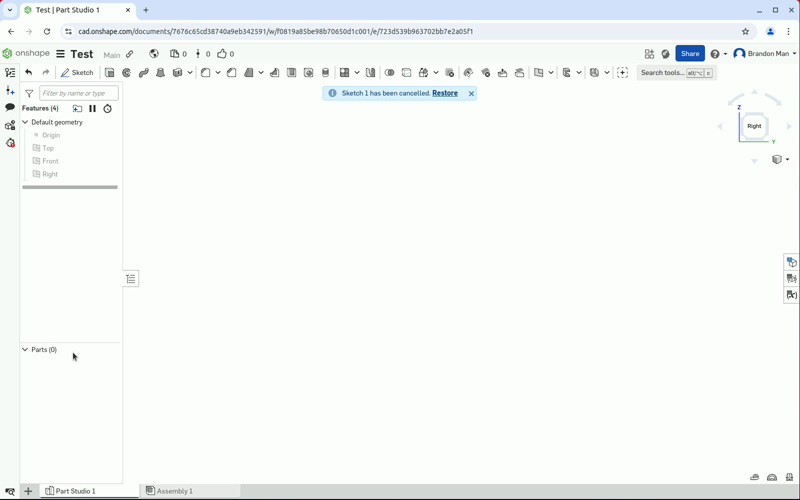
key(shift+y)
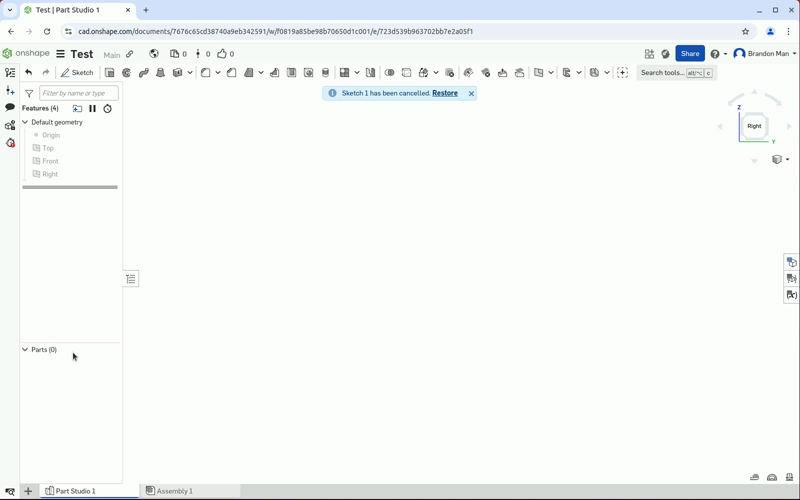
key(shift+s)
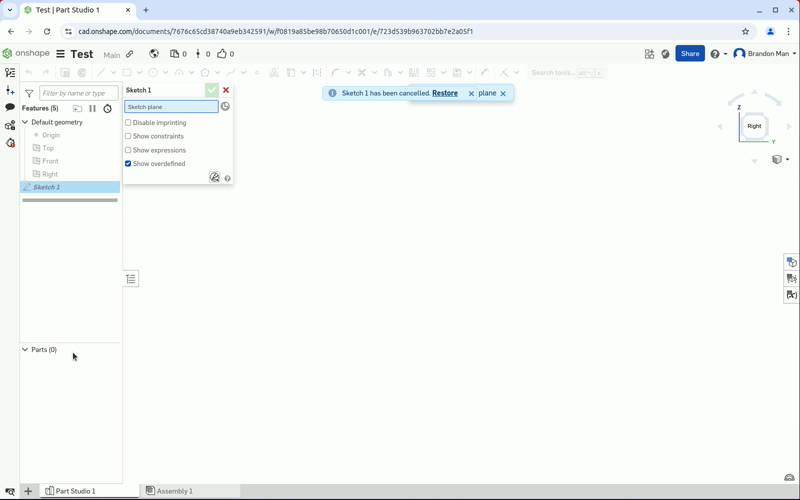
mouse_move(73, 176)
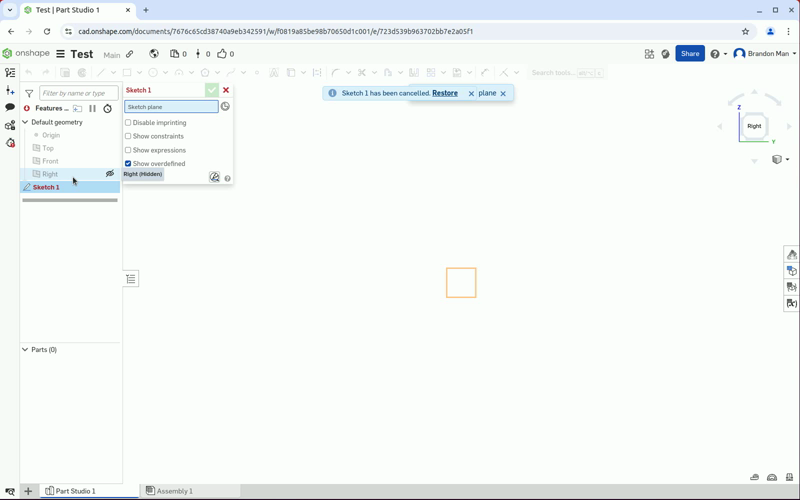
click(73, 176)
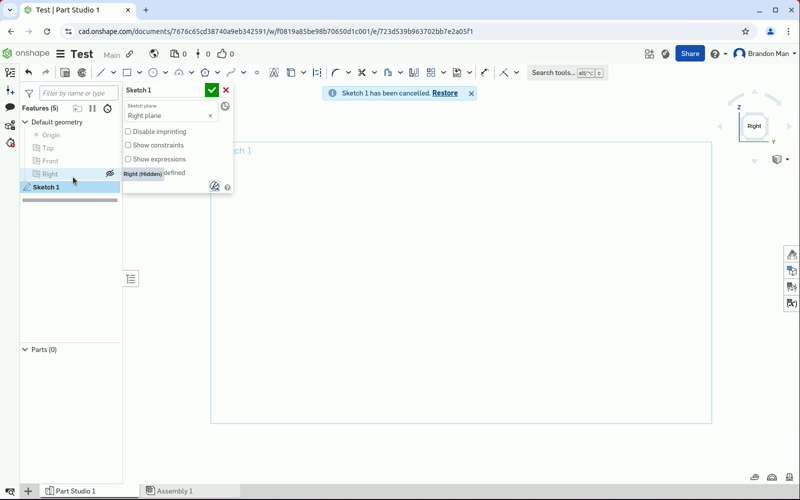
mouse_move(73, 352)
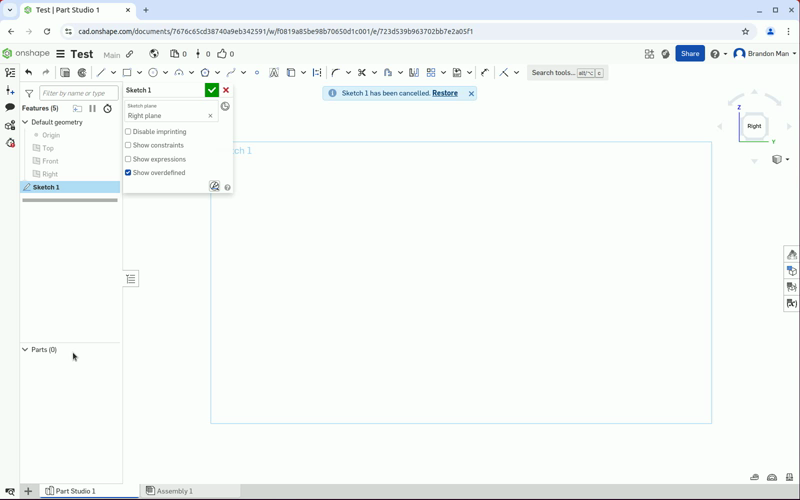
key(y)
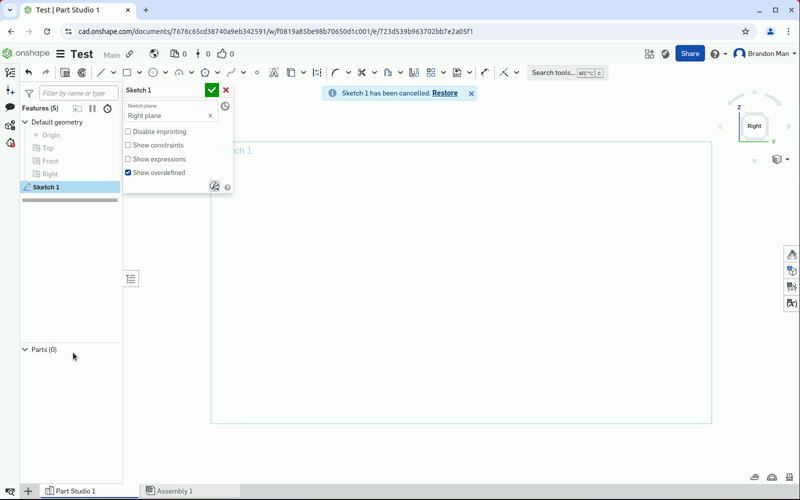
key(l)
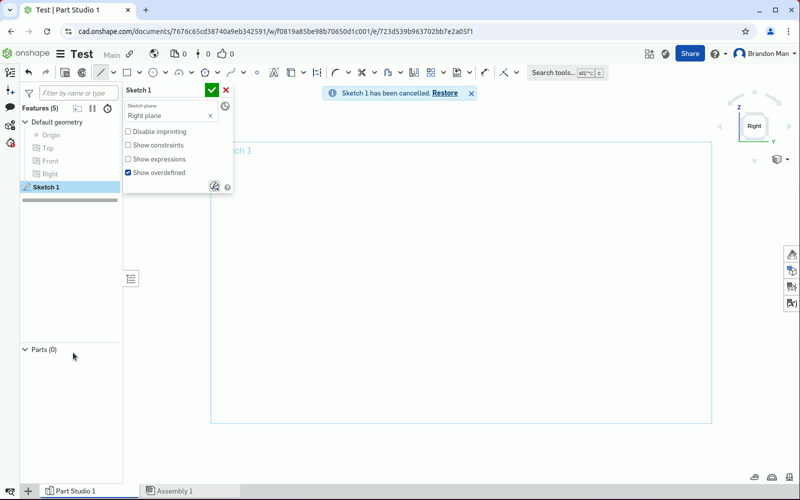
key_down(shift)
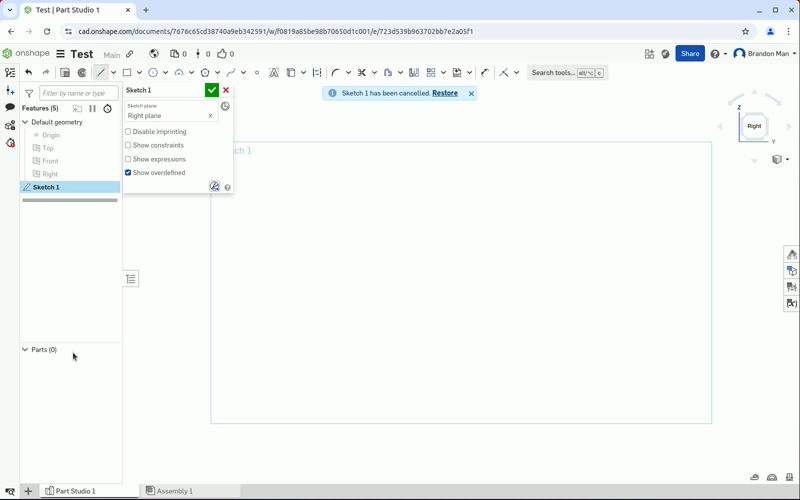
mouse_move(413, 282)
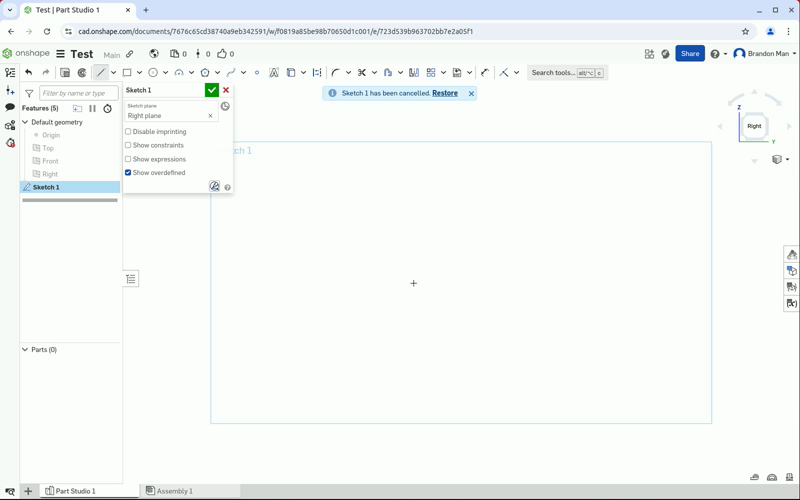
click(413, 282)
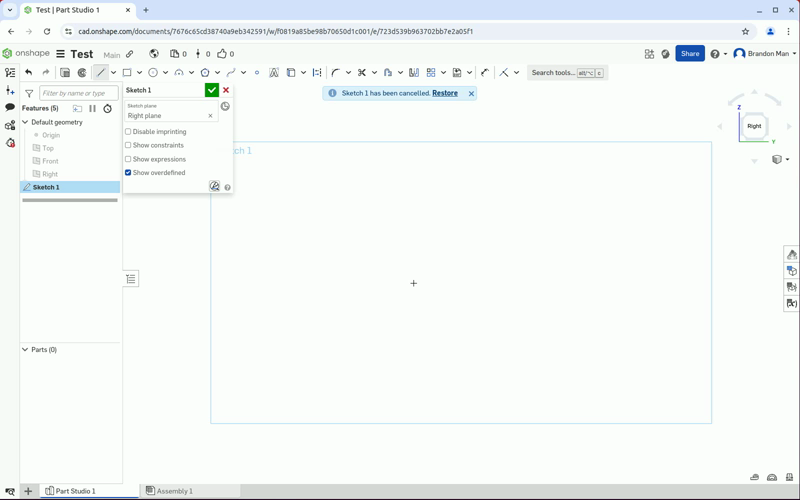
key_up(shift)
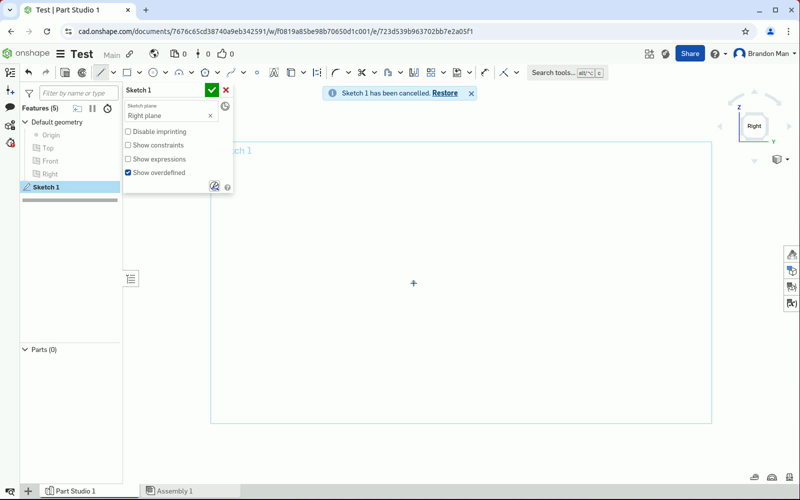
key_down(shift)
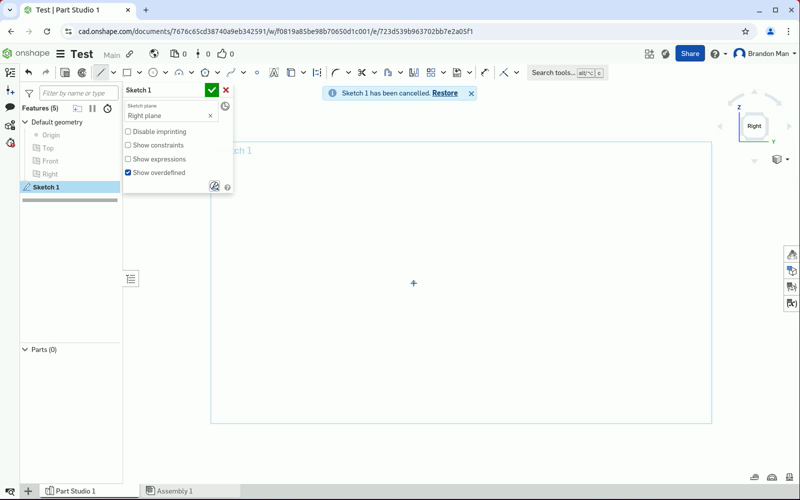
mouse_move(444, 282)
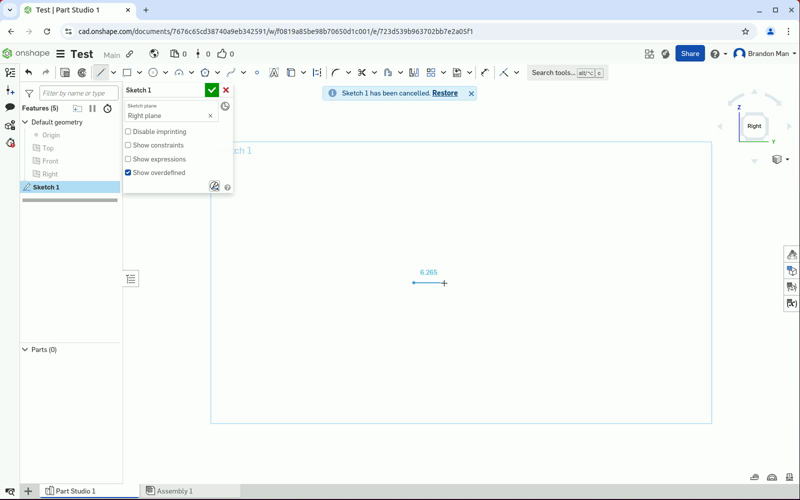
mouse_move(421, 282)
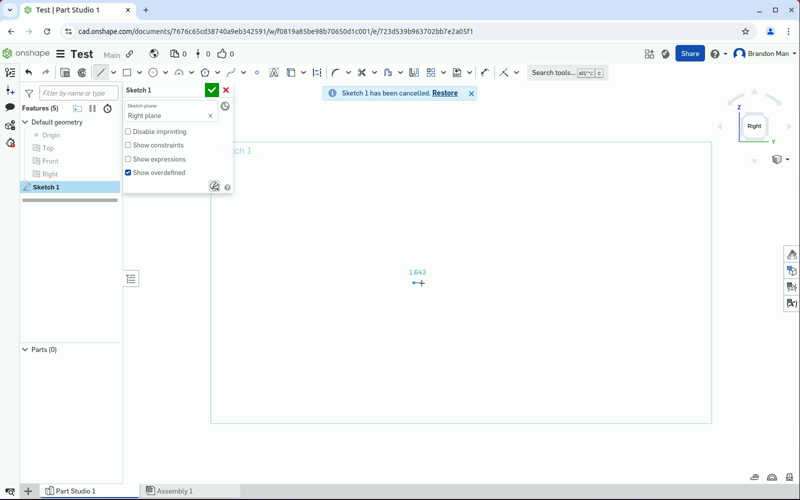
click(421, 282)
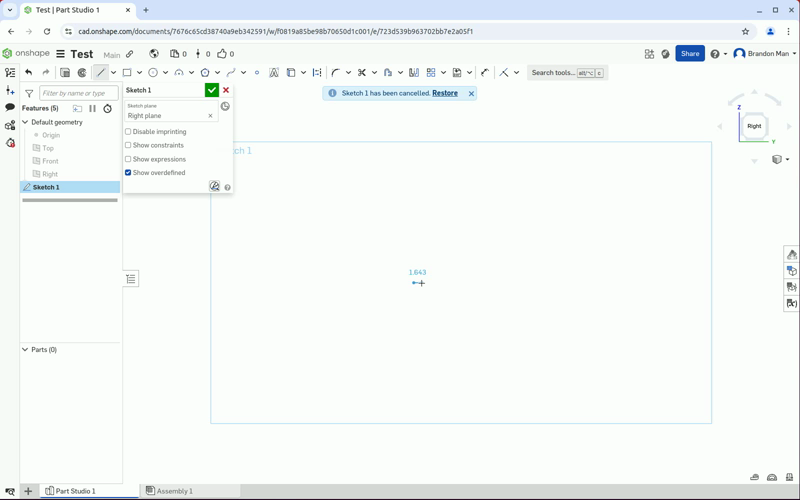
key_up(shift)
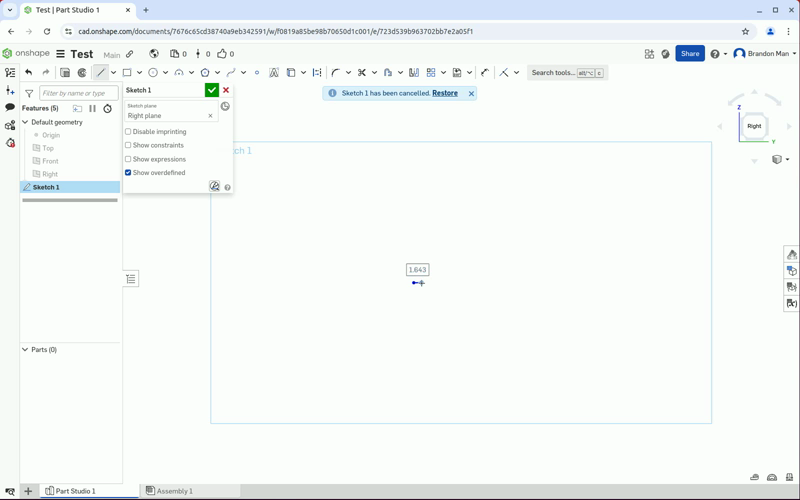
key_down(shift)
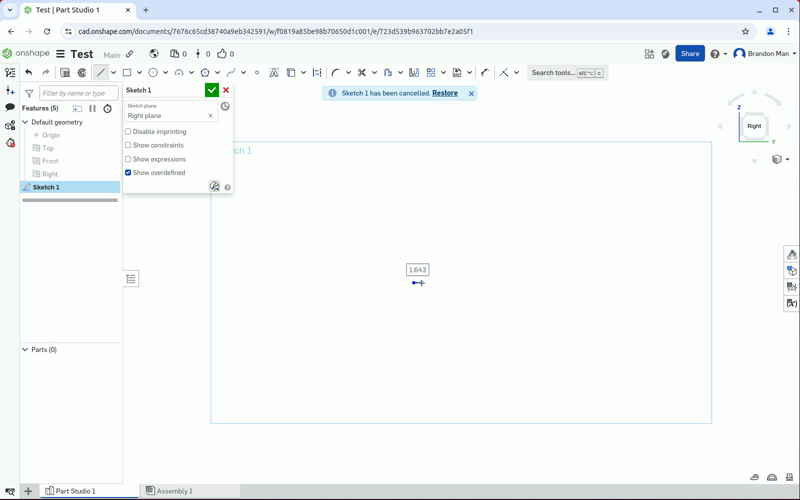
mouse_move(451, 282)
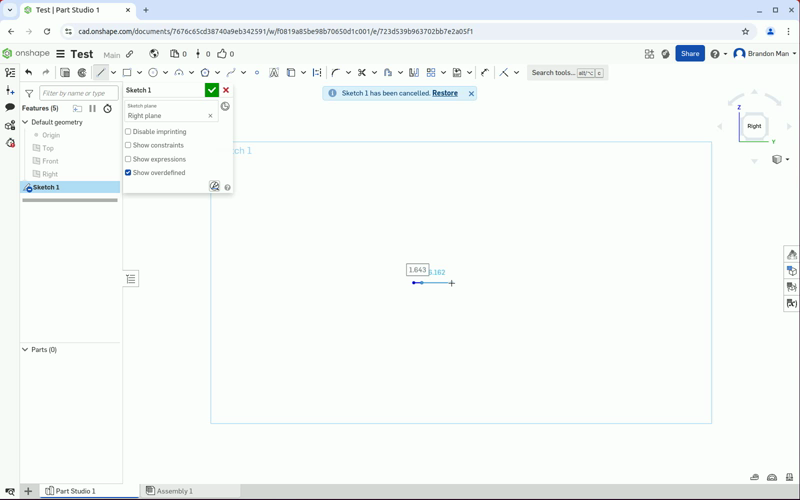
mouse_move(421, 270)
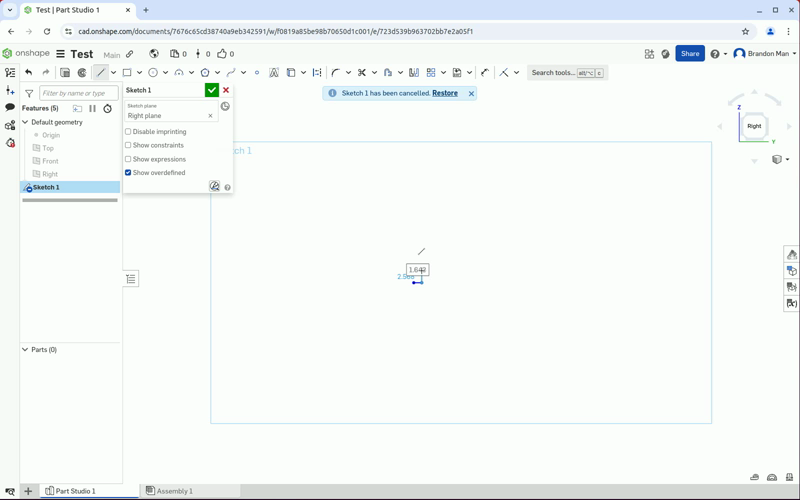
click(421, 270)
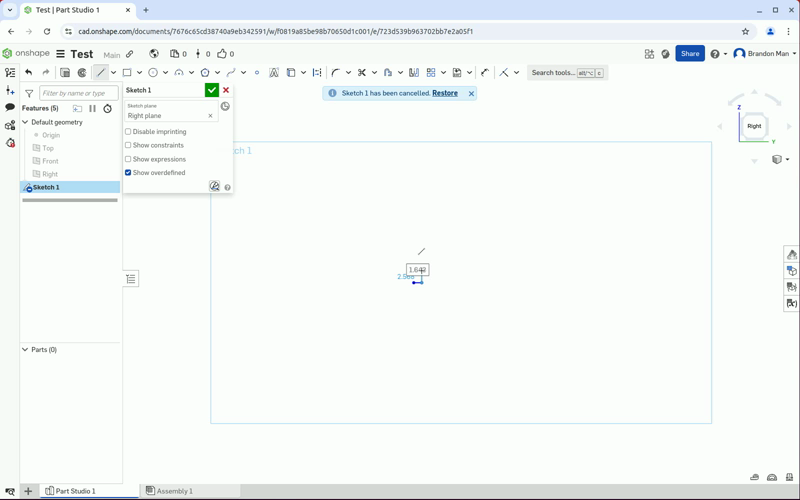
key_up(shift)
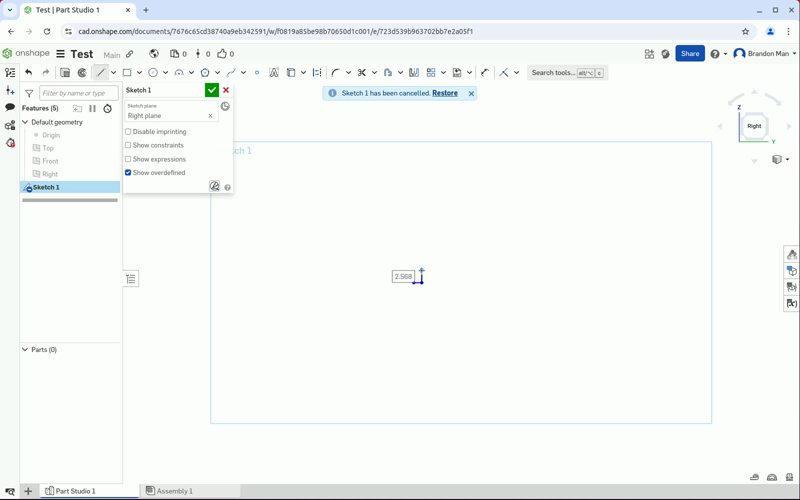
key_down(shift)
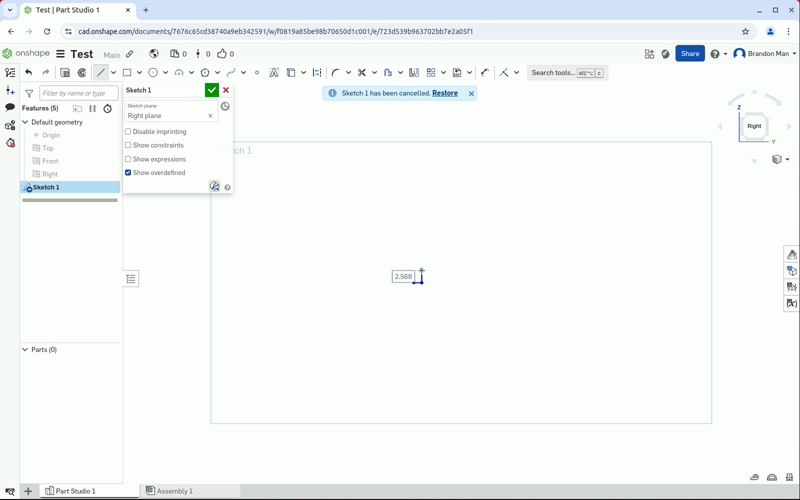
mouse_move(451, 270)
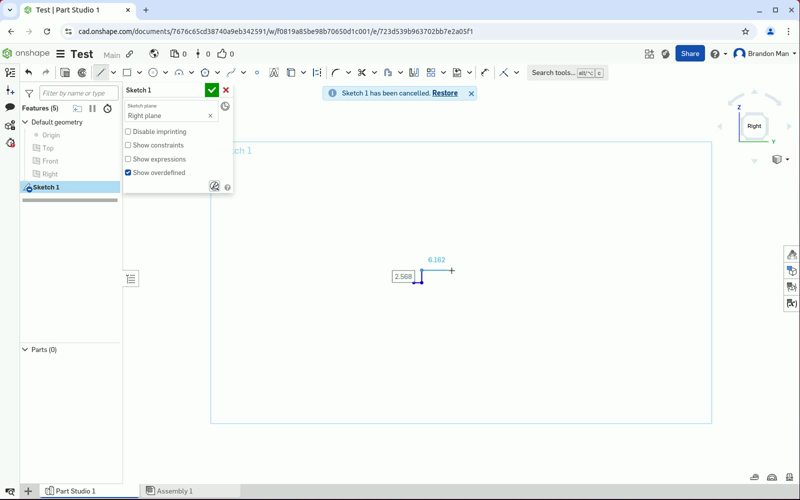
mouse_move(413, 270)
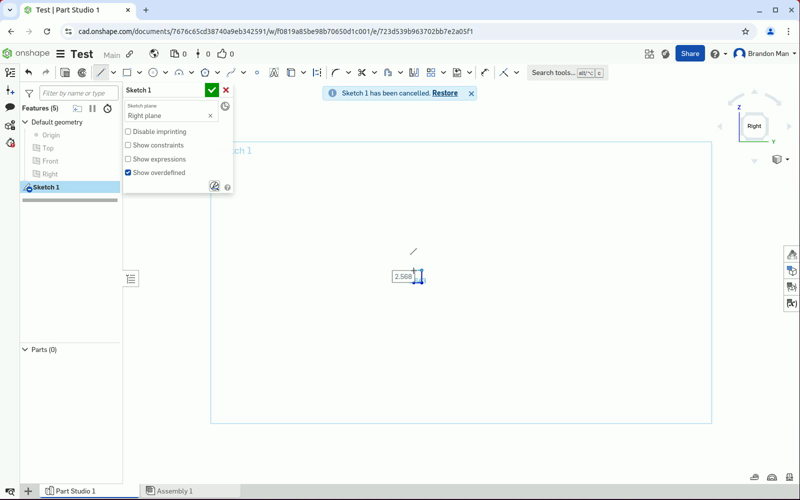
click(413, 270)
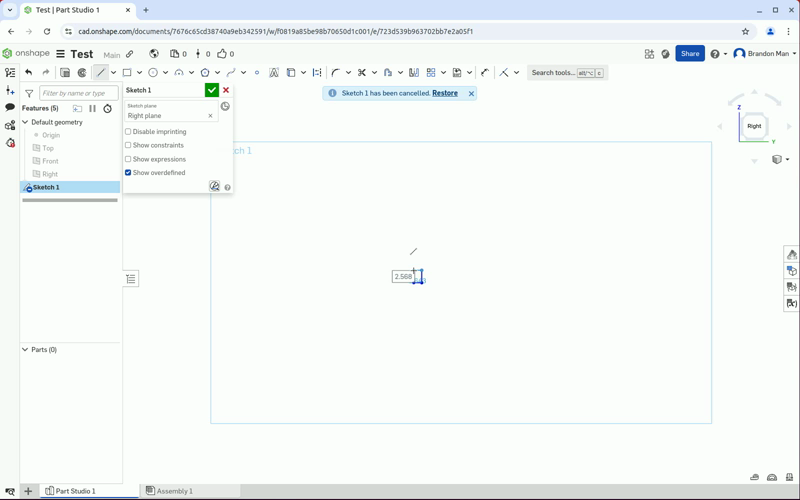
key_up(shift)
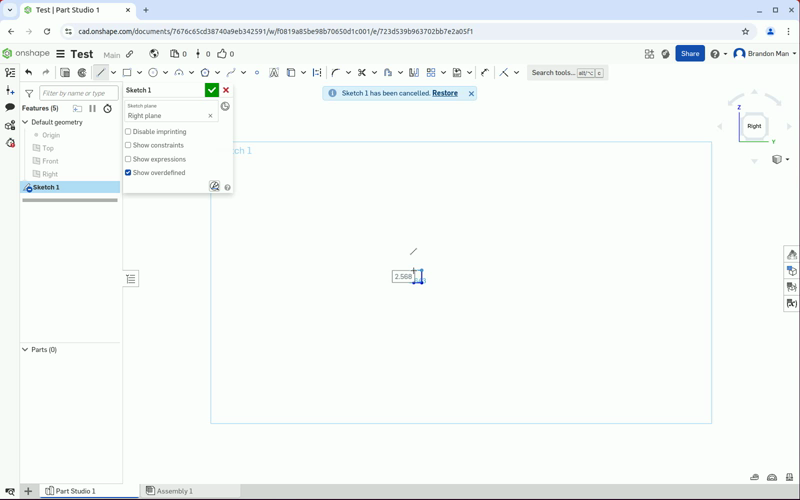
mouse_move(444, 270)
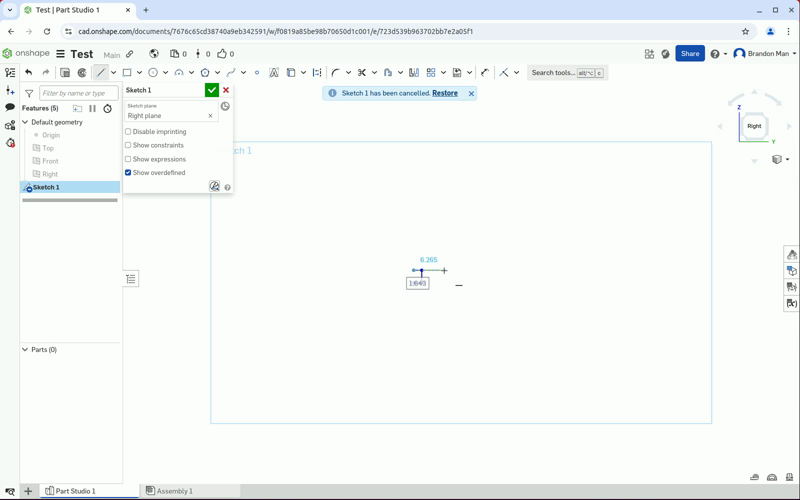
key_down(shift)
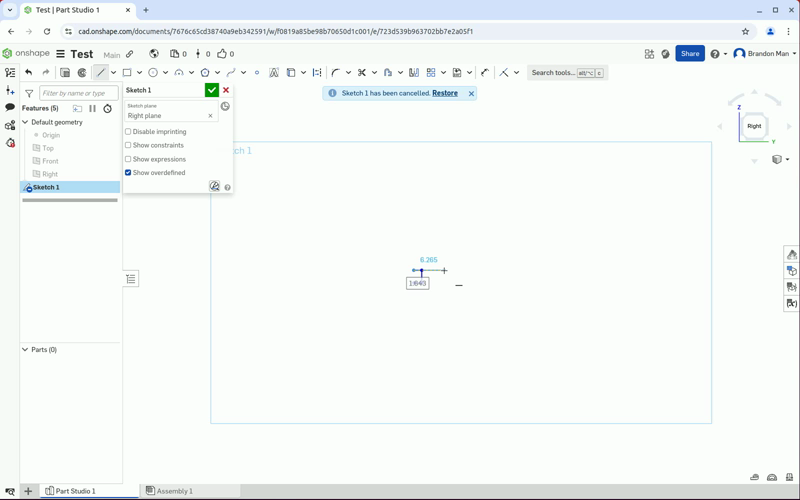
mouse_move(413, 282)
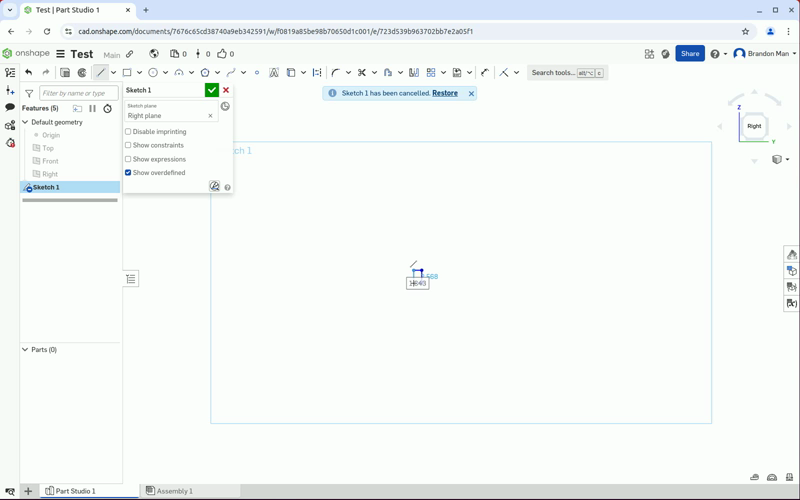
key_up(shift)
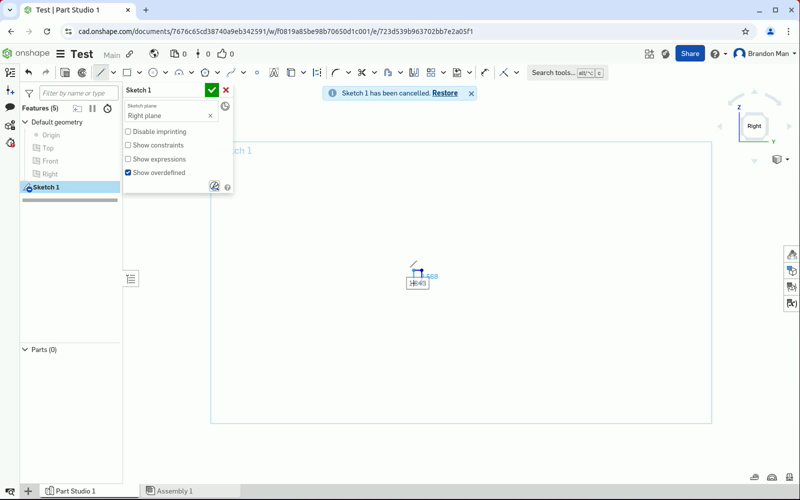
click(413, 282)
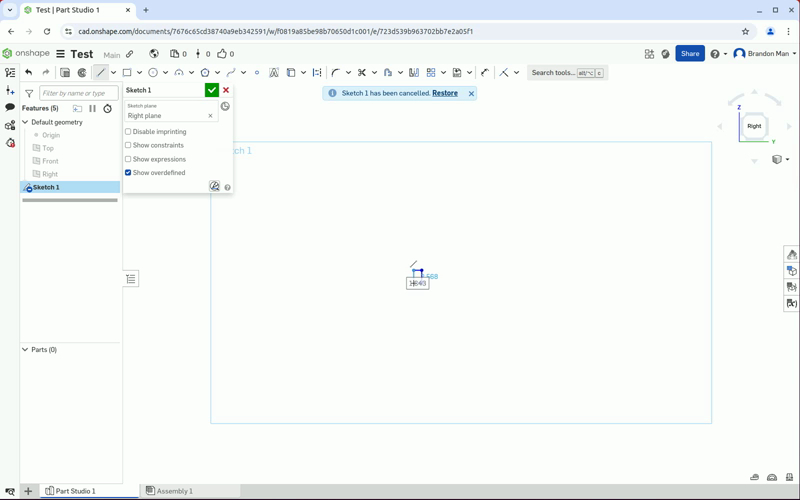
key(esc)
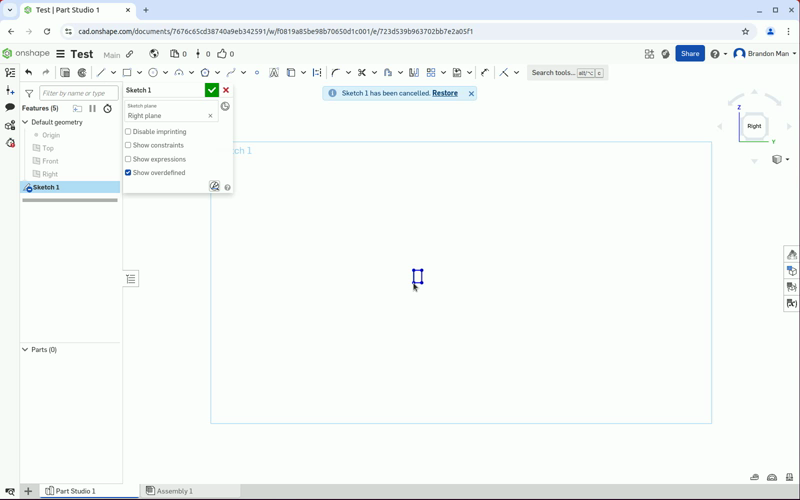
mouse_move(419, 279)
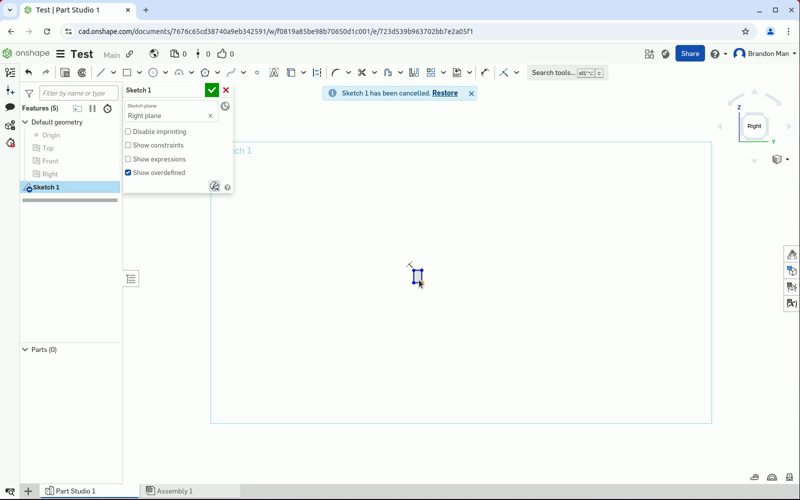
scroll(6)
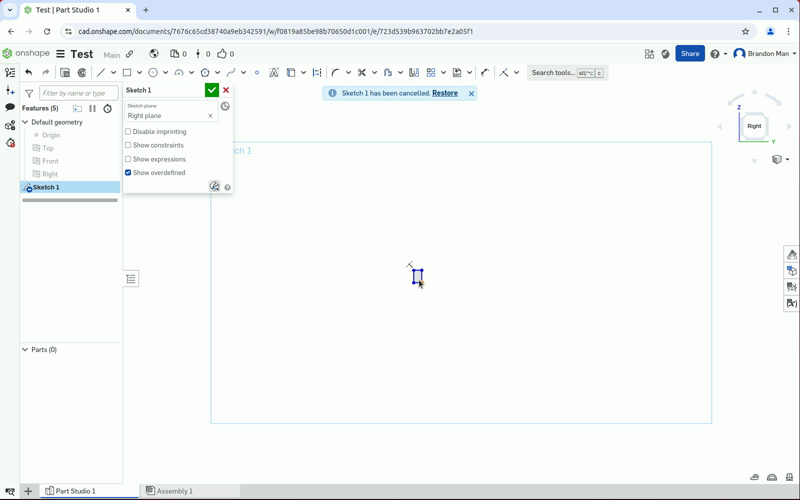
scroll(6)
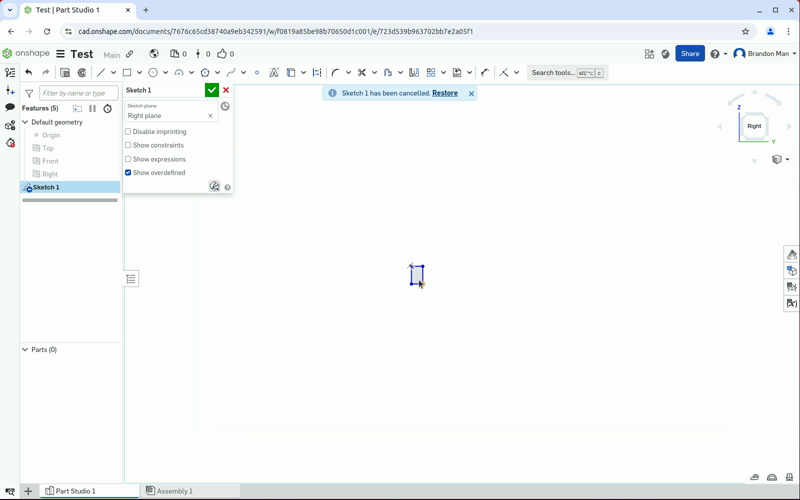
scroll(6)
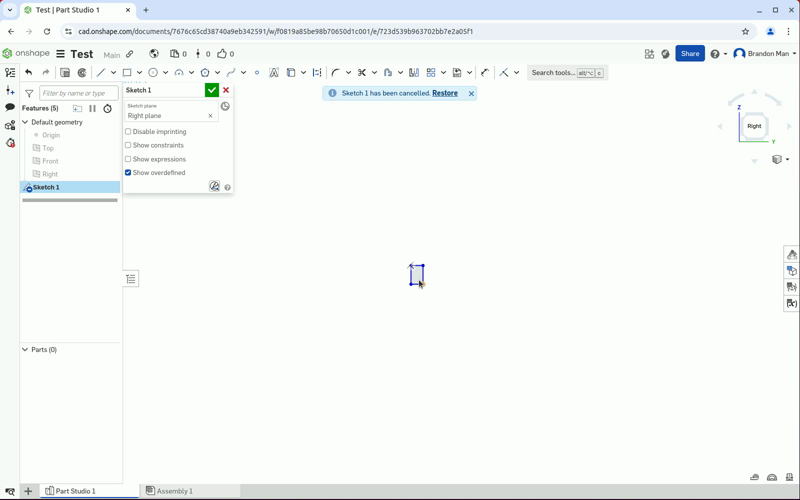
scroll(6)
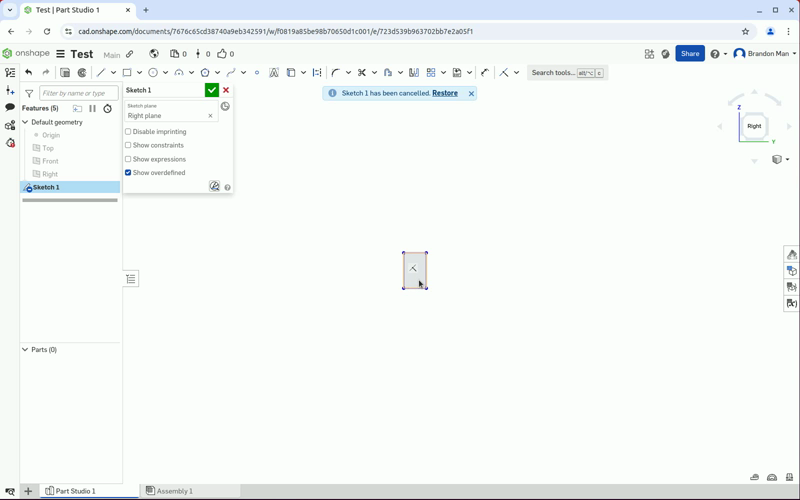
scroll(6)
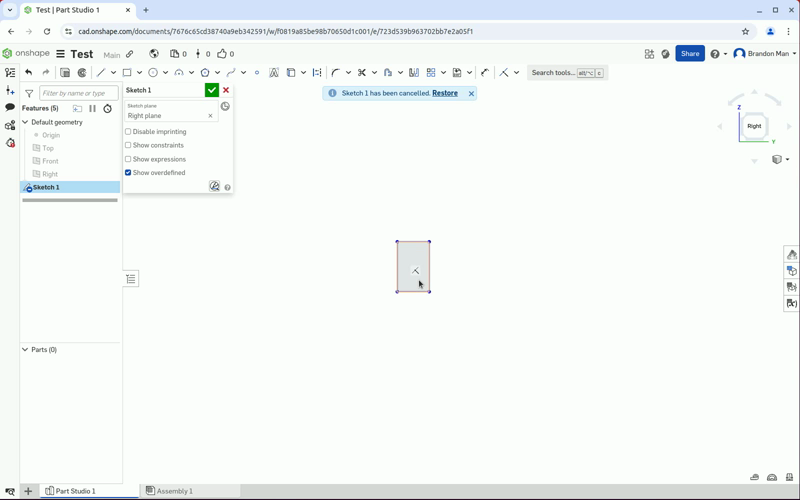
scroll(6)
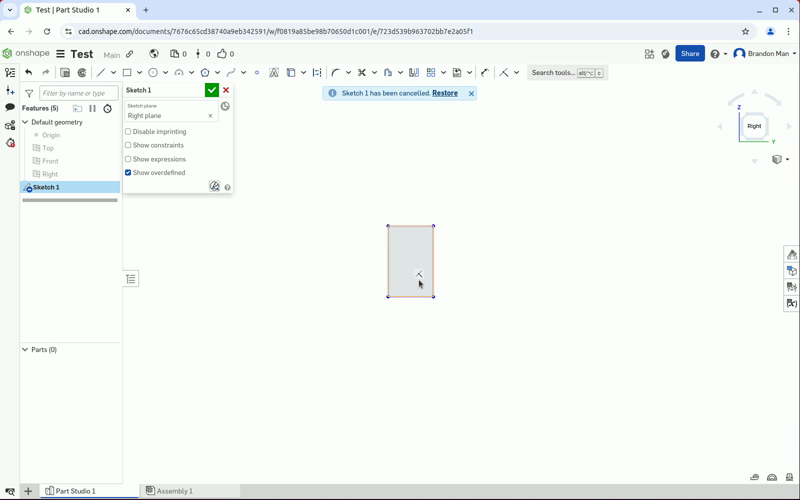
scroll(6)
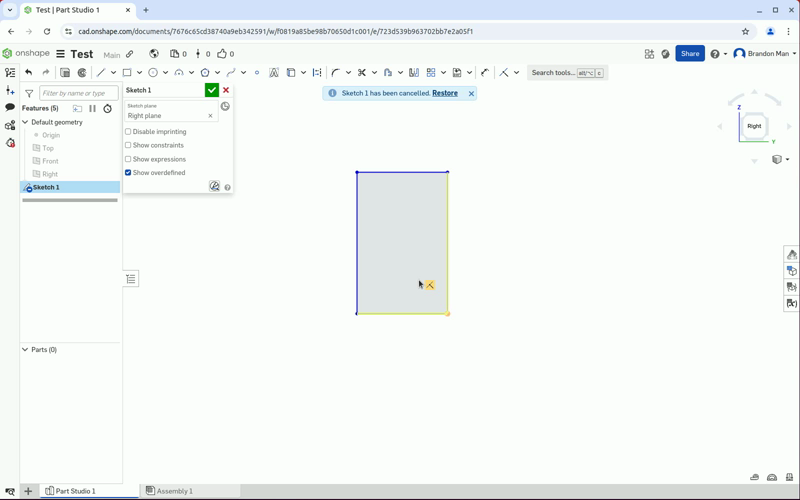
click(419, 279)
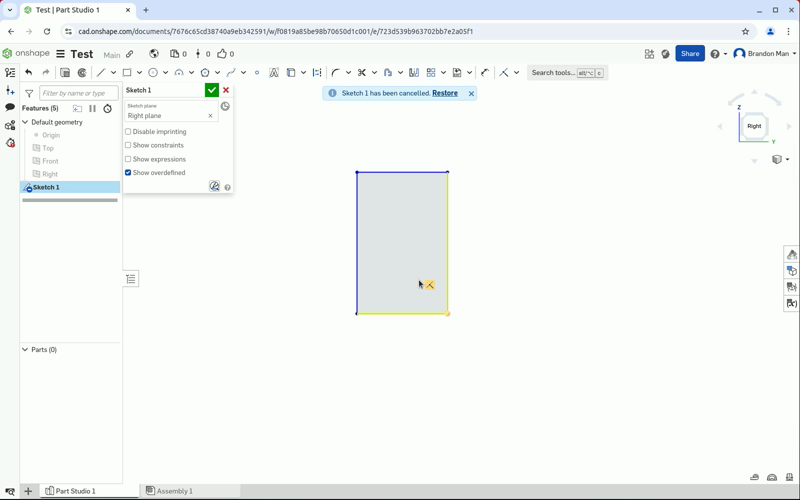
scroll(-6)
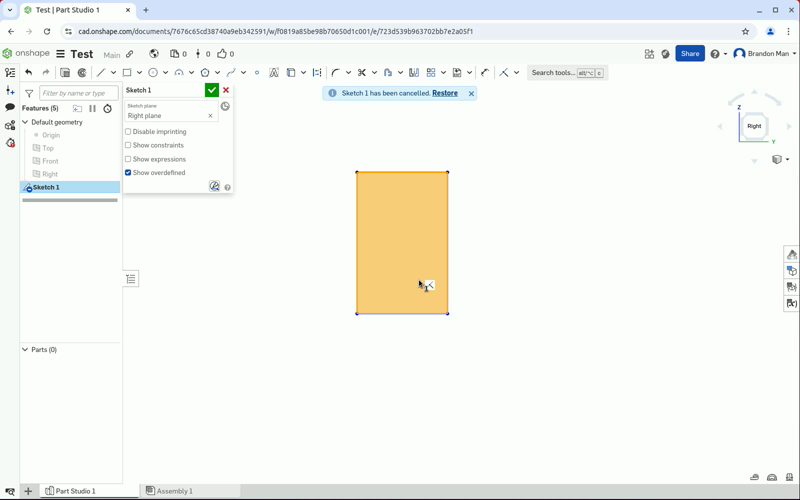
scroll(-6)
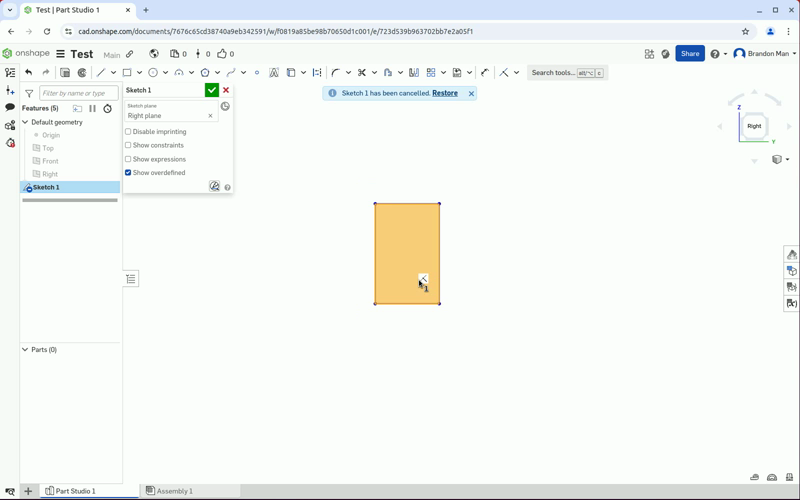
scroll(-6)
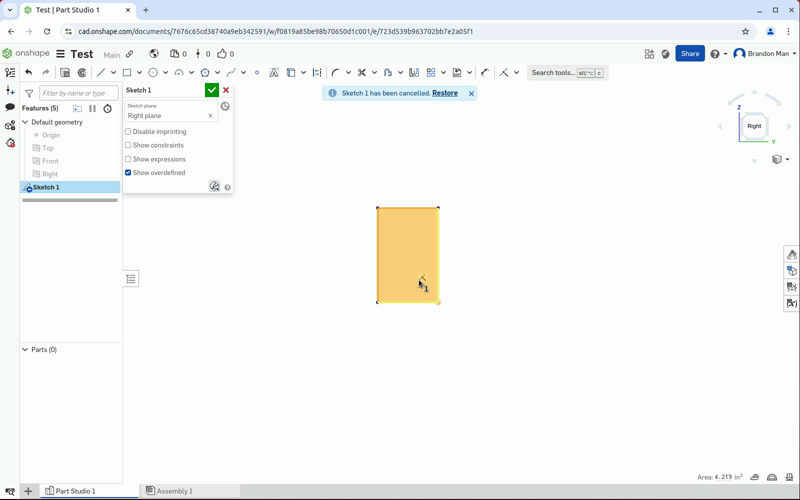
scroll(-6)
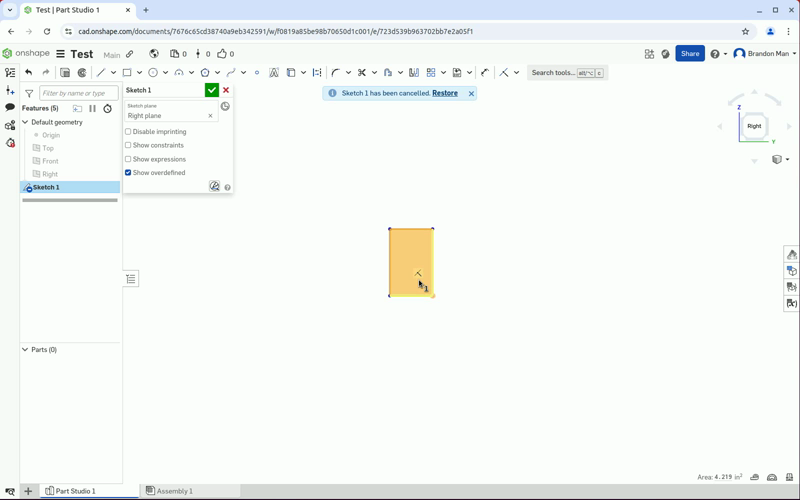
scroll(-6)
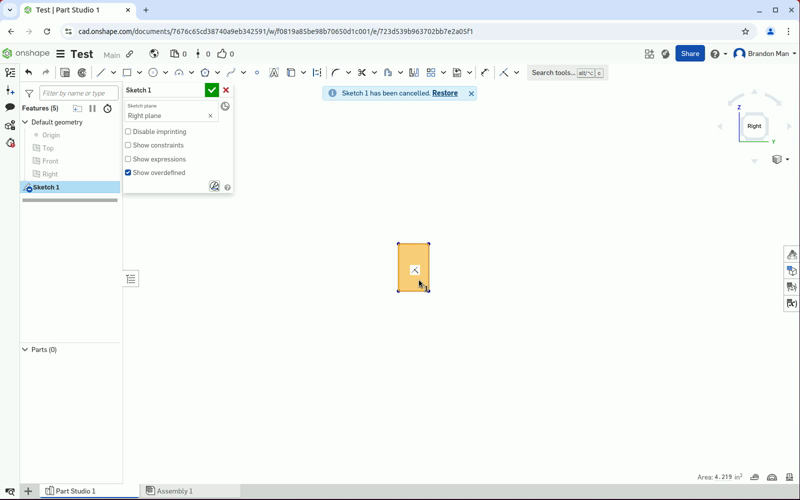
scroll(-6)
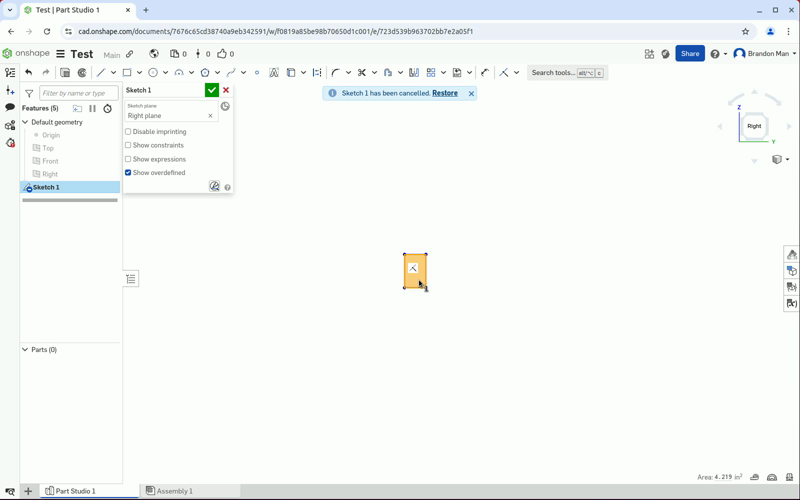
scroll(-6)
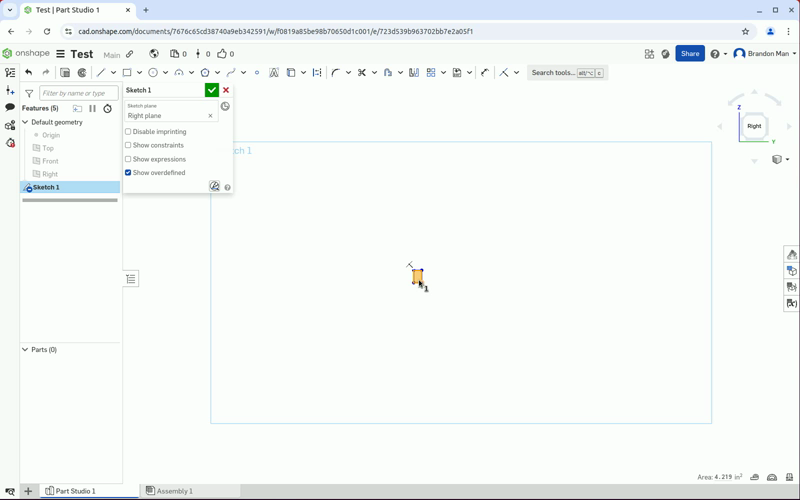
mouse_move(73, 352)
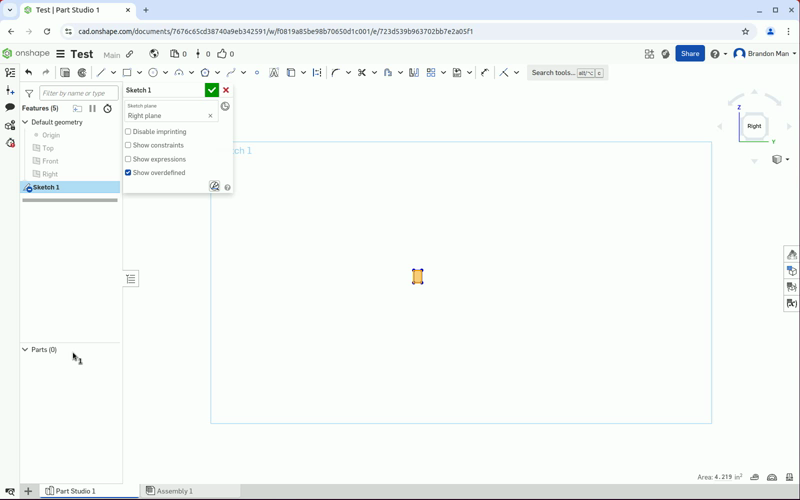
key(shift+y)
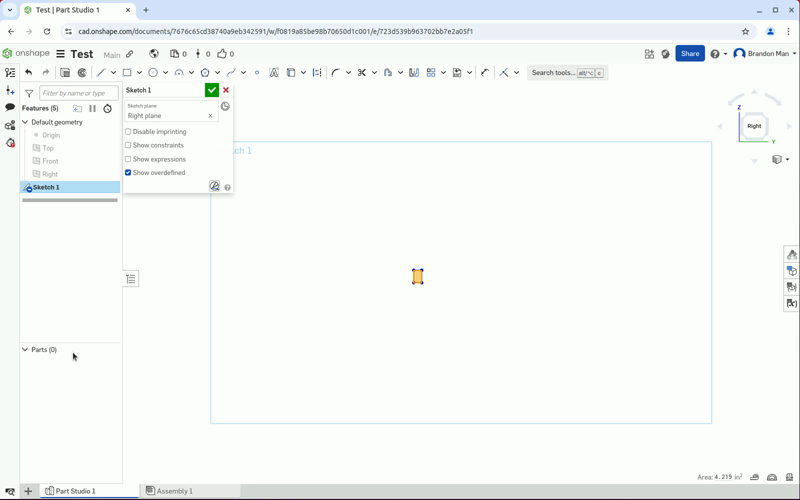
key(shift+e)
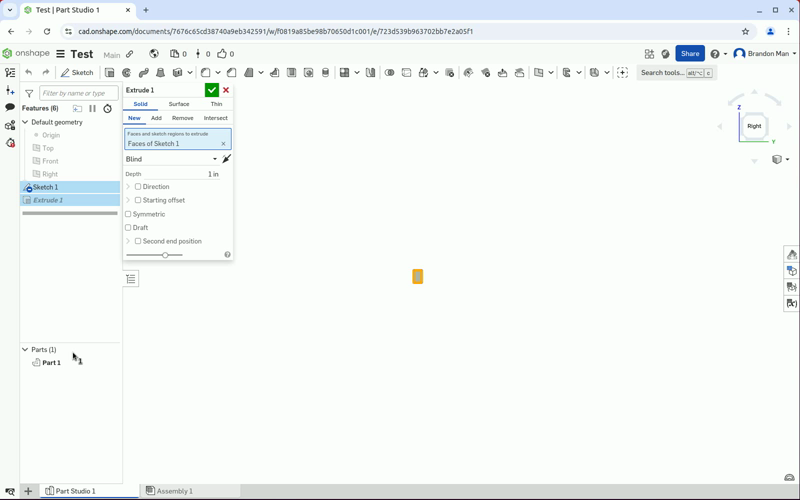
mouse_move(143, 106)
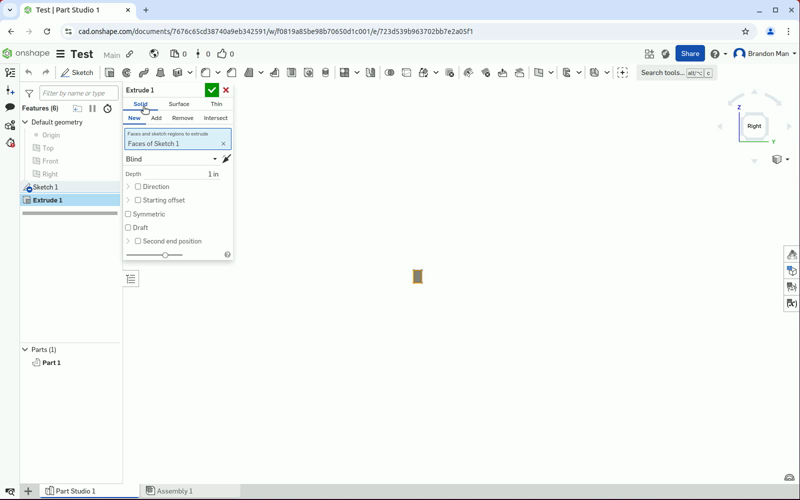
click(143, 106)
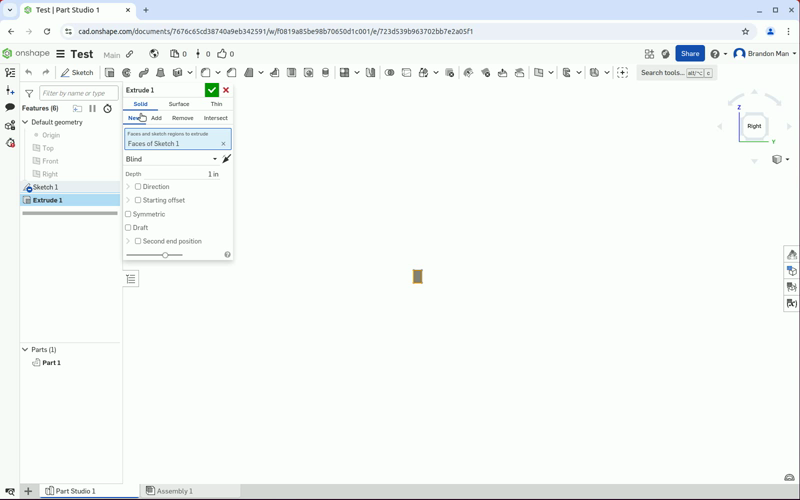
mouse_move(137, 120)
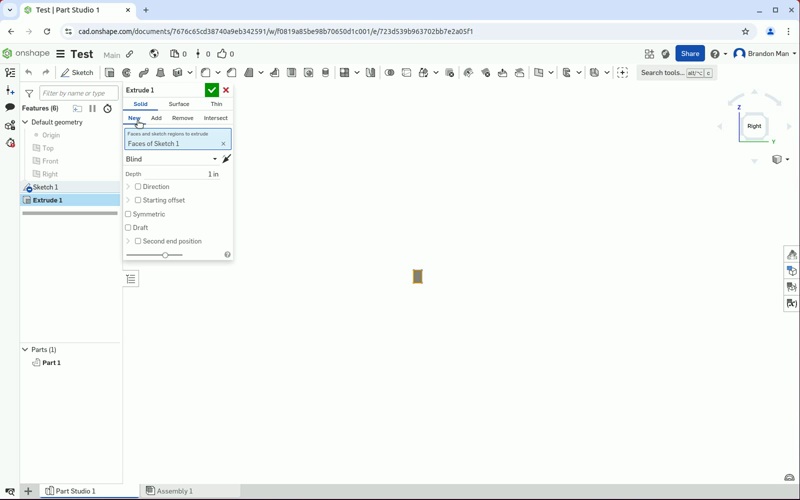
click(137, 120)
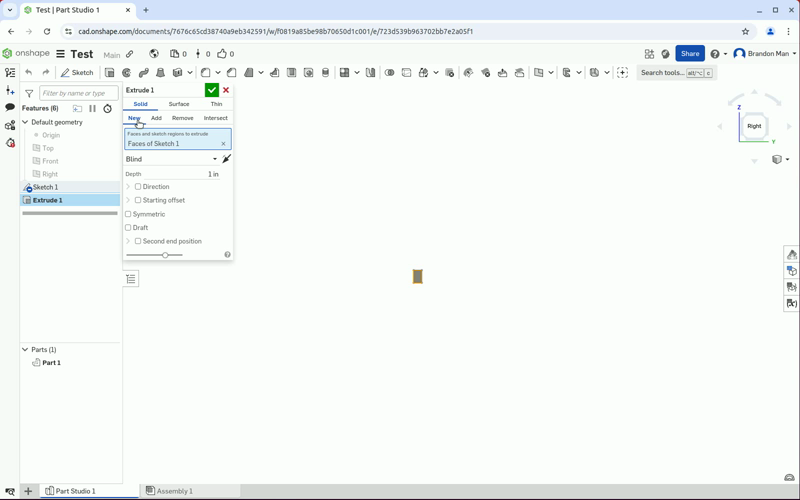
key(tab, 4)
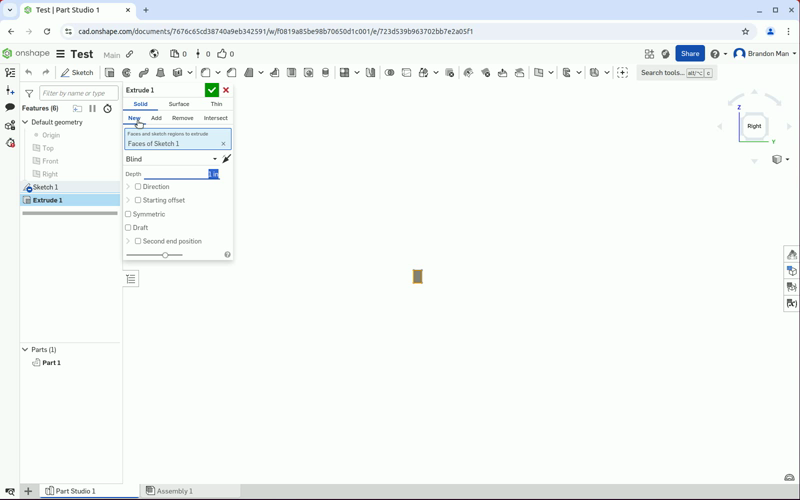
text(46.216)
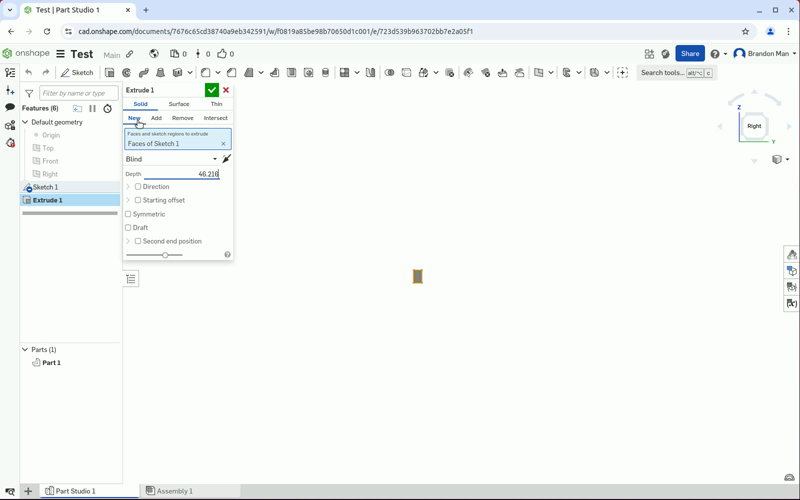
key(tab, 3)
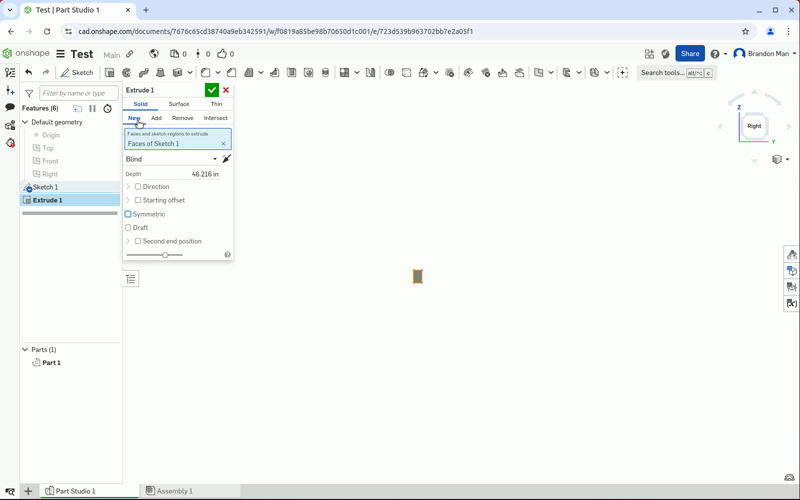
key(space)
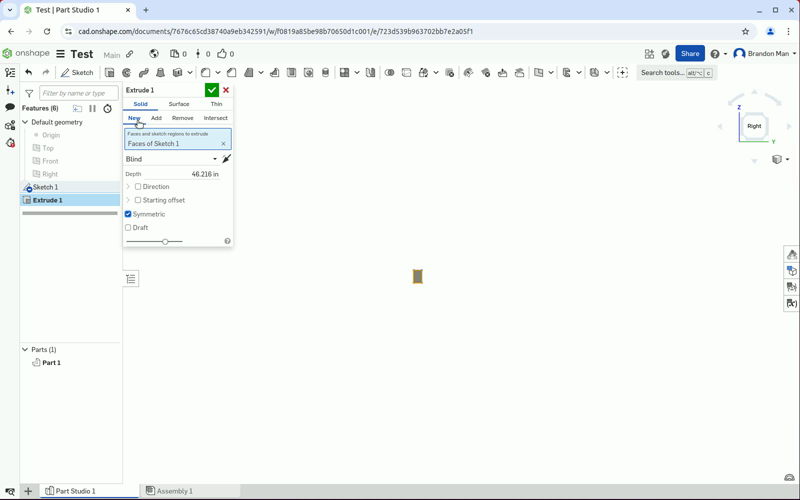
key(enter)
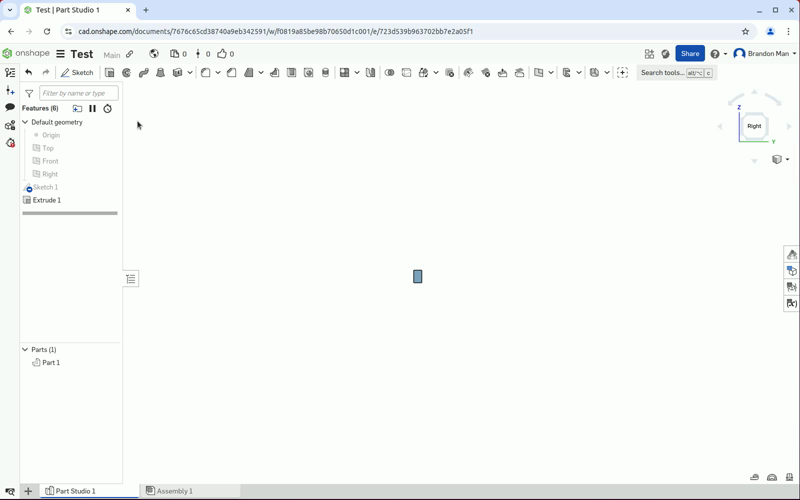
key(shift+h)
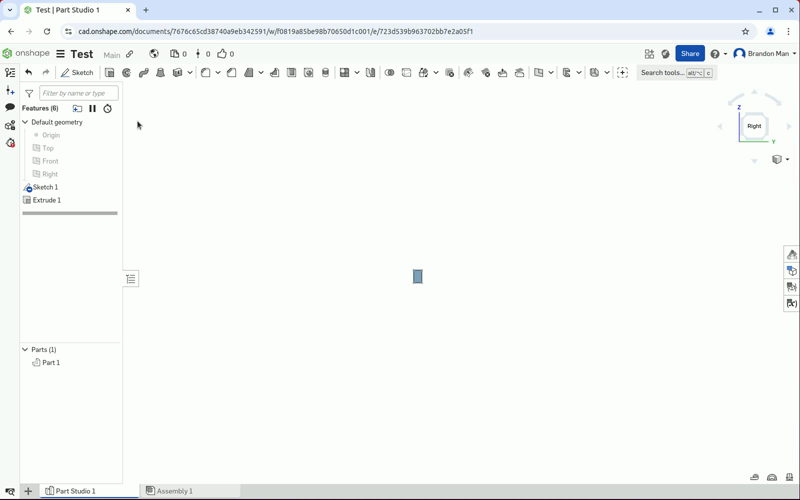
key(shift+h)
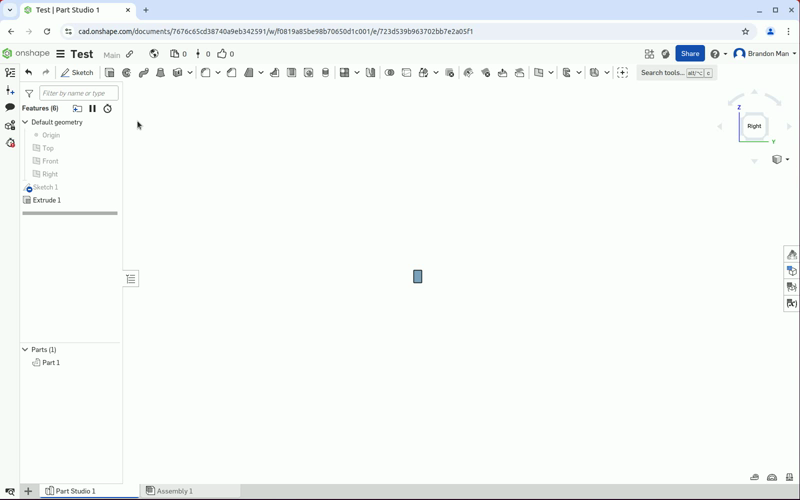
mouse_move(73, 189)
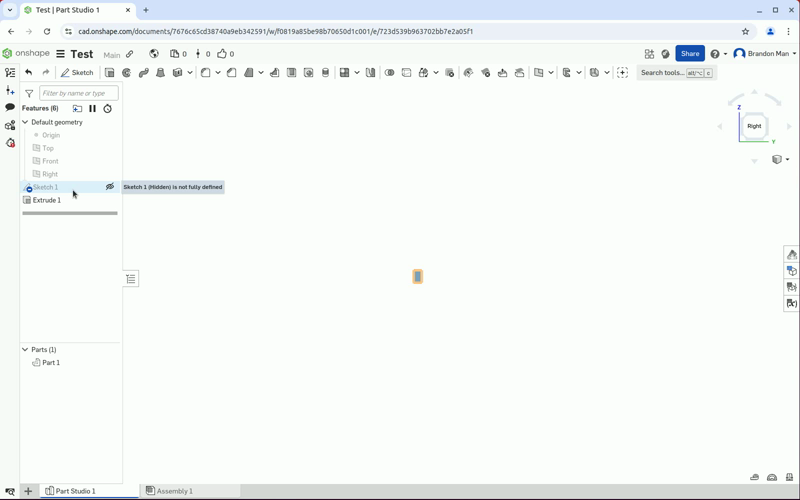
click(73, 189)
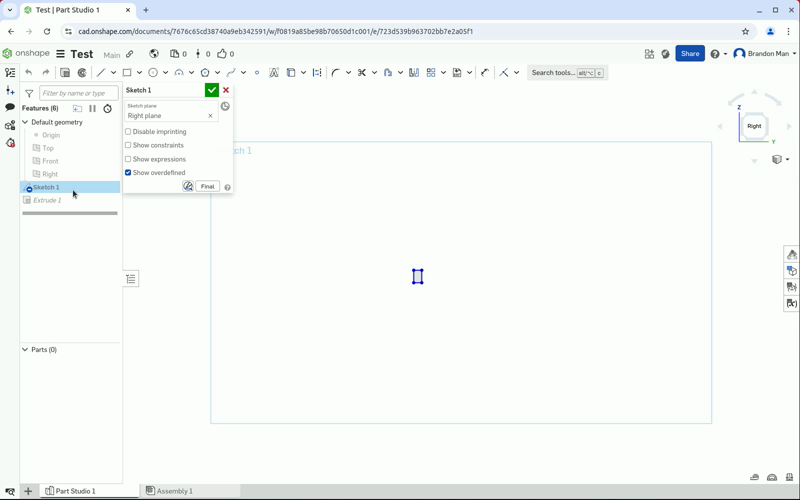
mouse_move(229, 92)
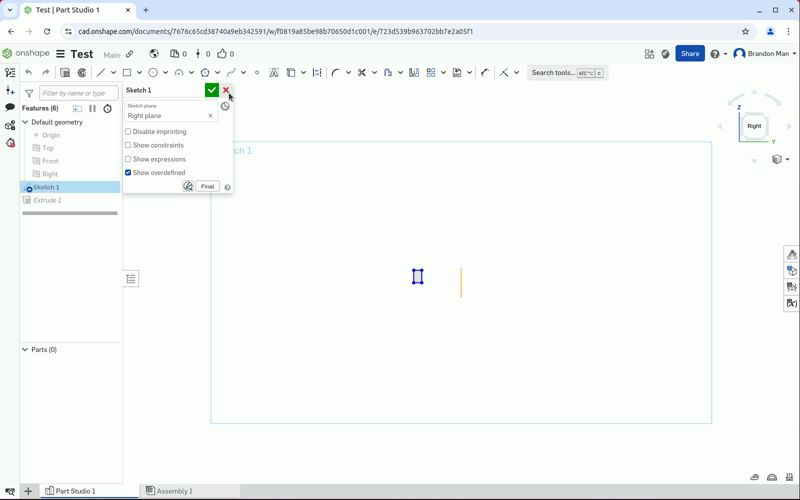
click(229, 92)
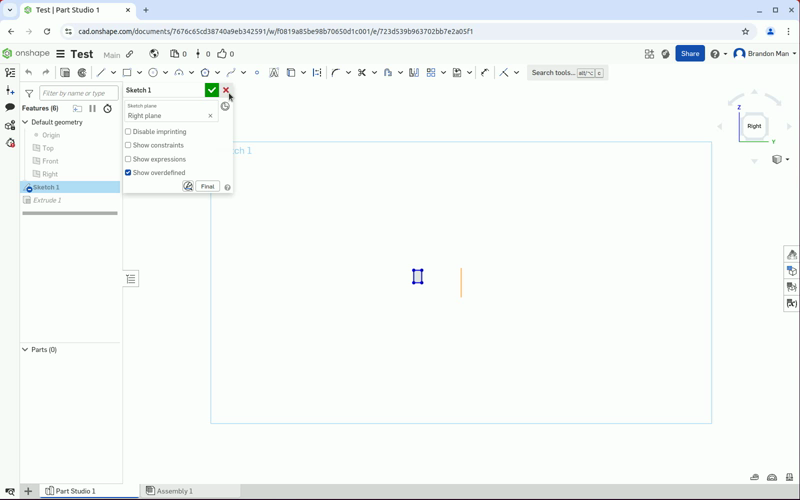
key(shift+s)
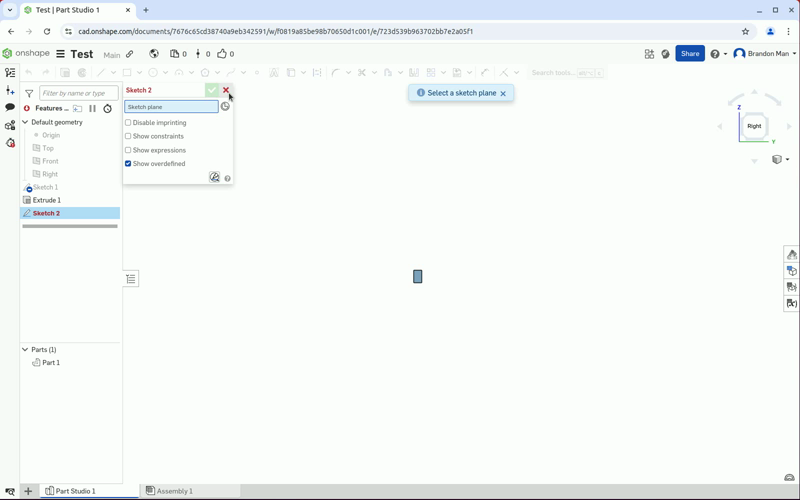
mouse_move(73, 176)
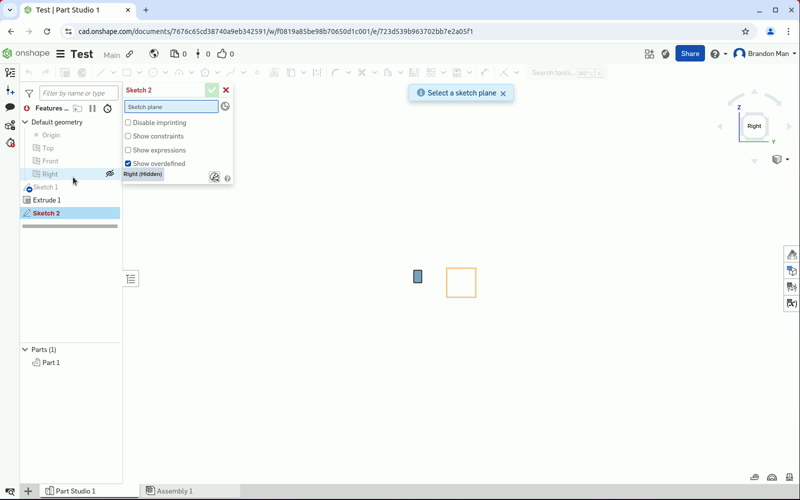
click(73, 176)
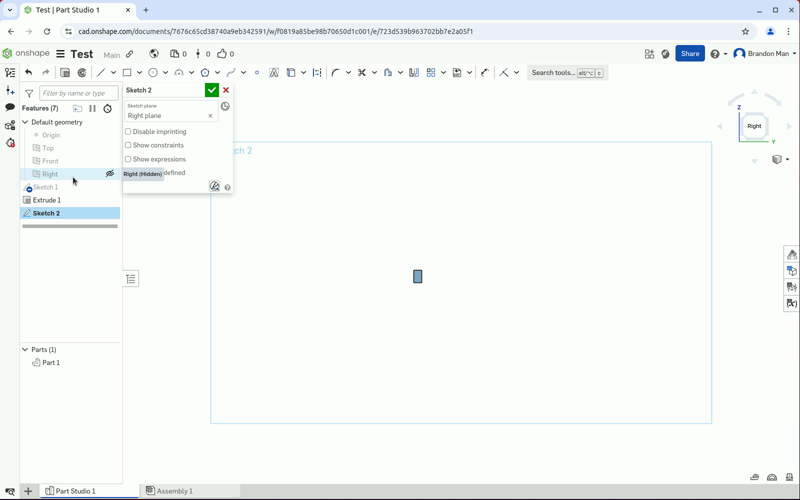
mouse_move(73, 352)
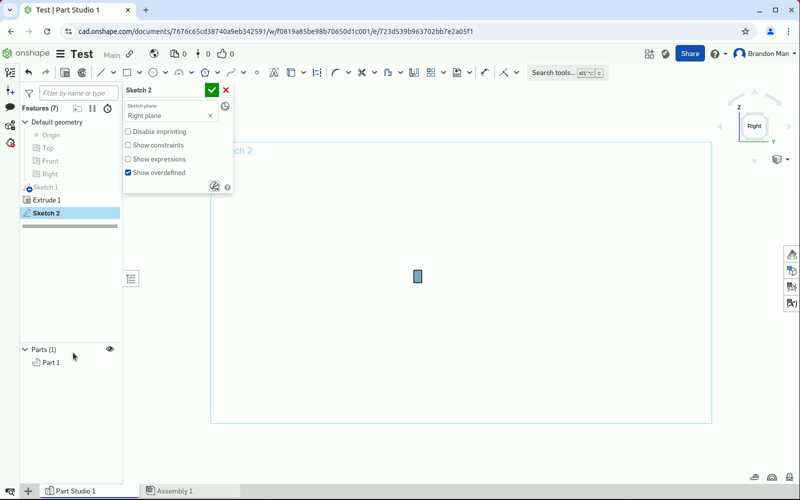
key(y)
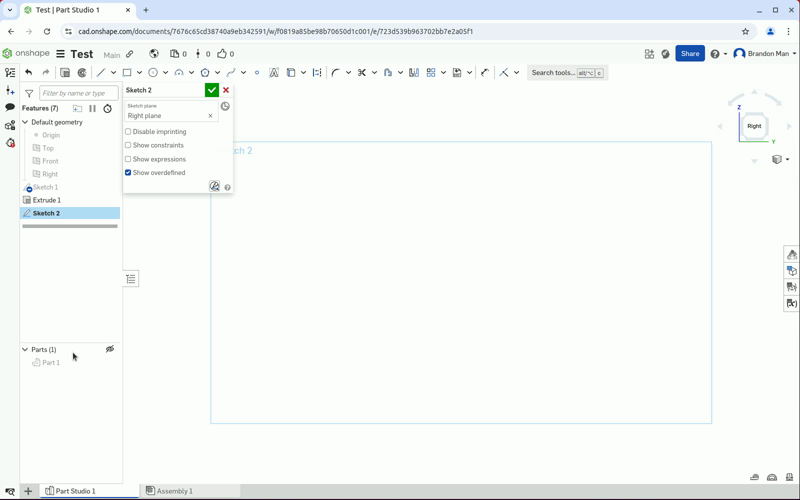
key(l)
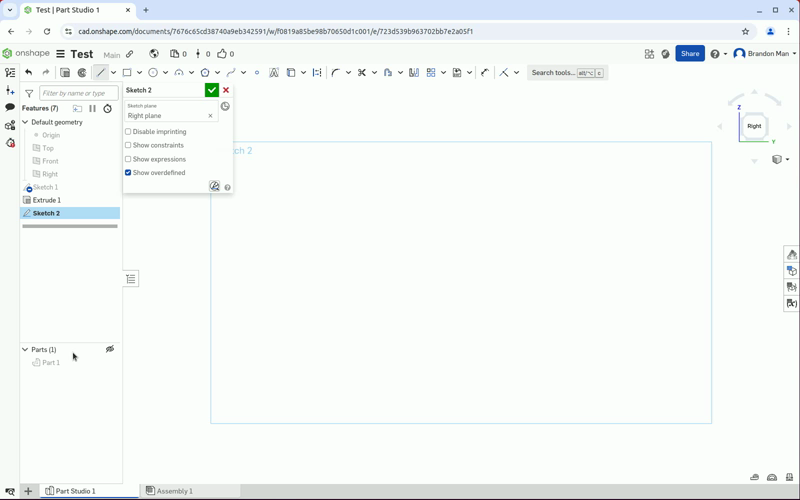
key_down(shift)
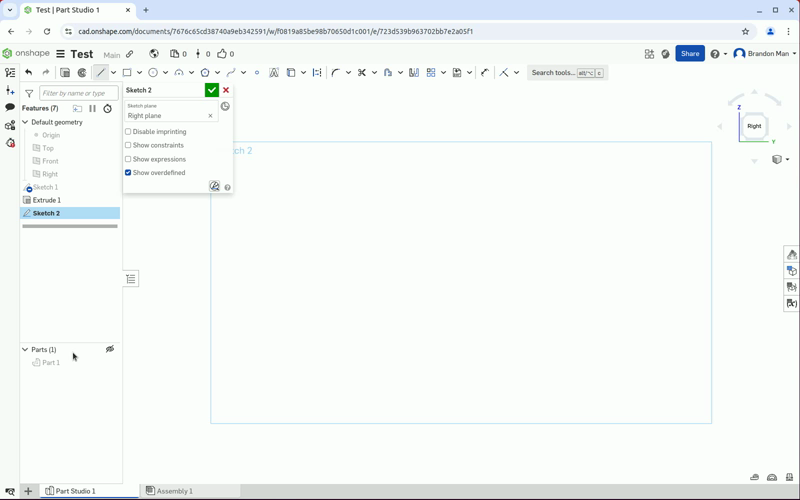
mouse_move(404, 286)
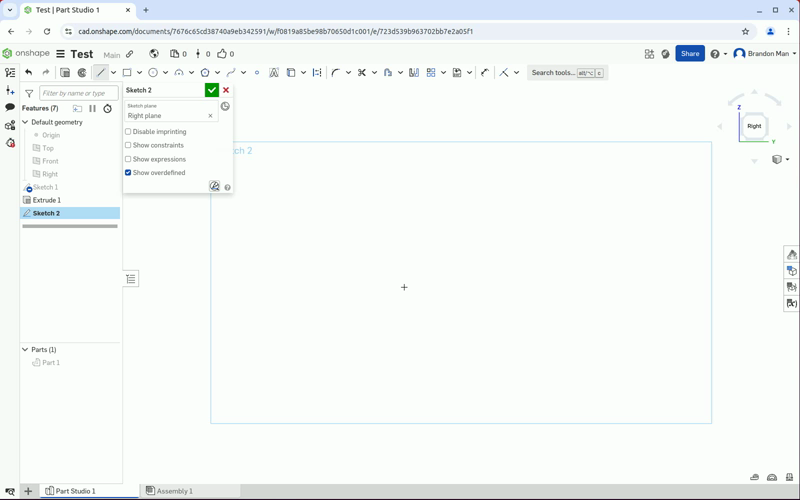
click(404, 286)
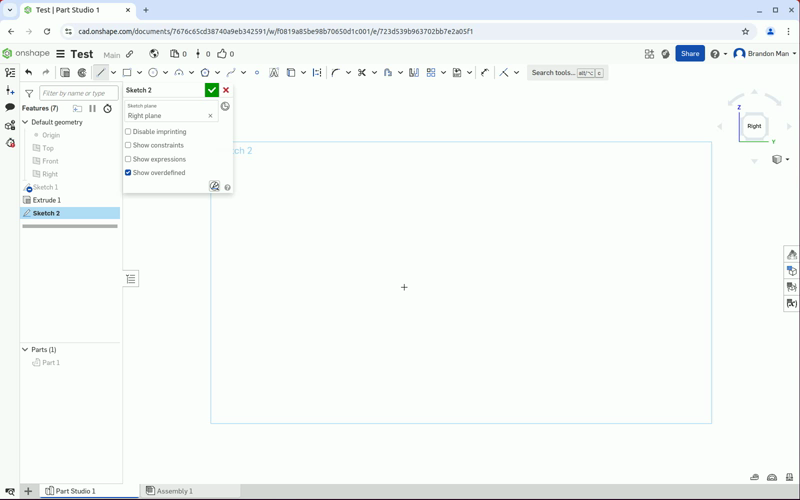
key_up(shift)
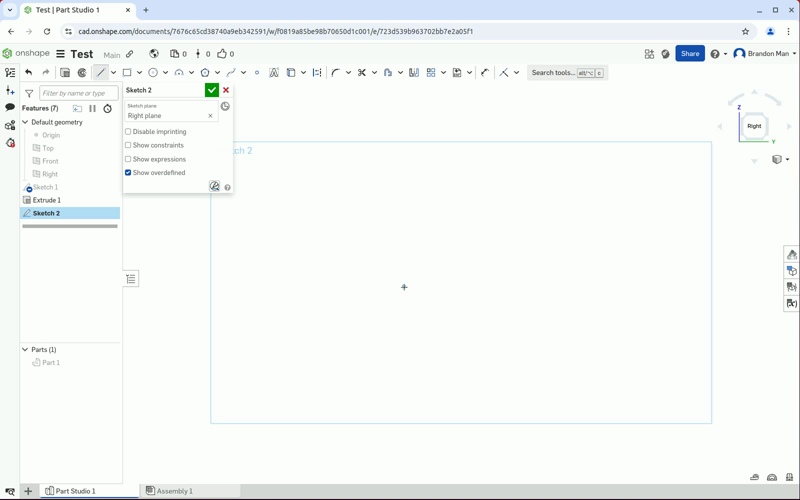
key_down(shift)
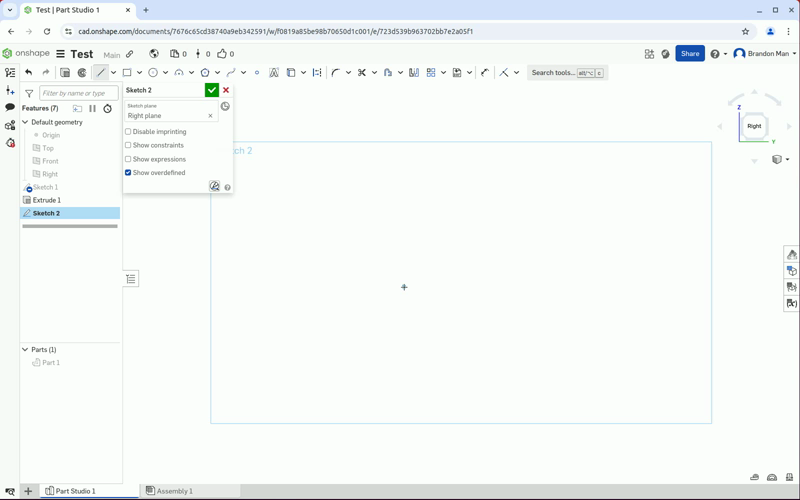
mouse_move(516, 286)
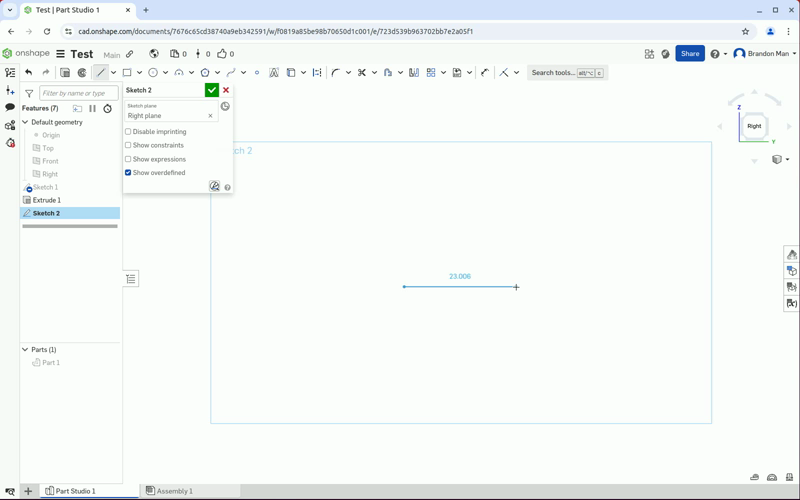
click(516, 286)
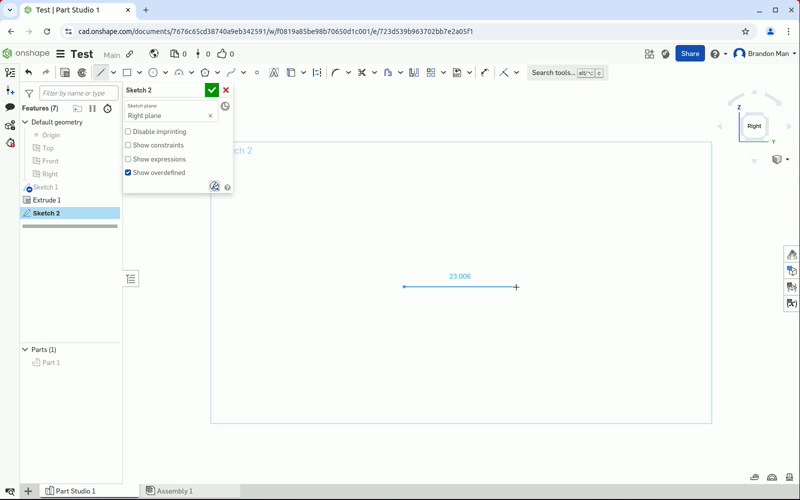
key_up(shift)
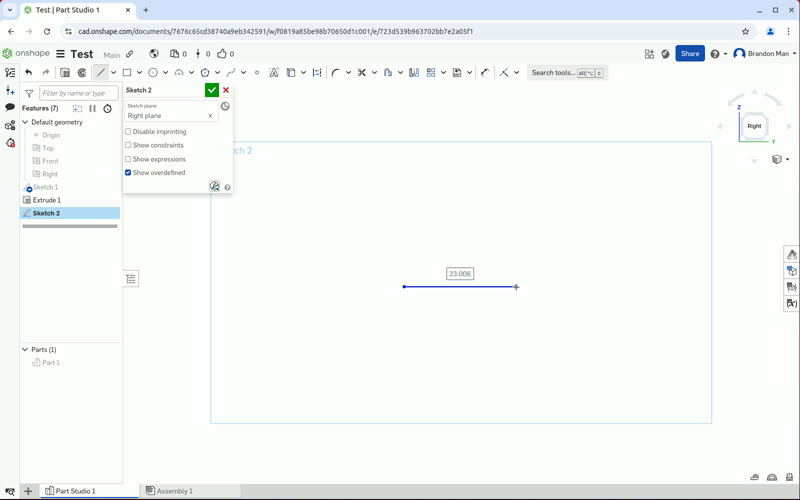
key_down(shift)
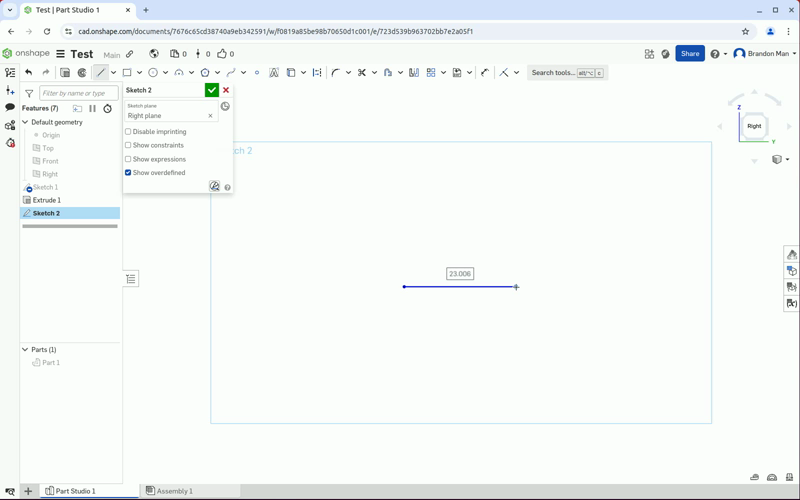
mouse_move(546, 286)
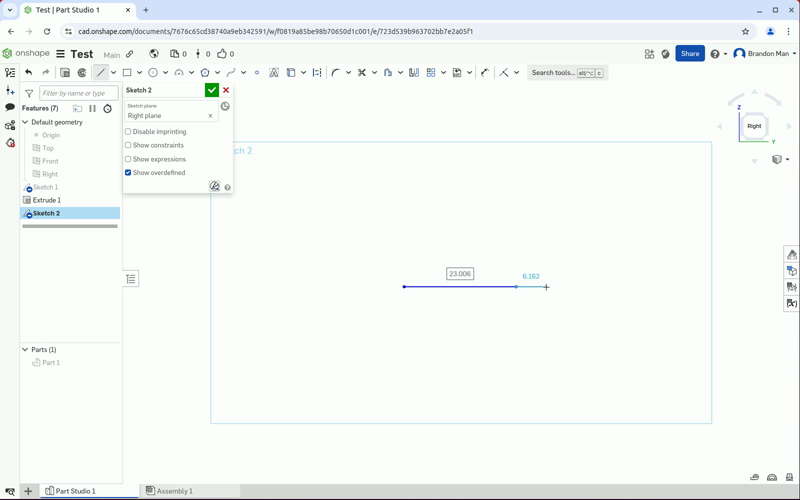
mouse_move(516, 282)
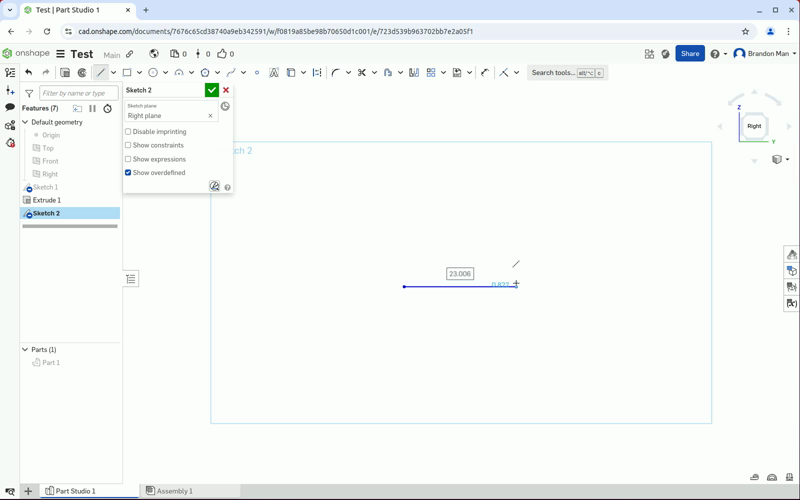
scroll(6)
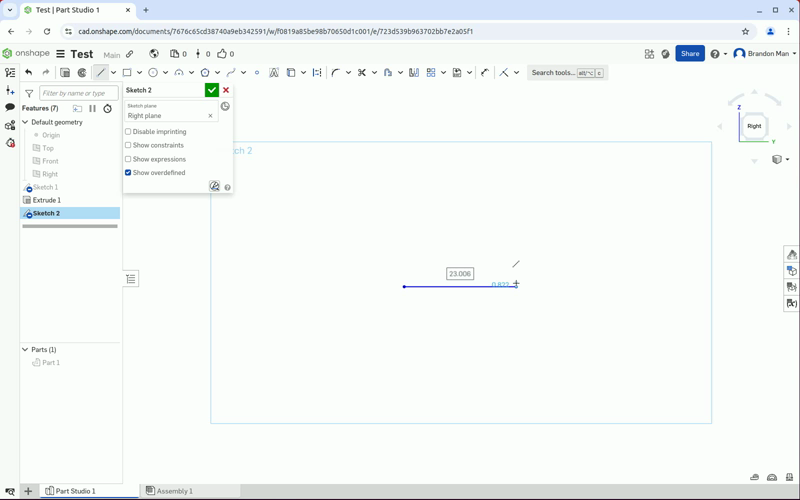
scroll(6)
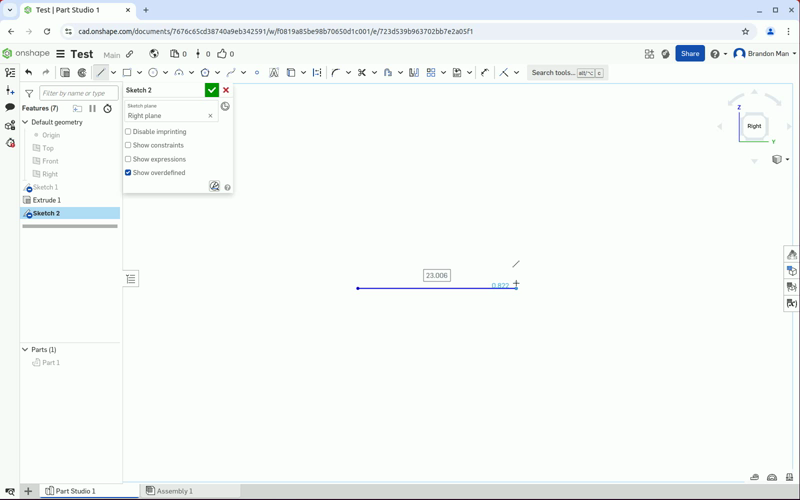
scroll(6)
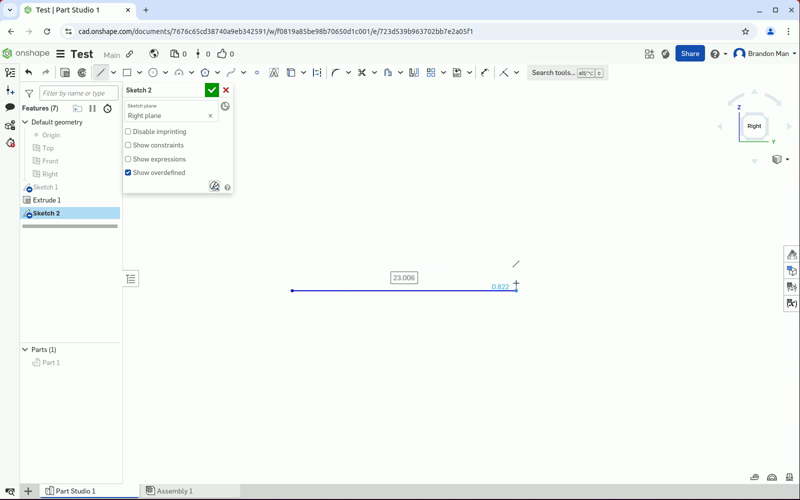
scroll(6)
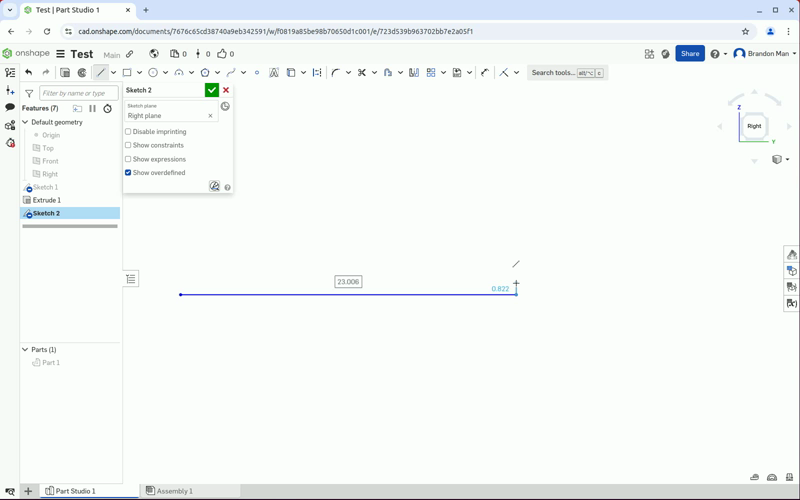
scroll(6)
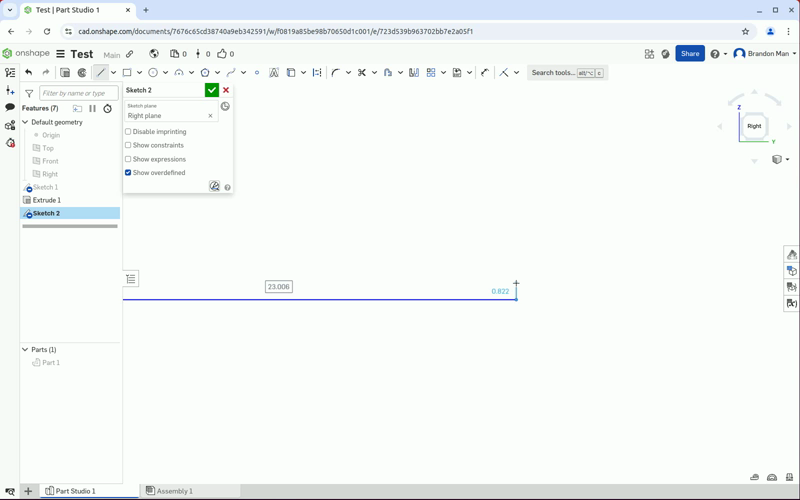
scroll(6)
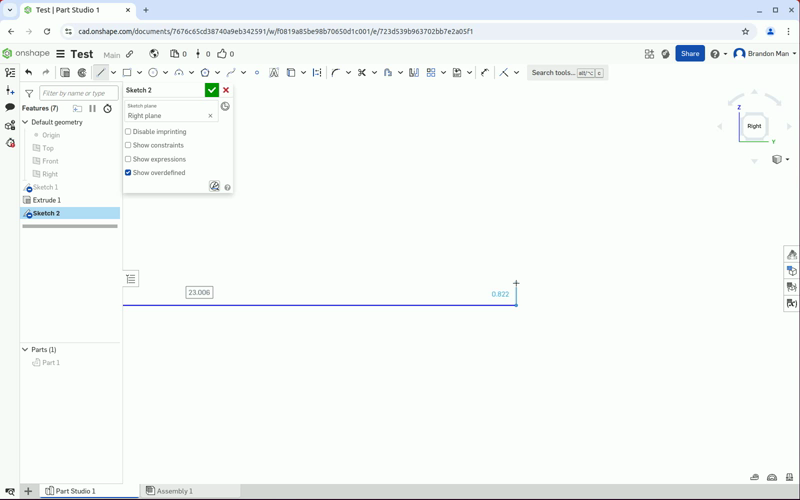
scroll(6)
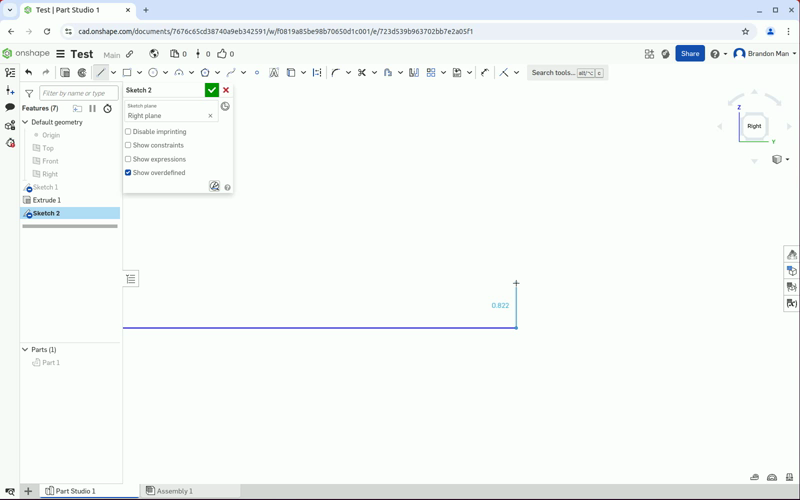
click(516, 282)
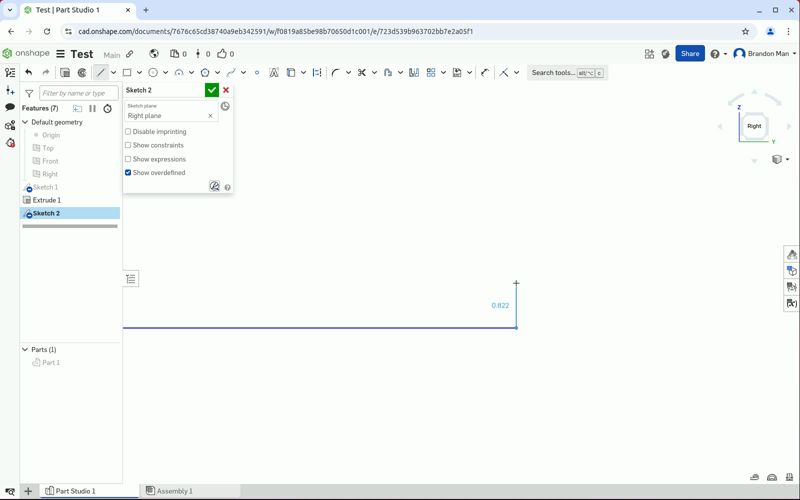
scroll(-6)
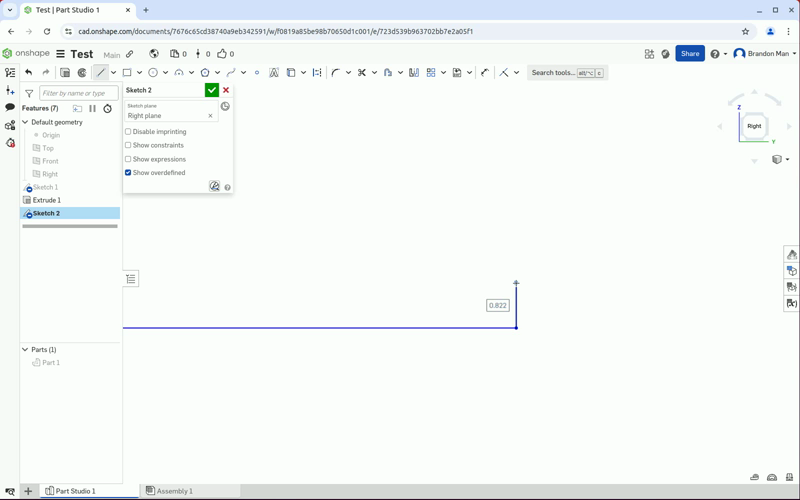
scroll(-6)
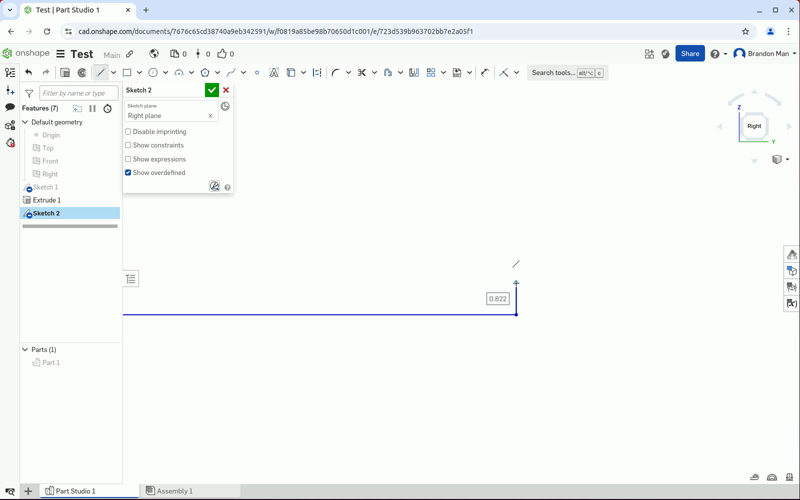
scroll(-6)
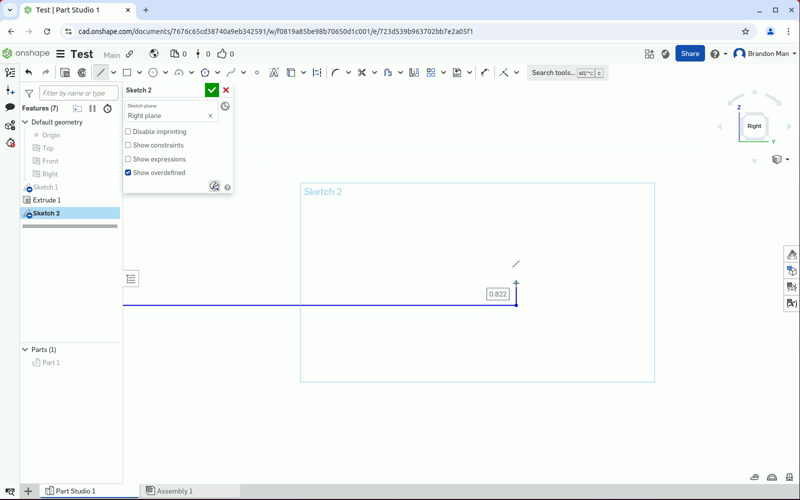
scroll(-6)
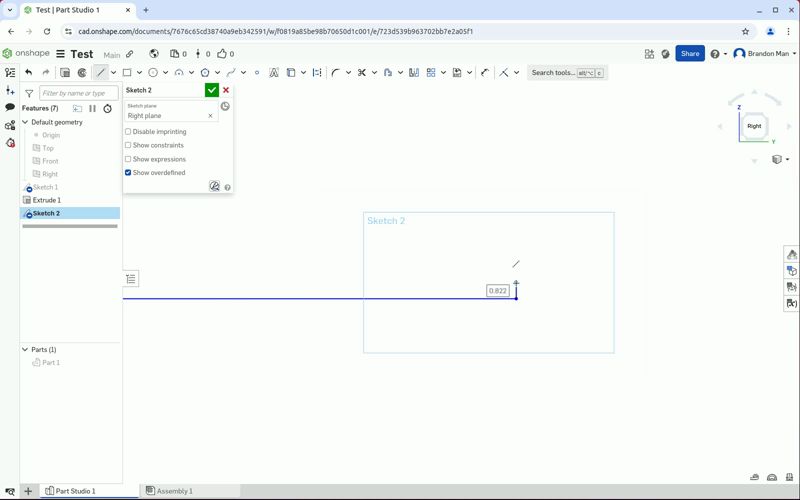
scroll(-6)
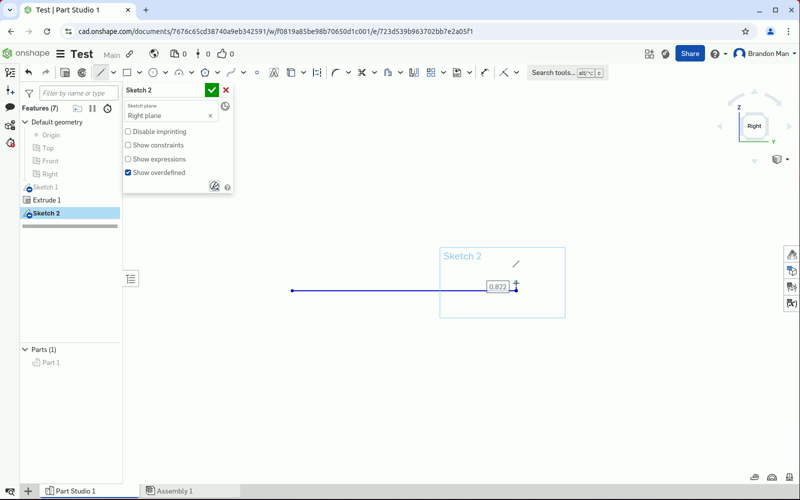
scroll(-6)
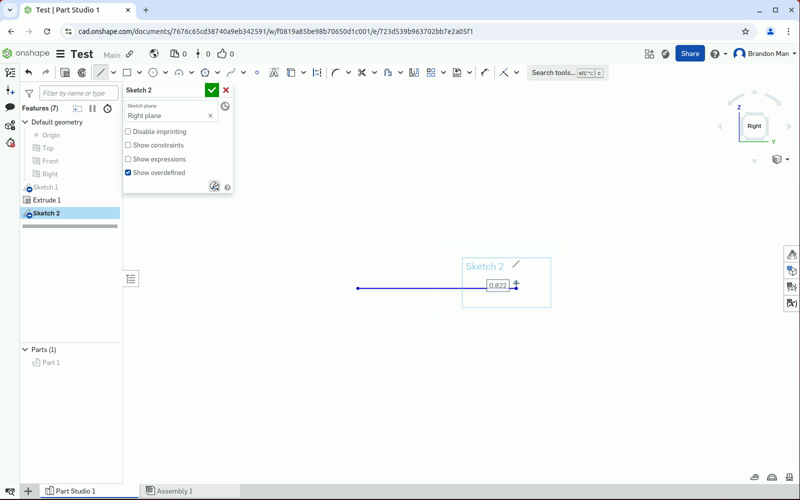
scroll(-6)
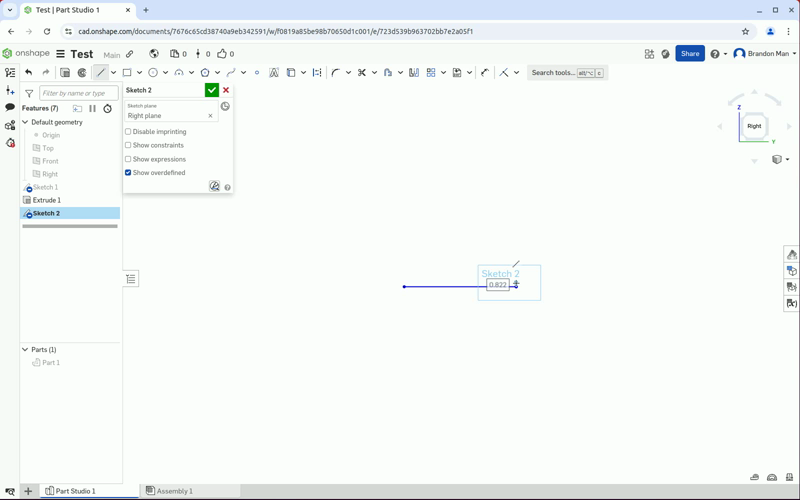
key_up(shift)
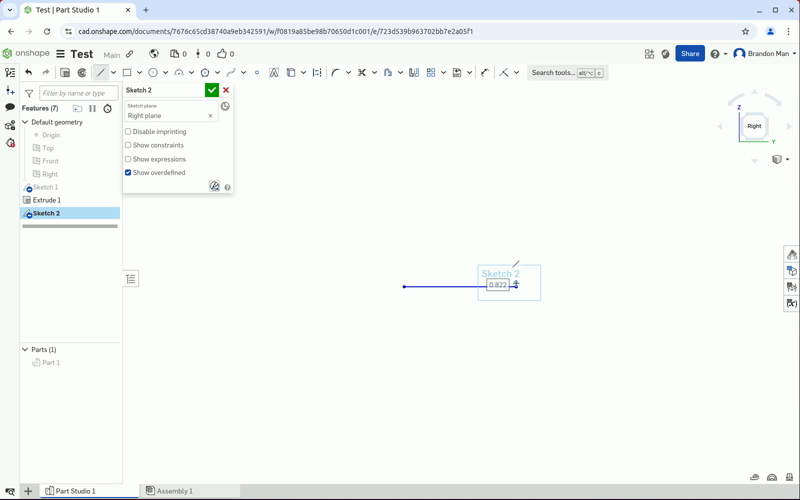
key_down(shift)
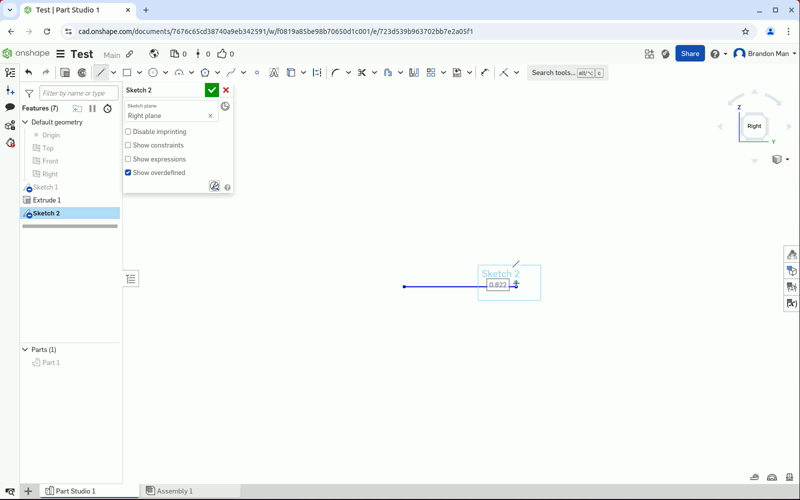
mouse_move(546, 282)
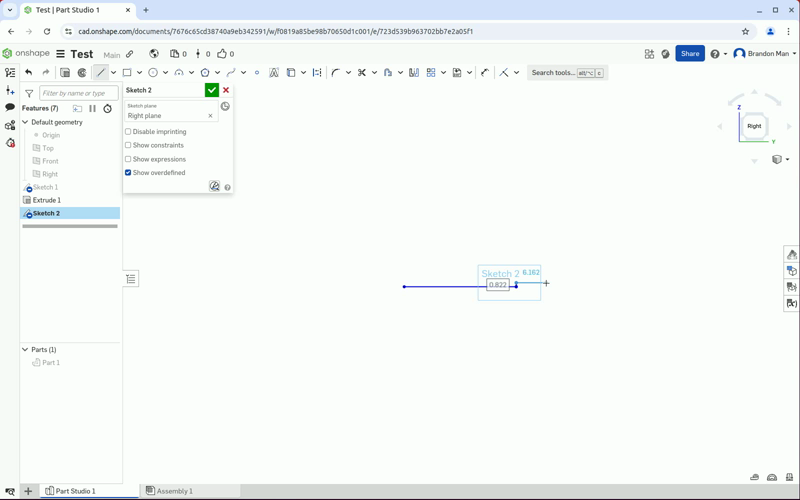
mouse_move(506, 282)
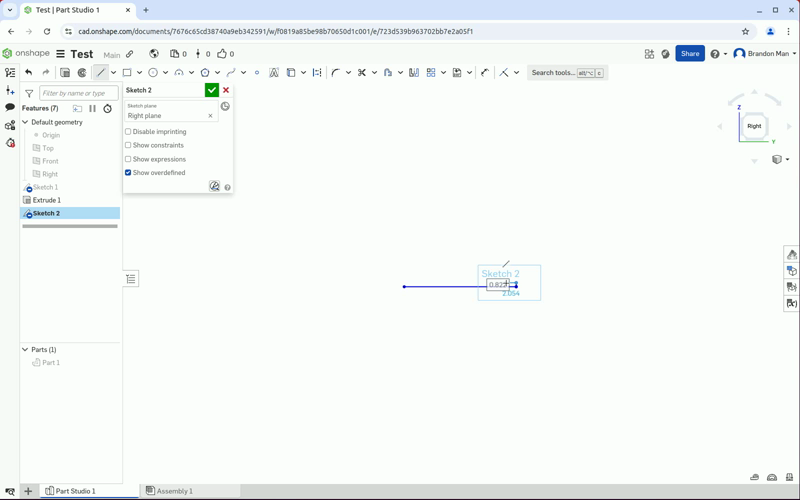
click(506, 282)
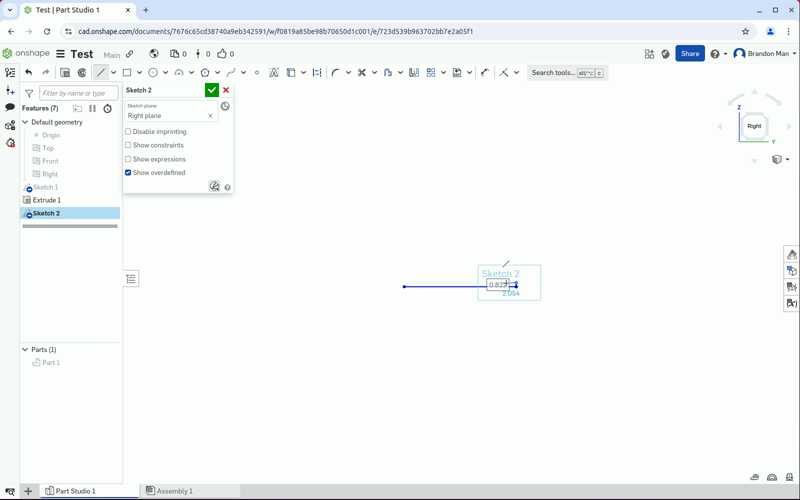
key_up(shift)
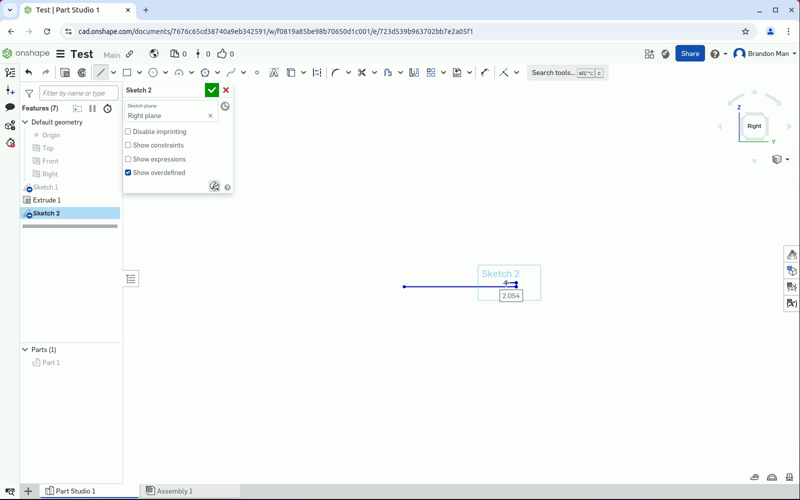
key_down(shift)
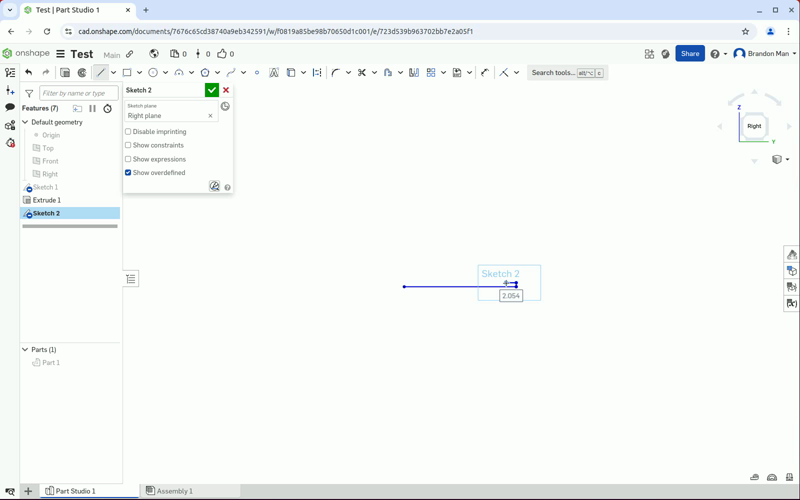
mouse_move(536, 282)
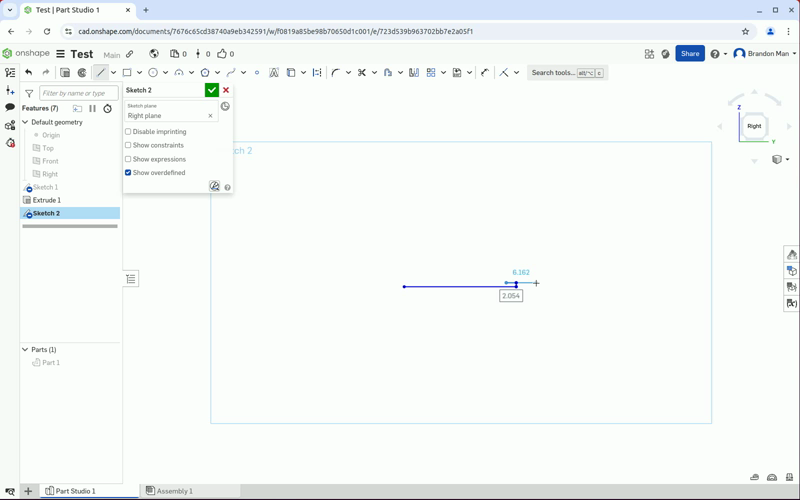
mouse_move(499, 282)
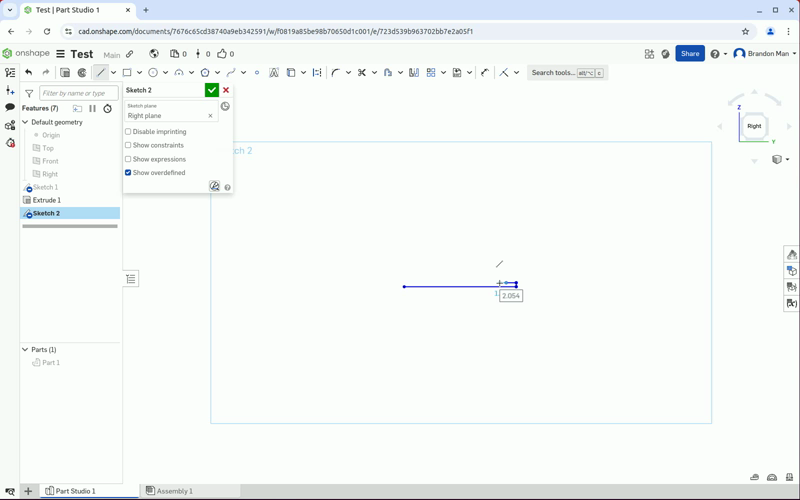
scroll(6)
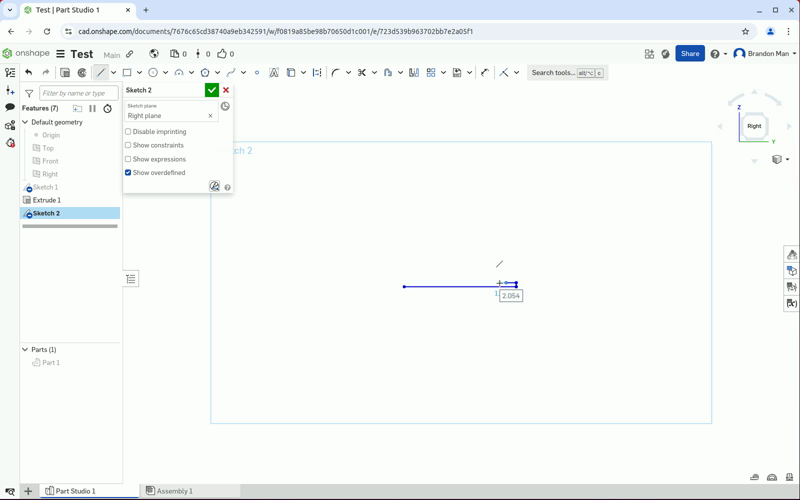
scroll(6)
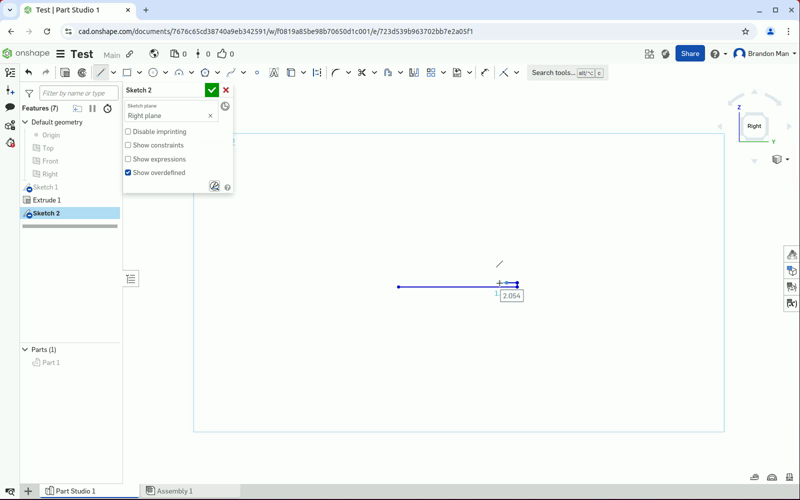
scroll(6)
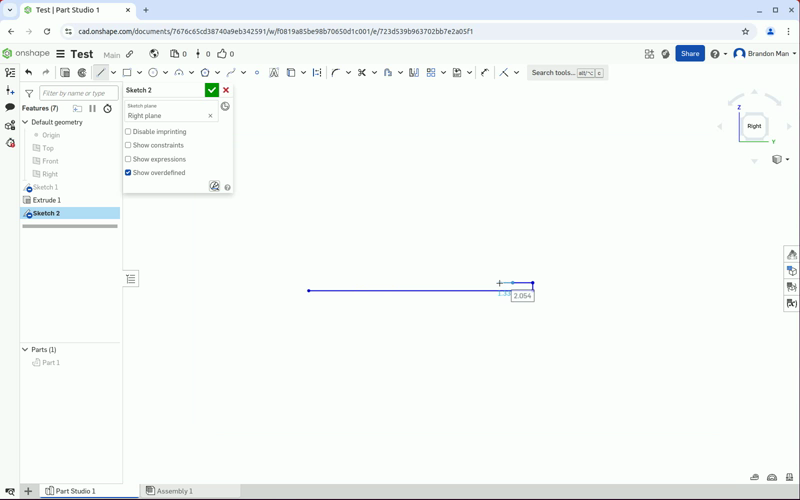
scroll(6)
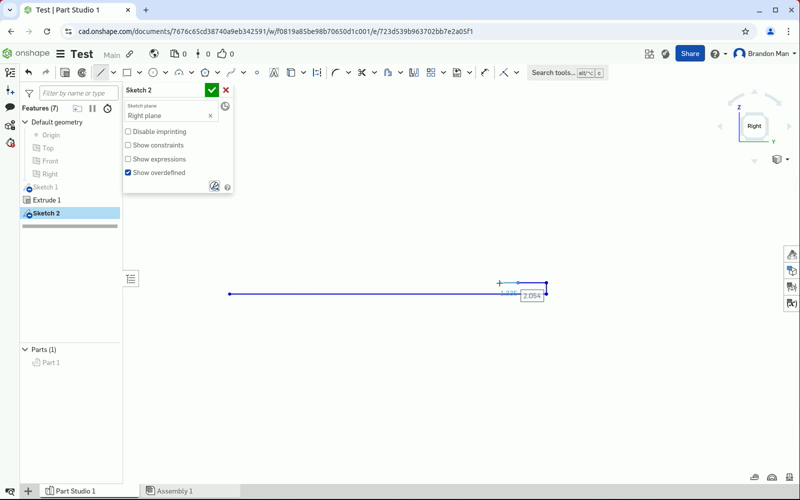
scroll(6)
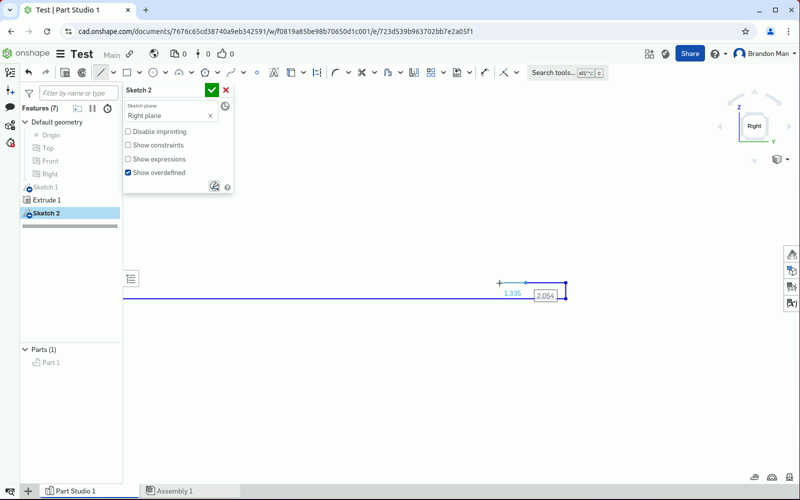
scroll(6)
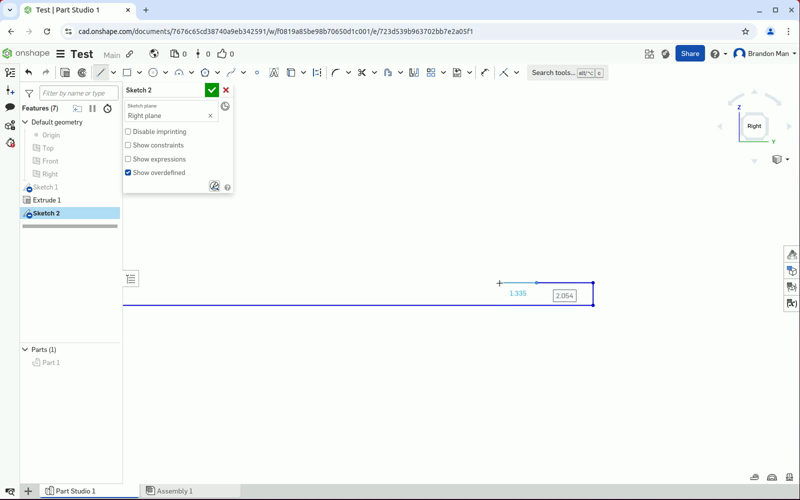
scroll(6)
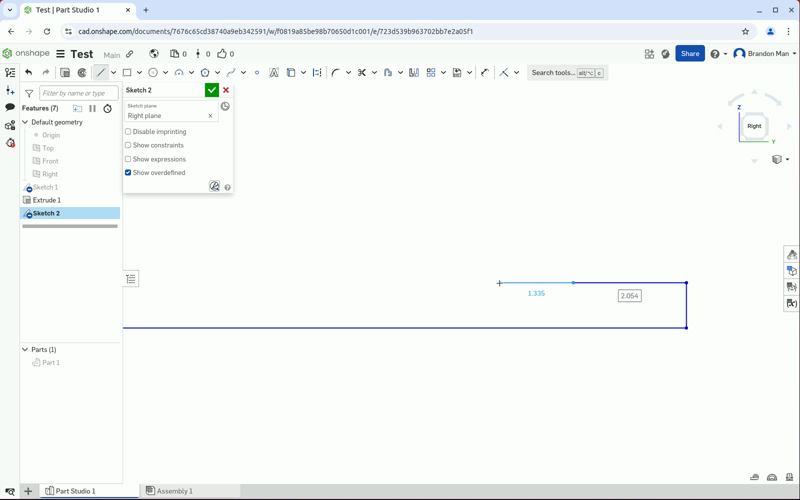
click(499, 282)
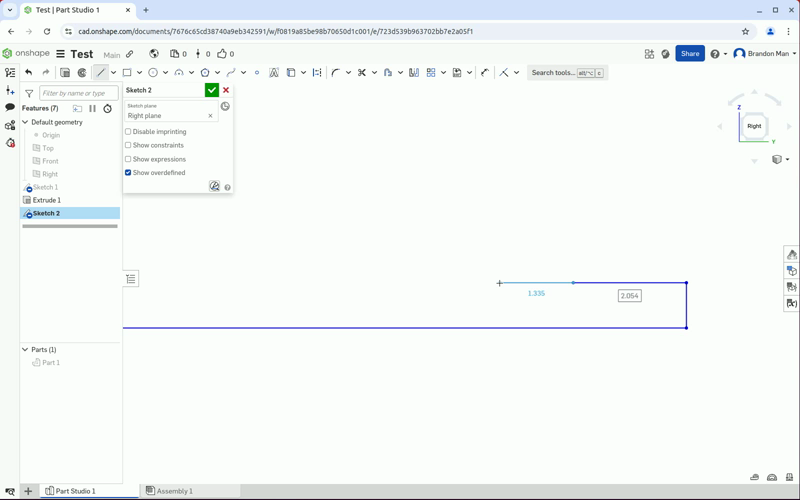
scroll(-6)
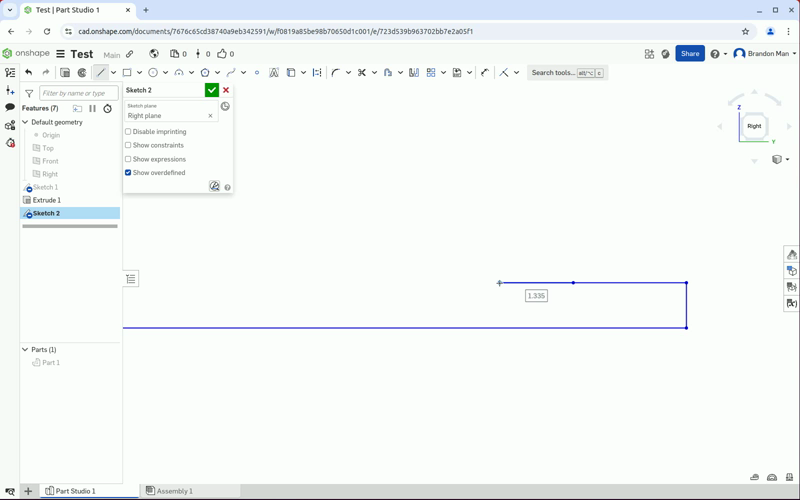
scroll(-6)
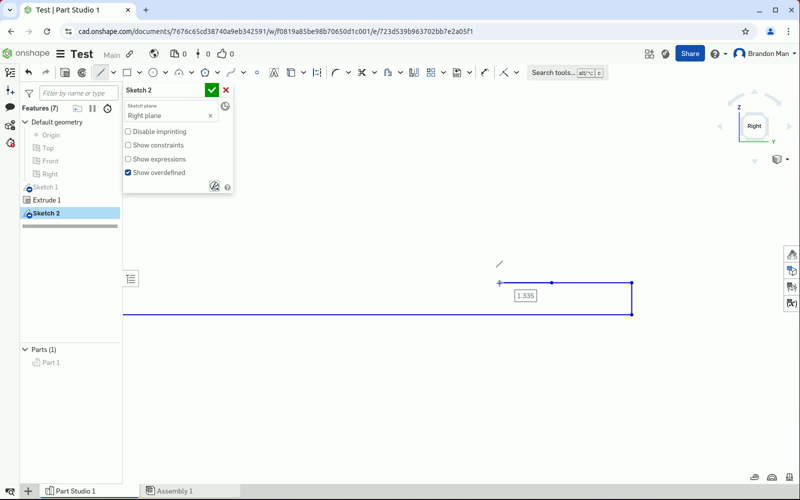
scroll(-6)
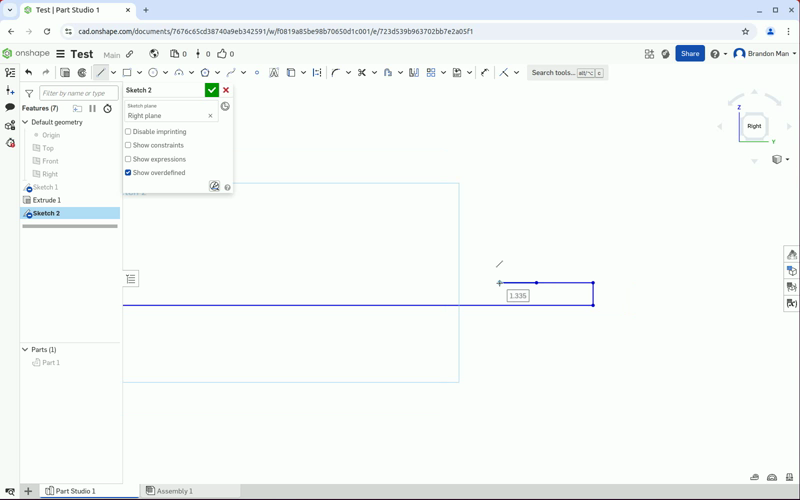
scroll(-6)
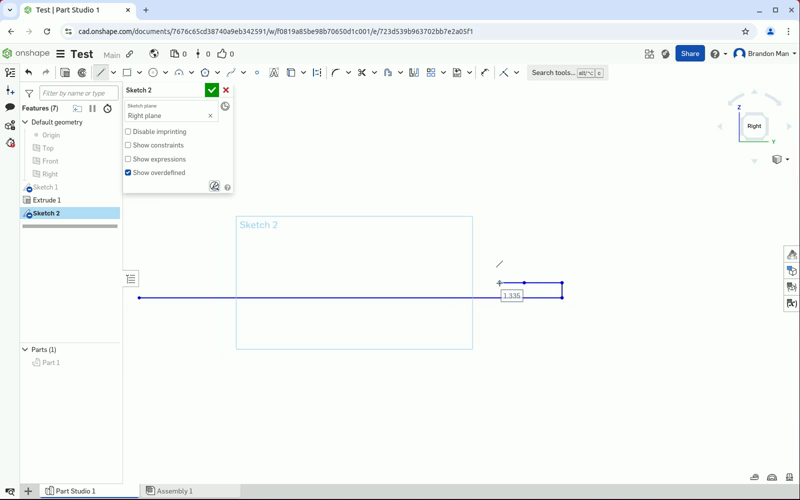
scroll(-6)
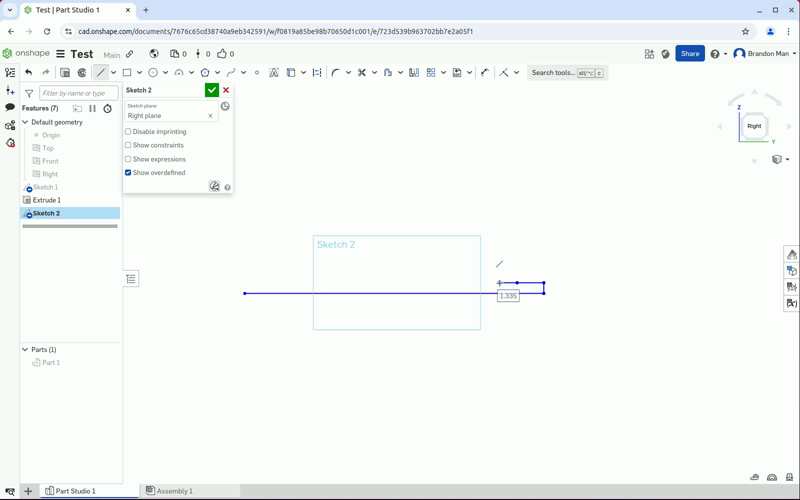
scroll(-6)
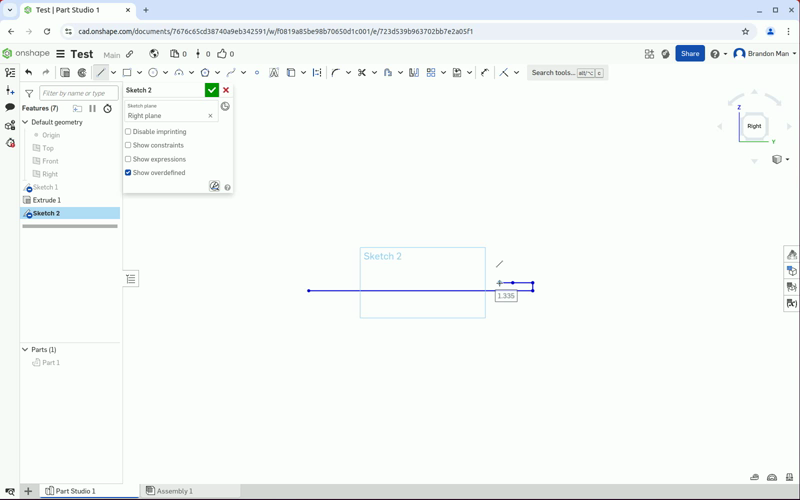
scroll(-6)
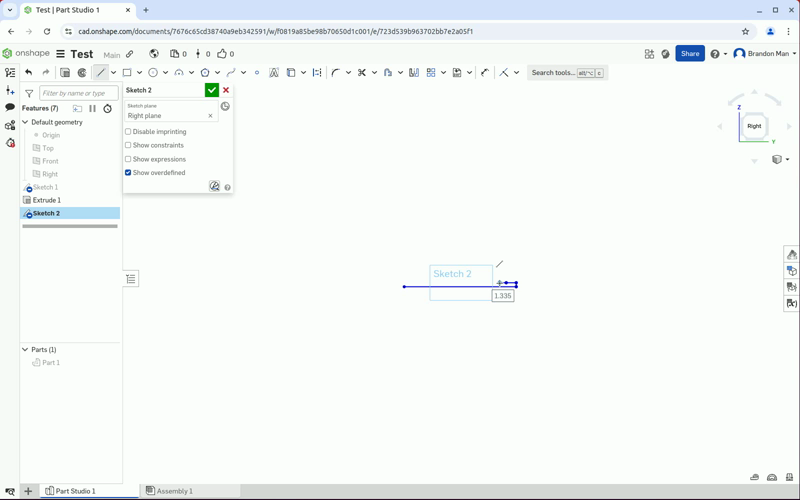
key_up(shift)
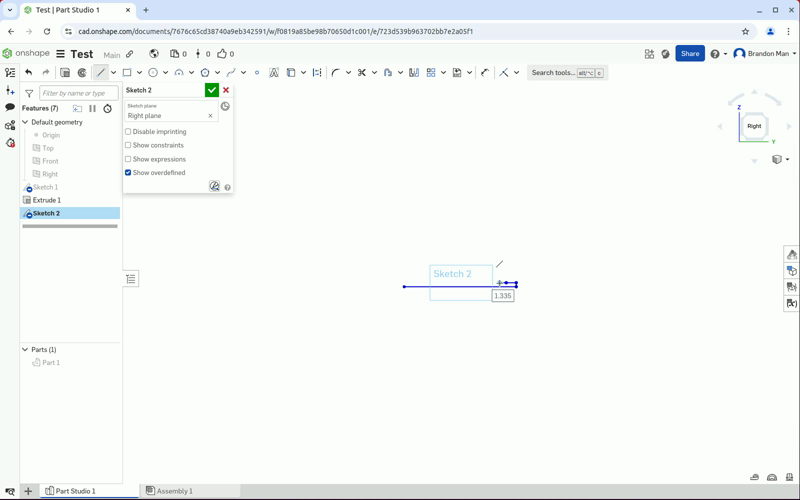
key_down(shift)
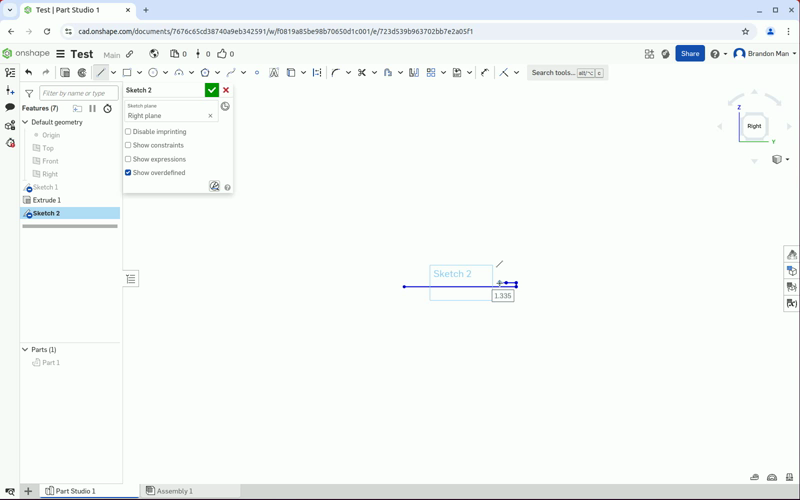
mouse_move(420, 282)
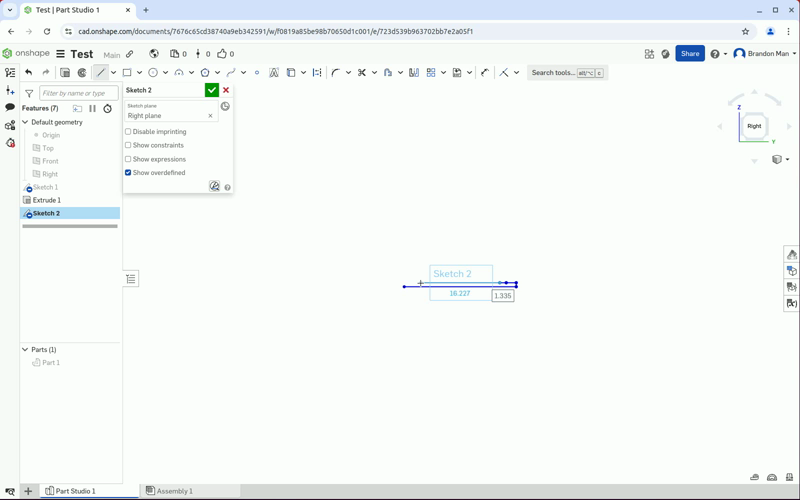
click(420, 282)
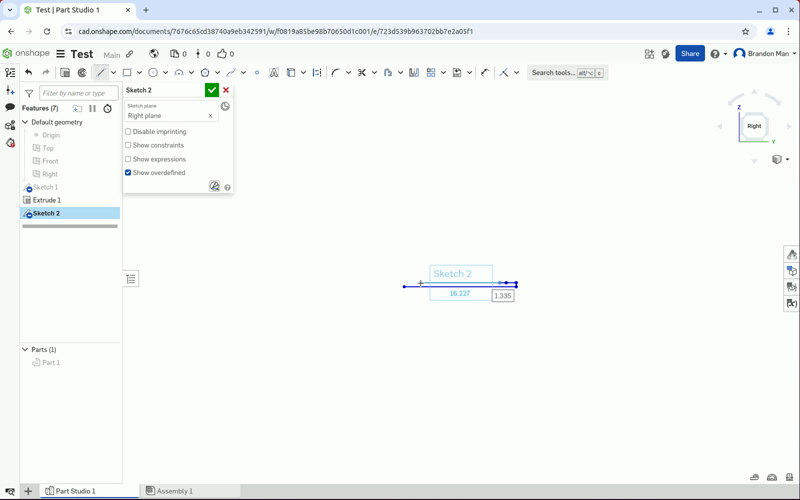
key_up(shift)
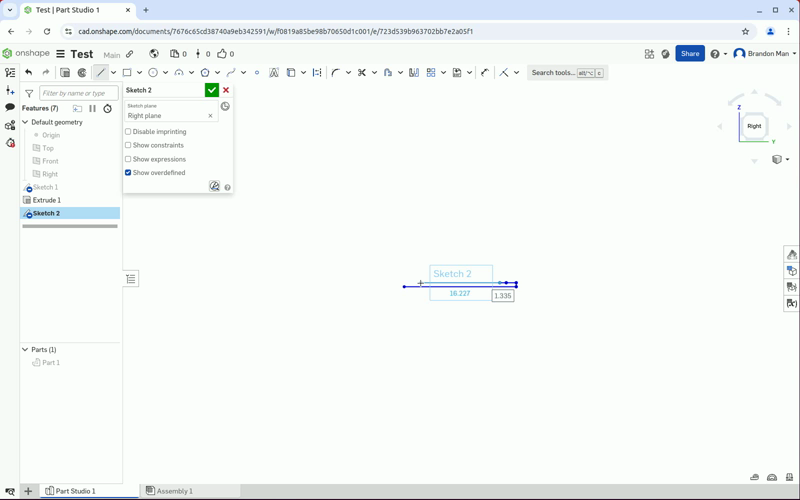
key_down(shift)
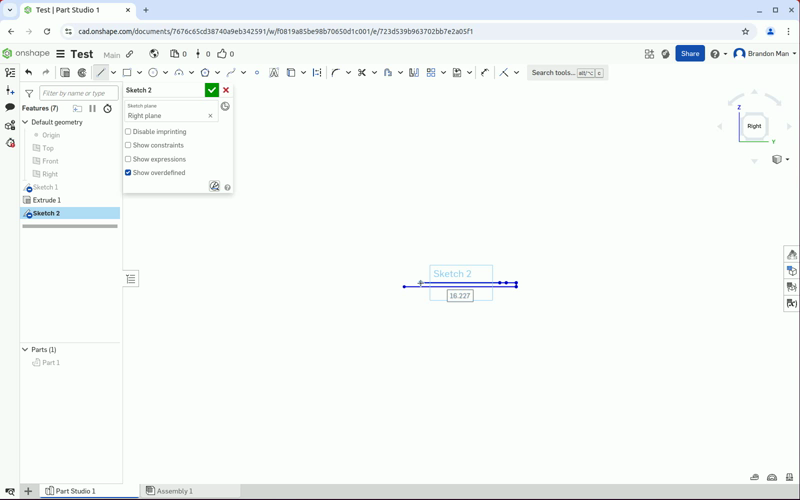
mouse_move(450, 282)
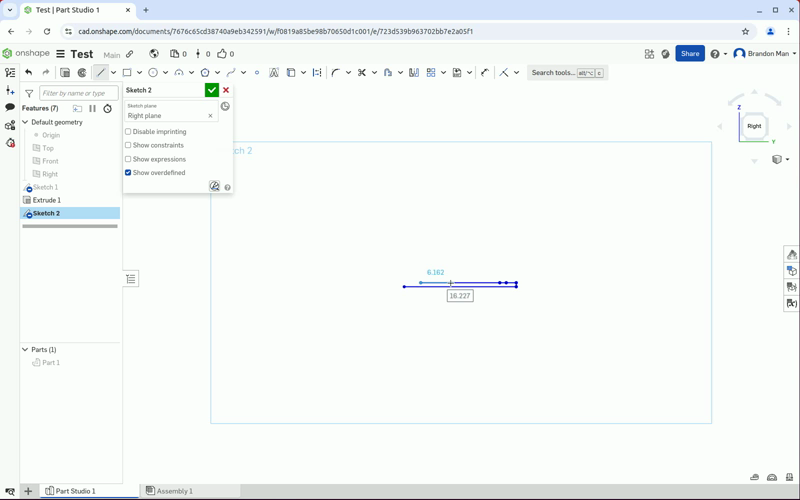
mouse_move(413, 282)
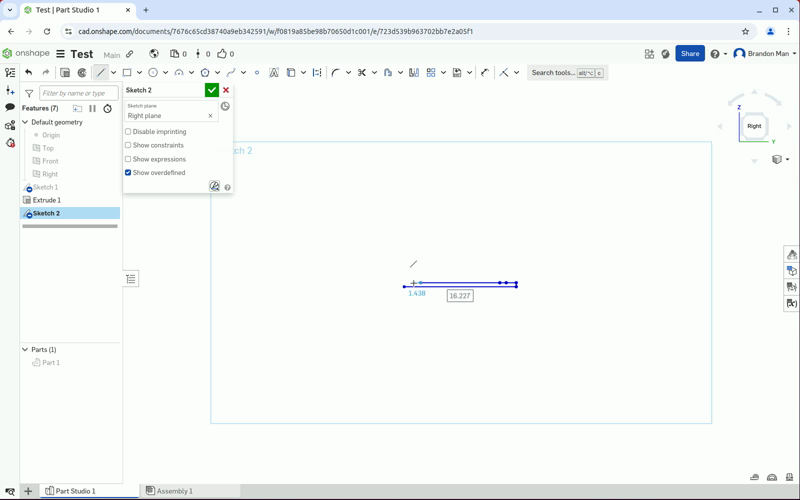
scroll(6)
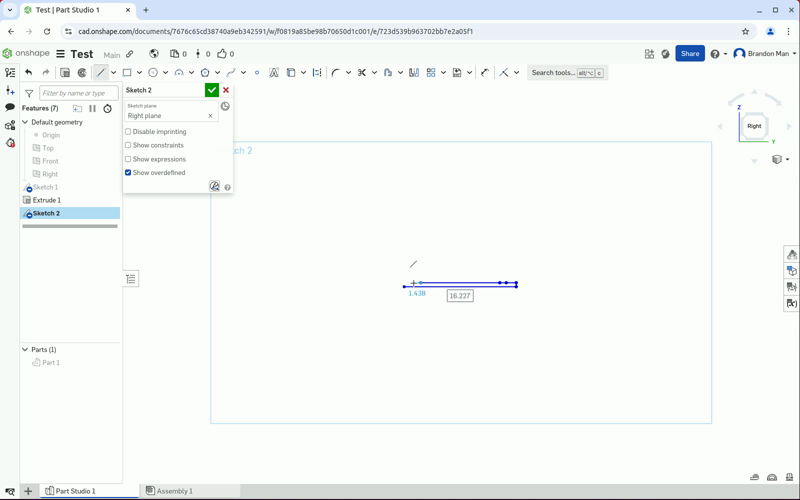
scroll(6)
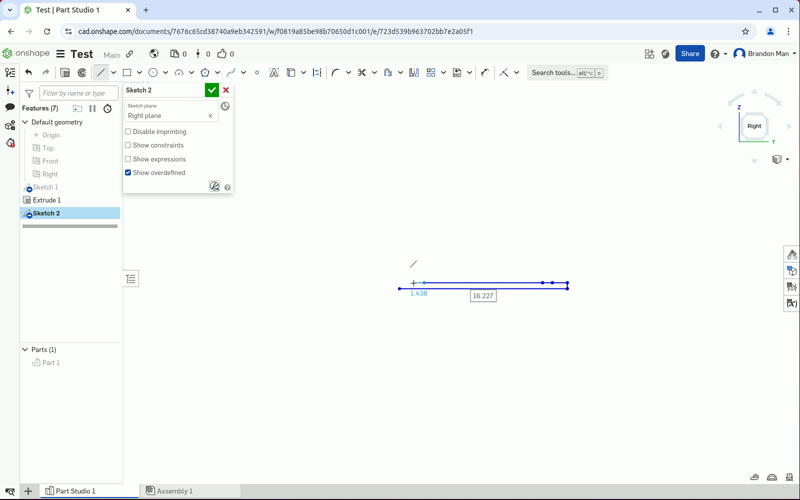
scroll(6)
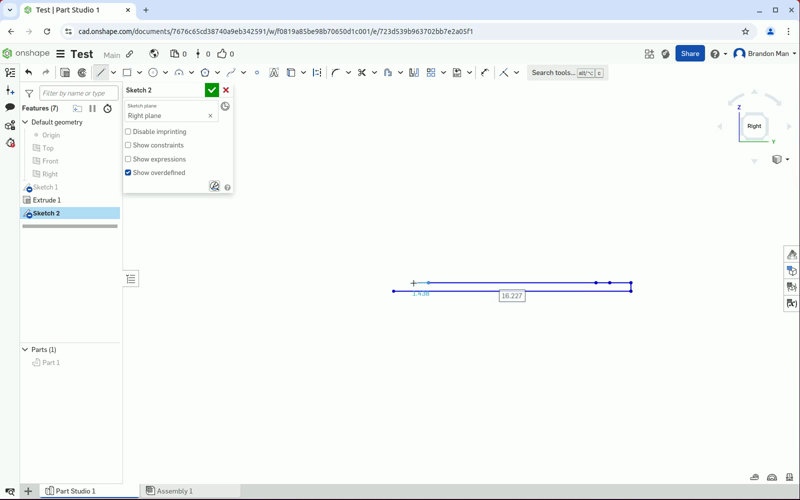
scroll(6)
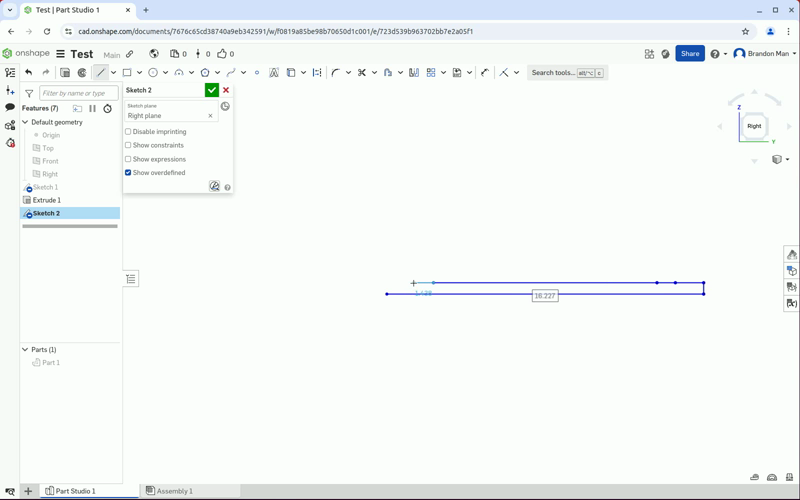
scroll(6)
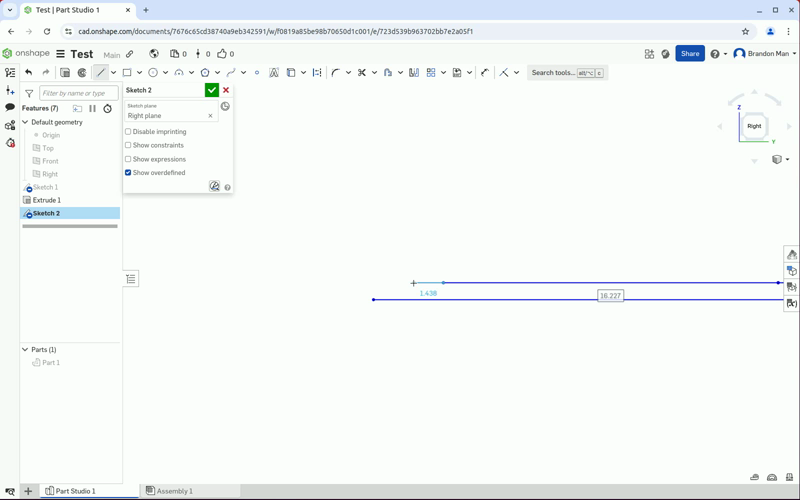
scroll(6)
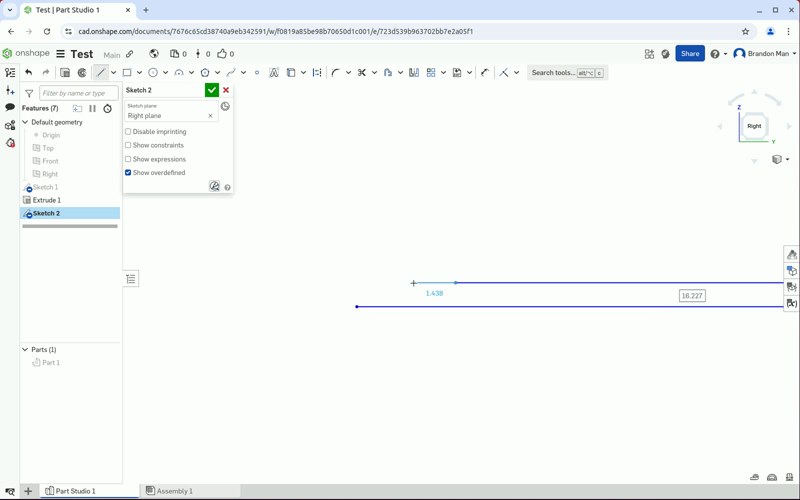
scroll(6)
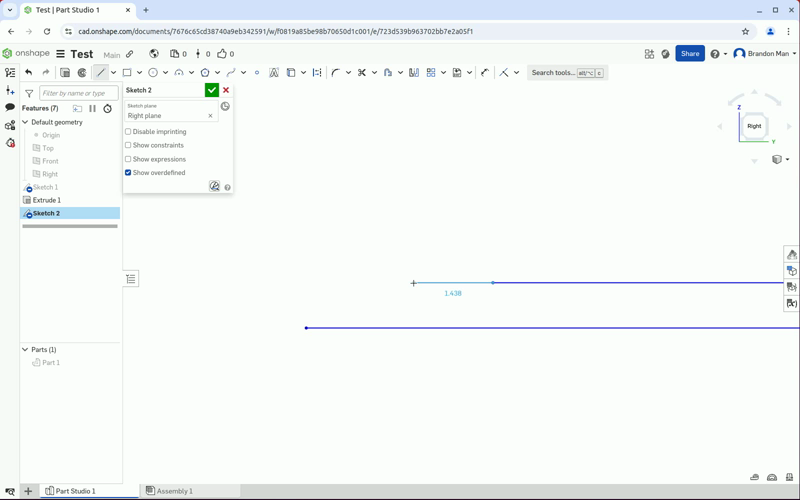
click(413, 282)
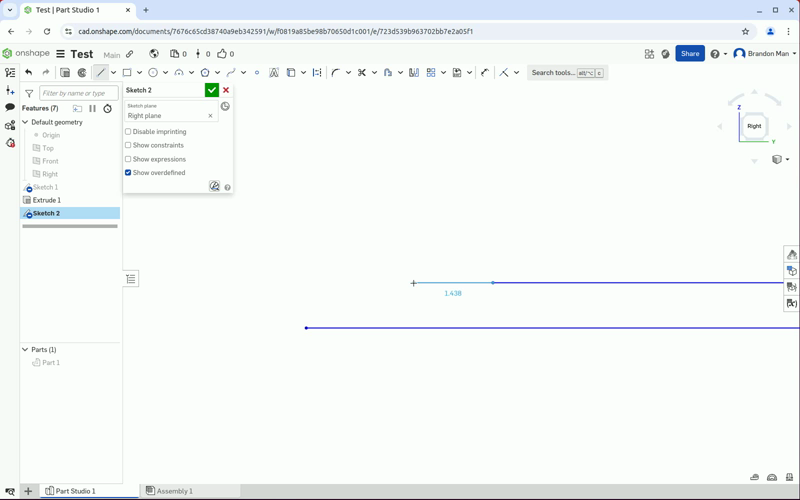
scroll(-6)
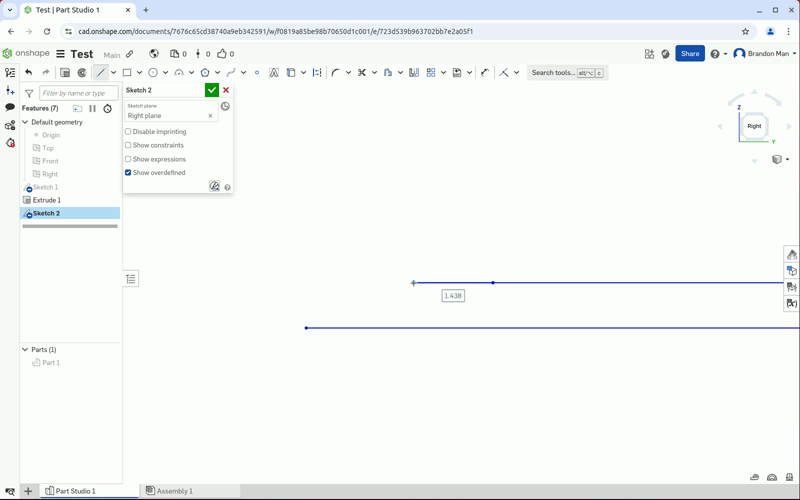
scroll(-6)
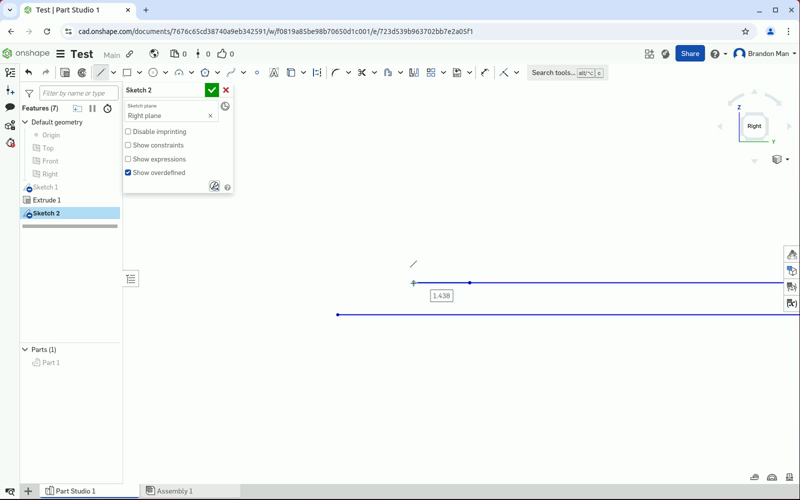
scroll(-6)
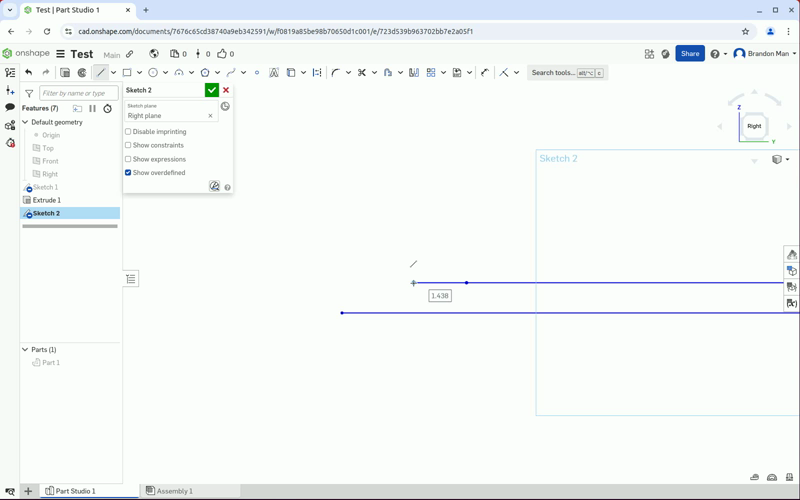
scroll(-6)
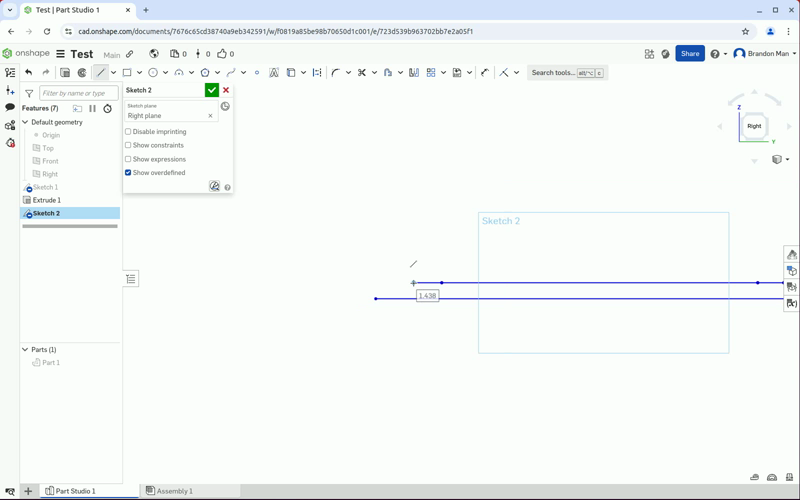
scroll(-6)
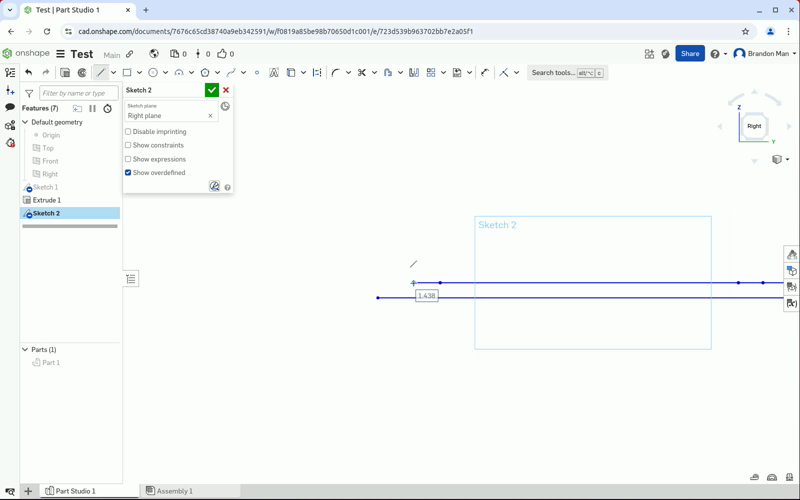
scroll(-6)
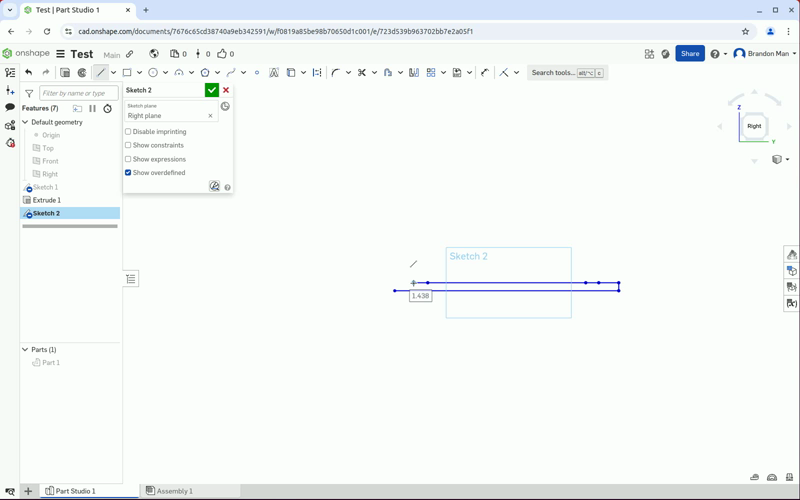
scroll(-6)
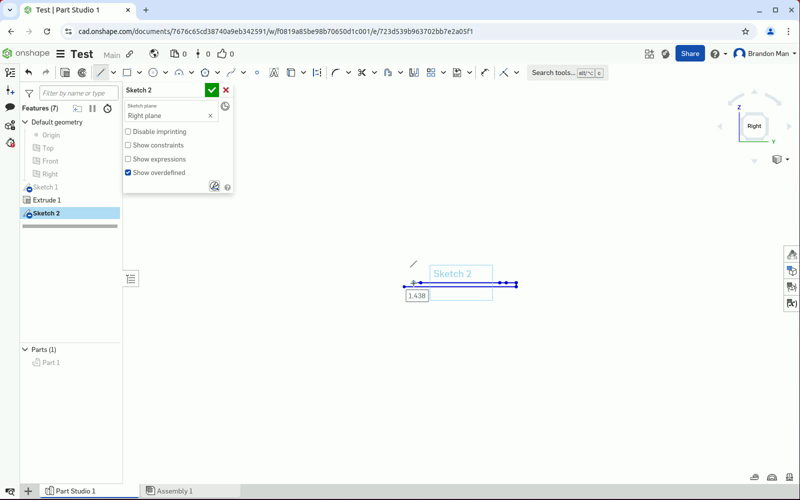
key_up(shift)
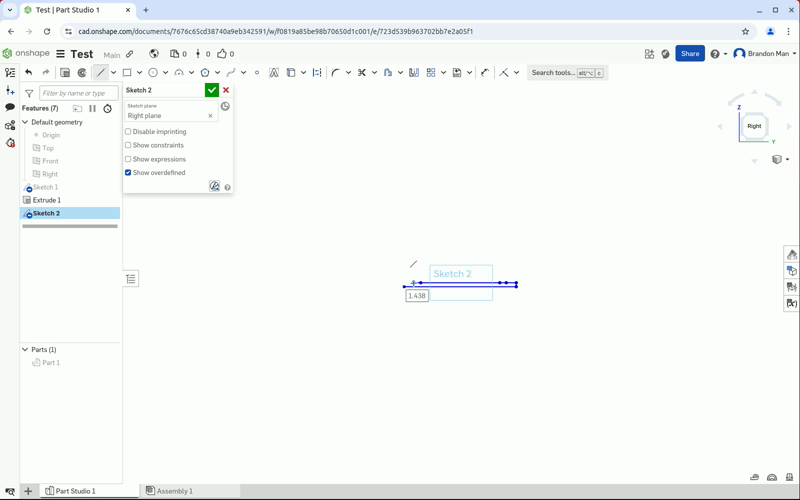
key_down(shift)
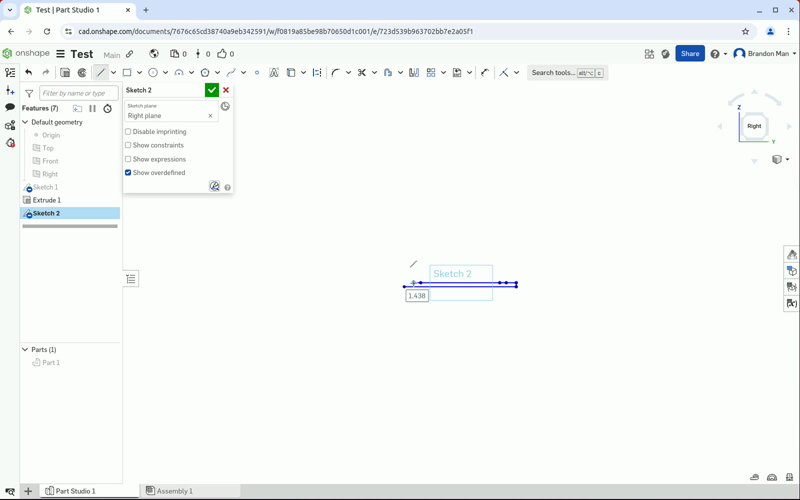
mouse_move(444, 282)
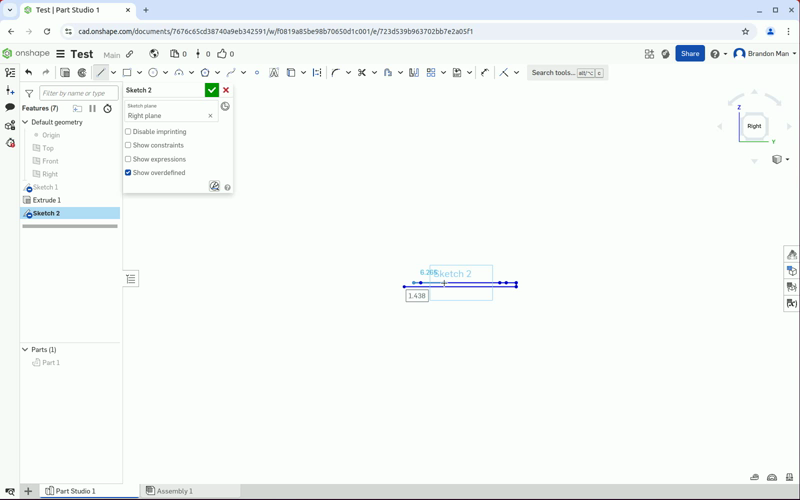
mouse_move(404, 282)
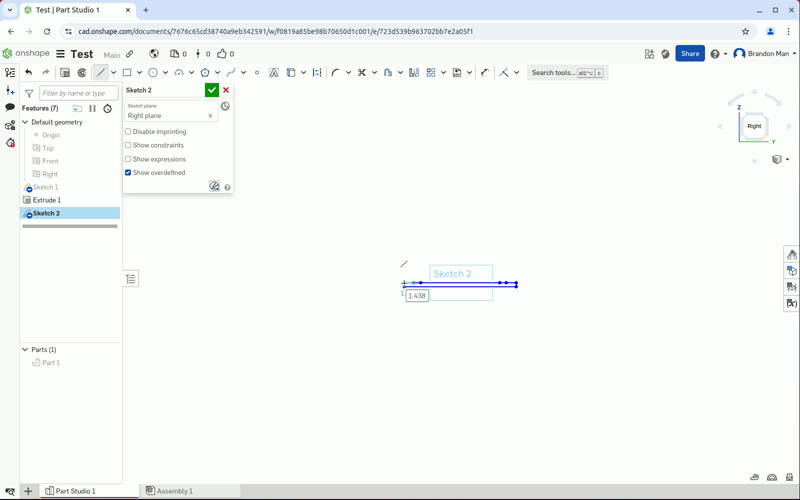
scroll(6)
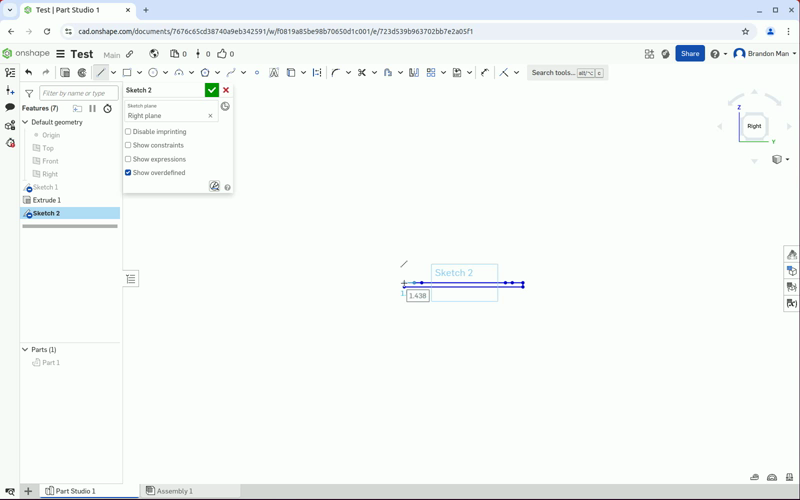
scroll(6)
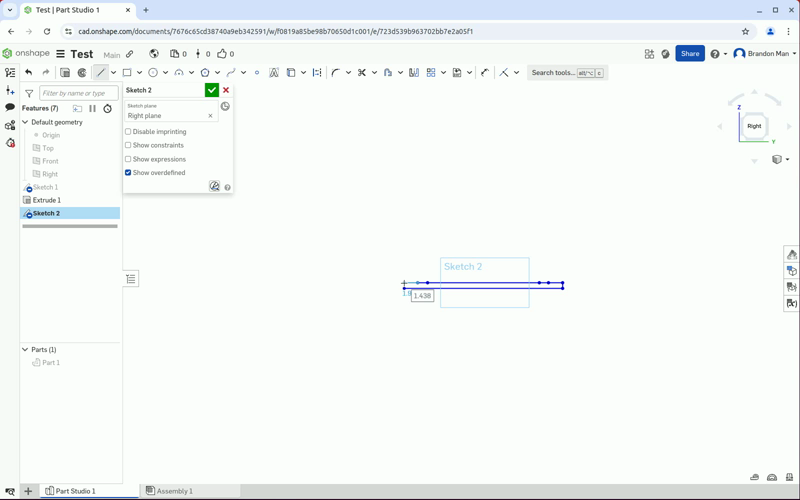
scroll(6)
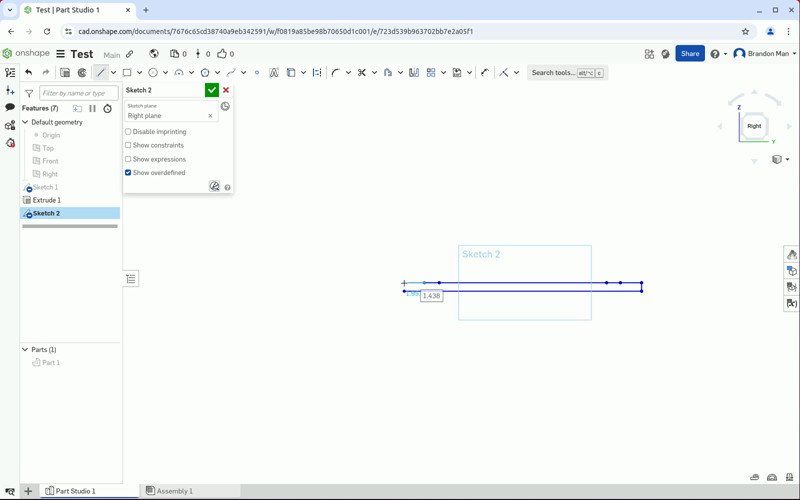
scroll(6)
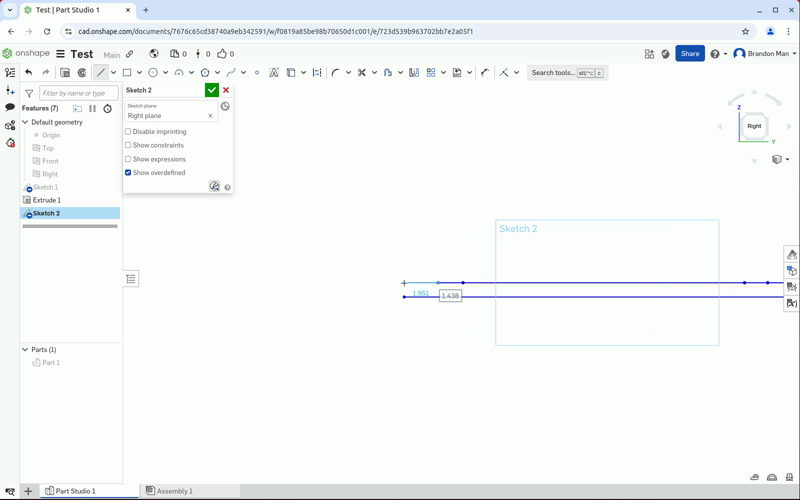
scroll(6)
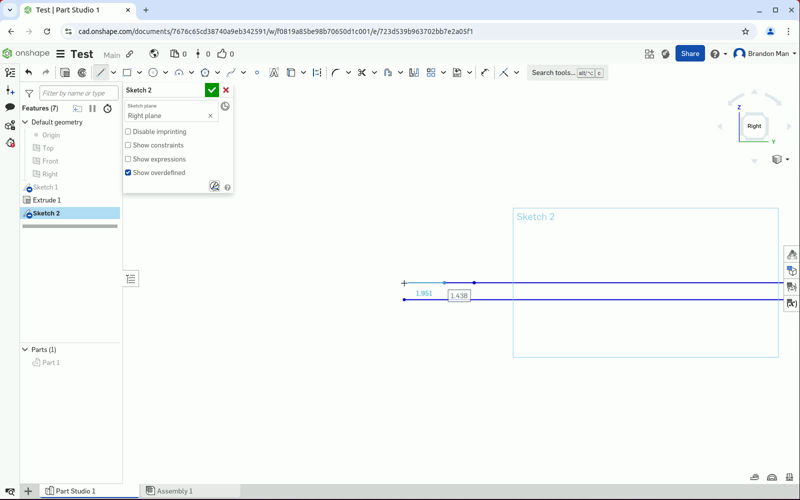
scroll(6)
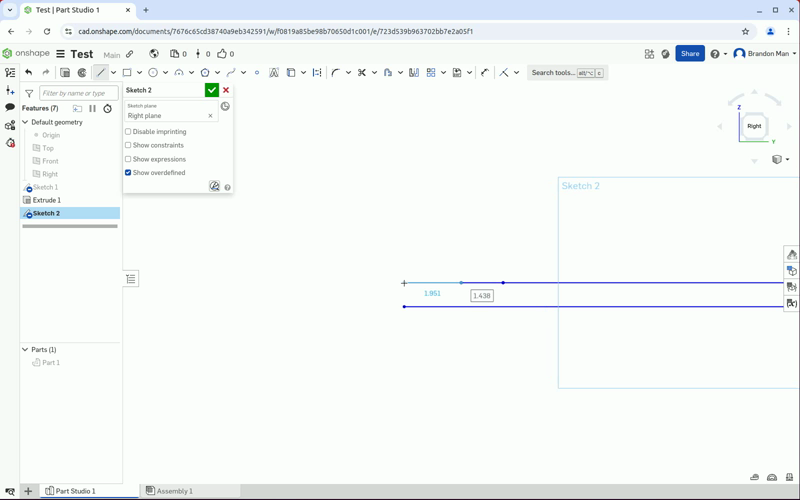
scroll(6)
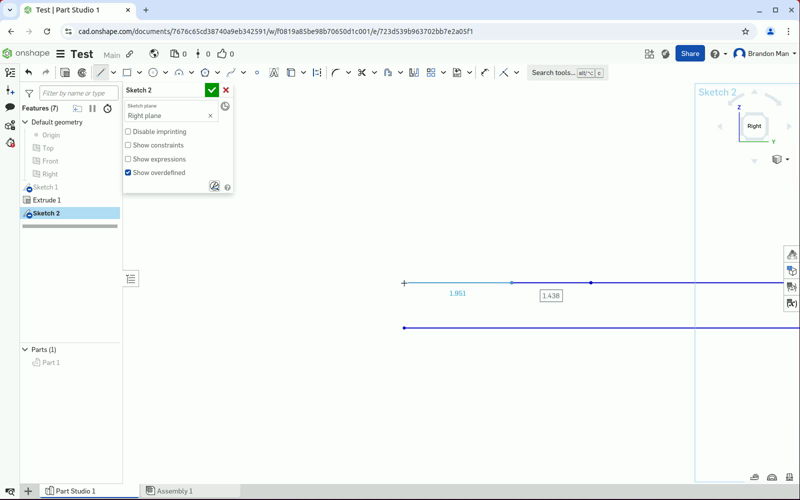
click(404, 282)
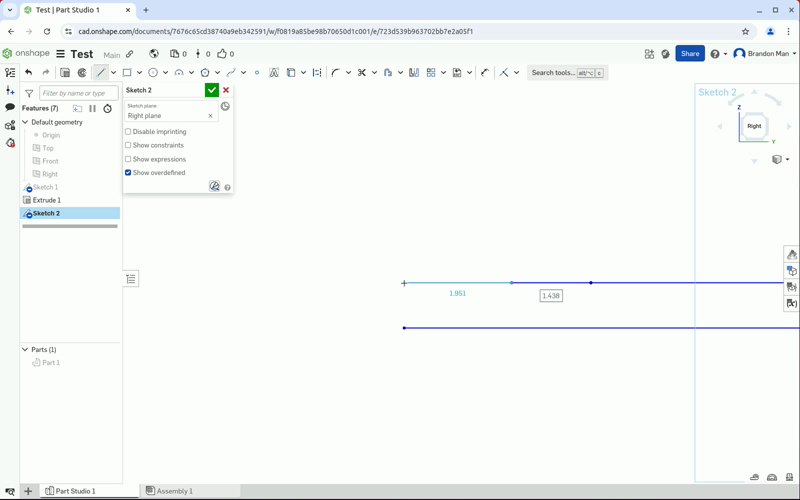
scroll(-6)
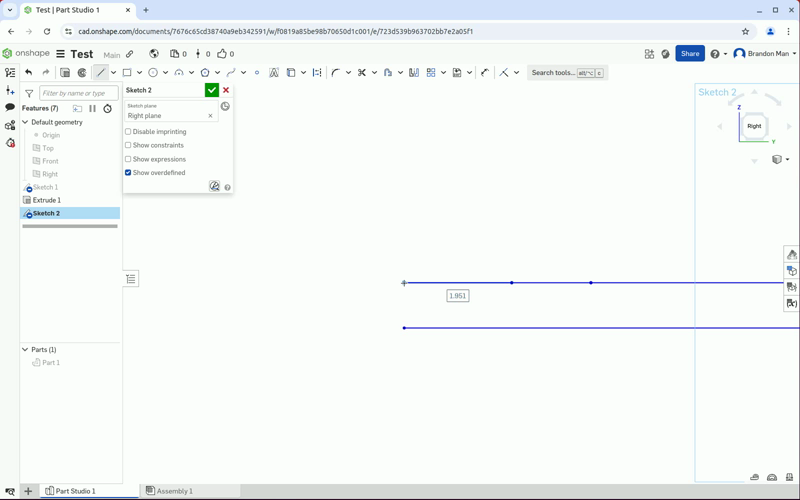
scroll(-6)
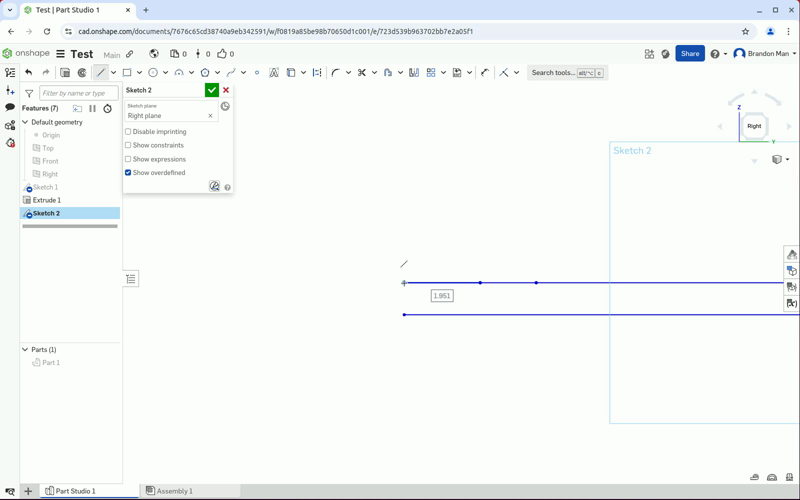
scroll(-6)
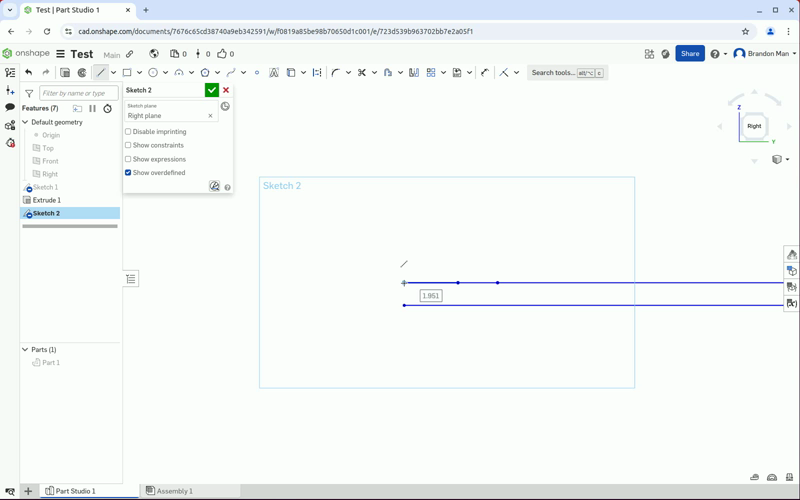
scroll(-6)
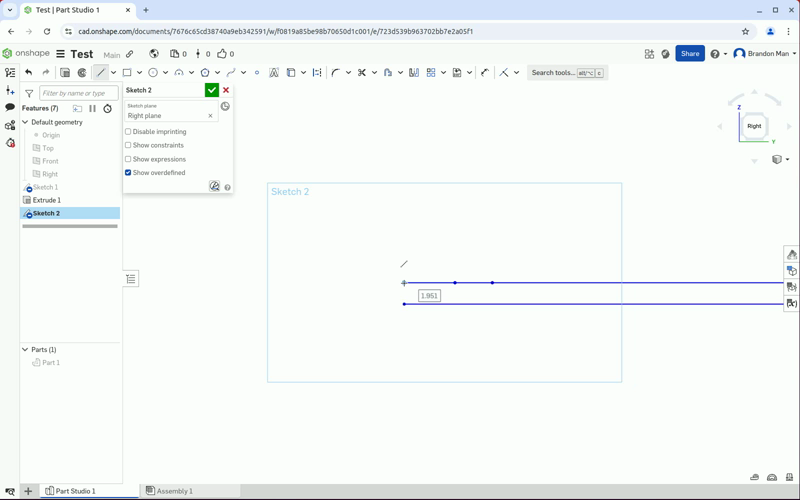
scroll(-6)
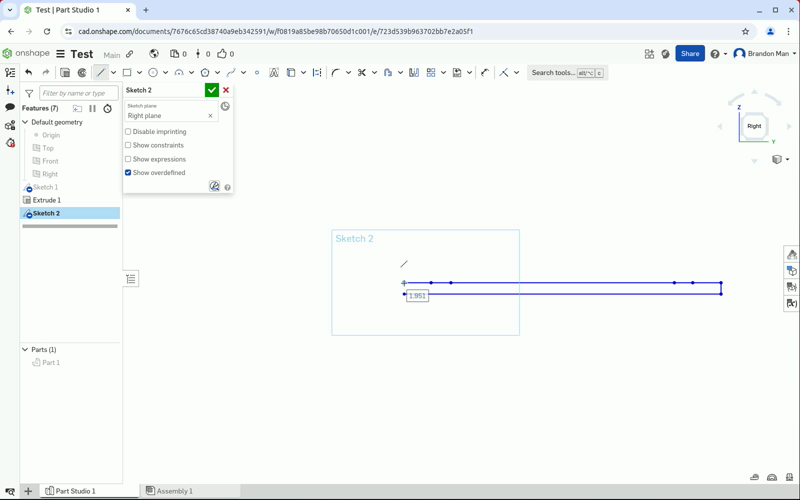
scroll(-6)
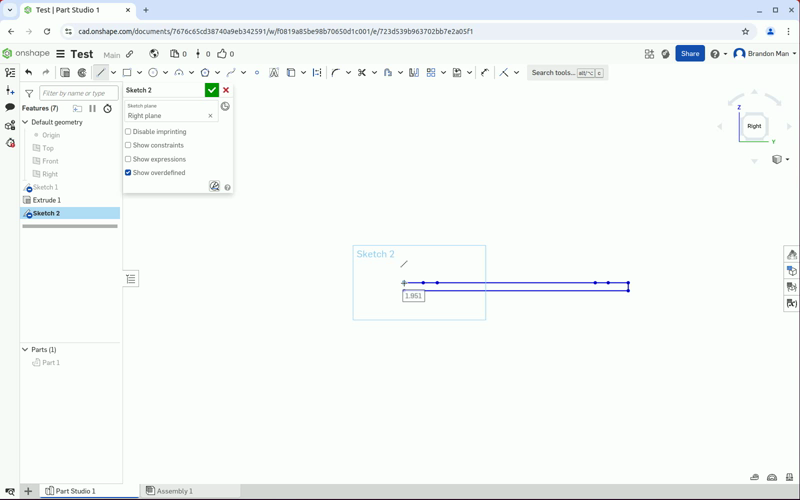
scroll(-6)
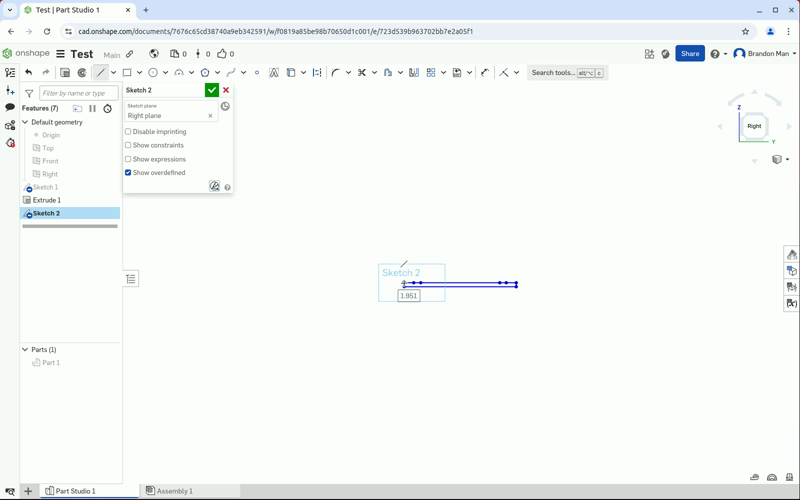
key_up(shift)
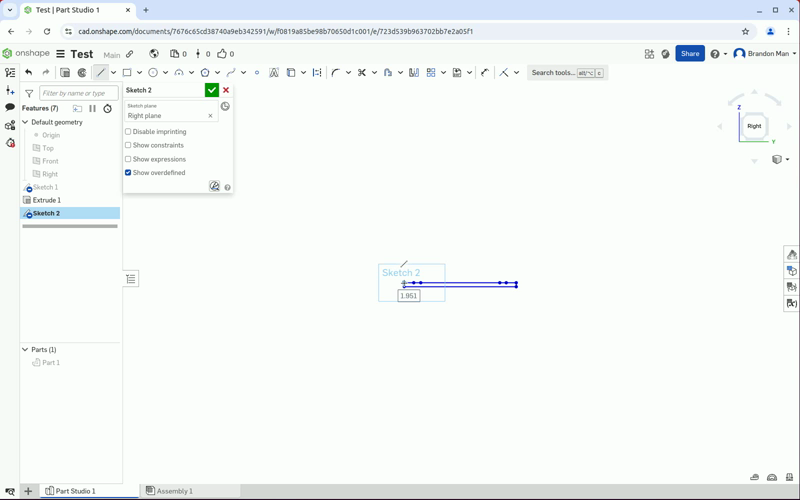
mouse_move(434, 282)
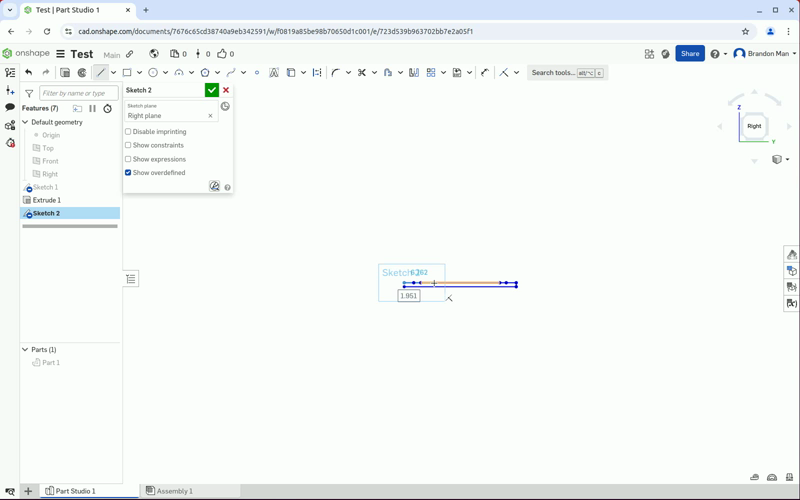
key_down(shift)
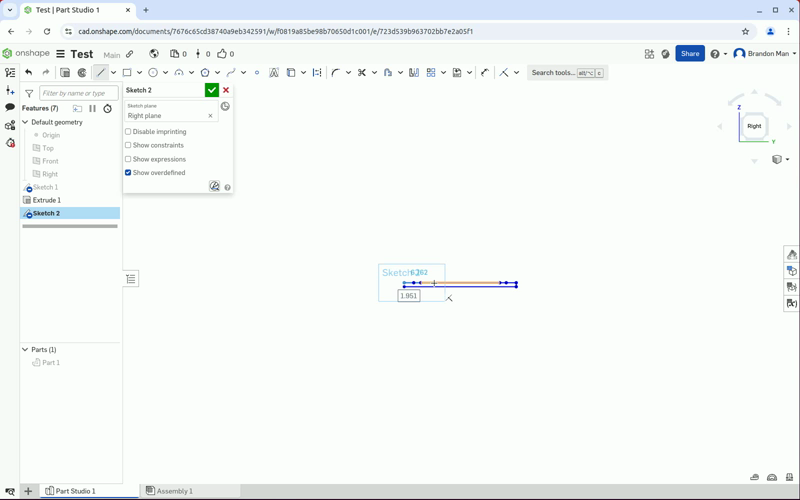
mouse_move(404, 286)
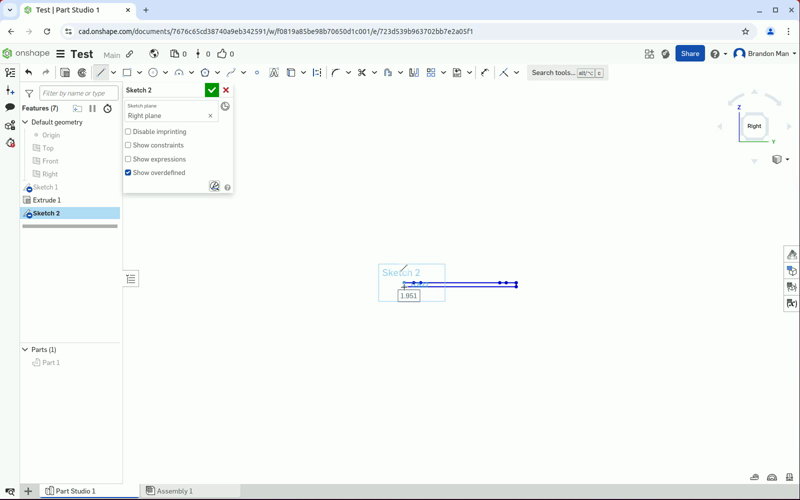
scroll(6)
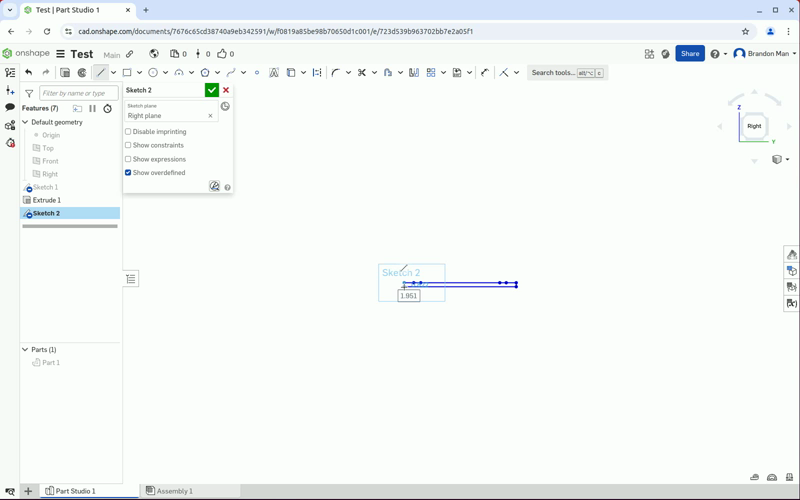
scroll(6)
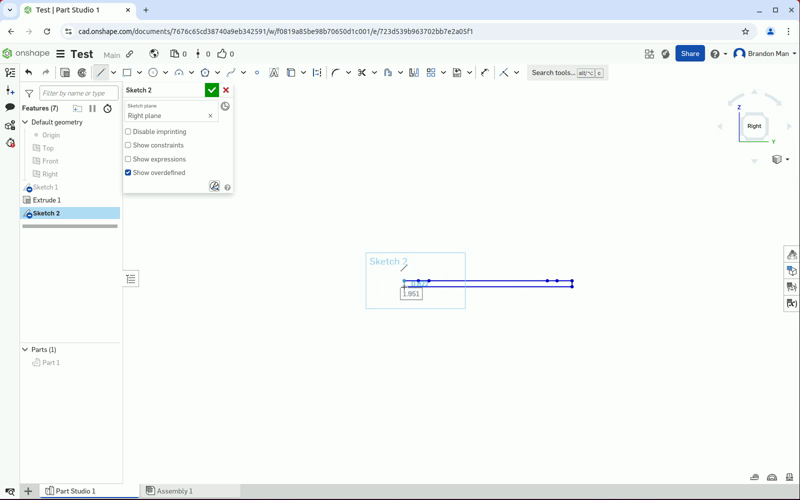
scroll(6)
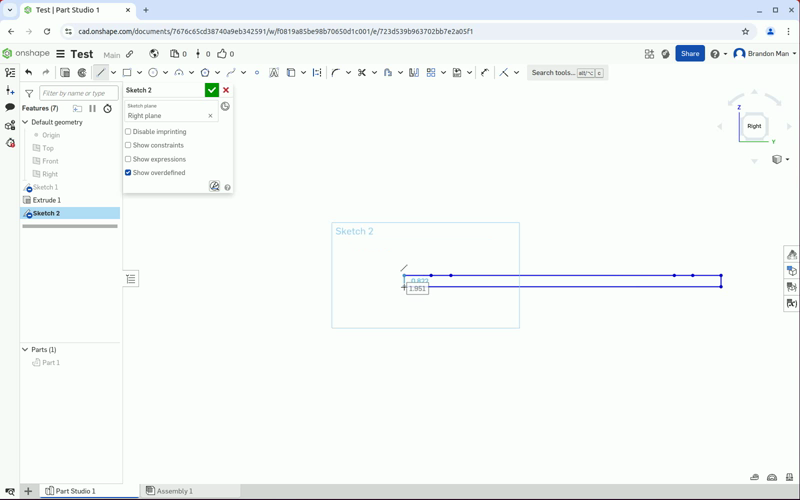
scroll(6)
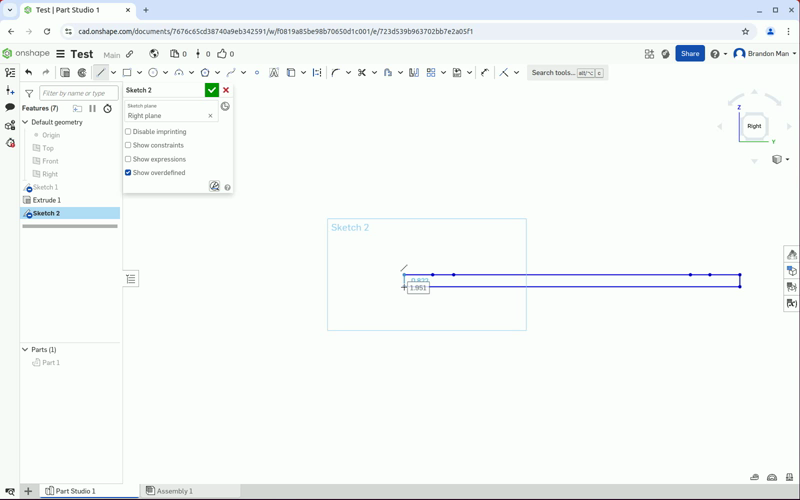
scroll(6)
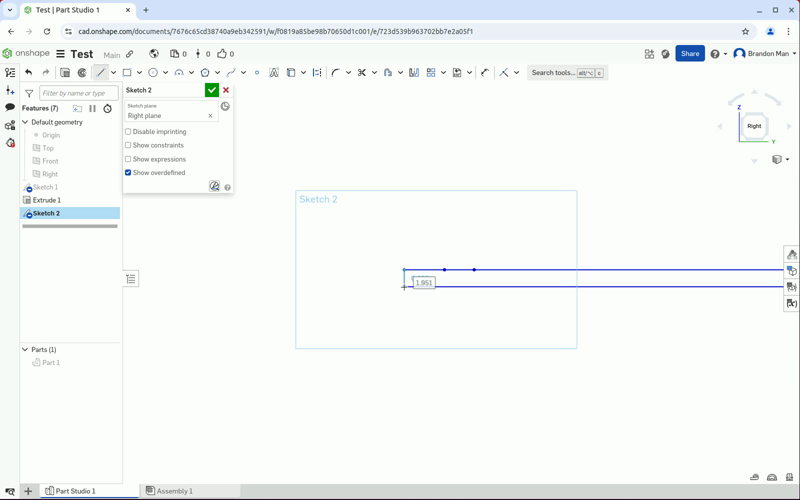
scroll(6)
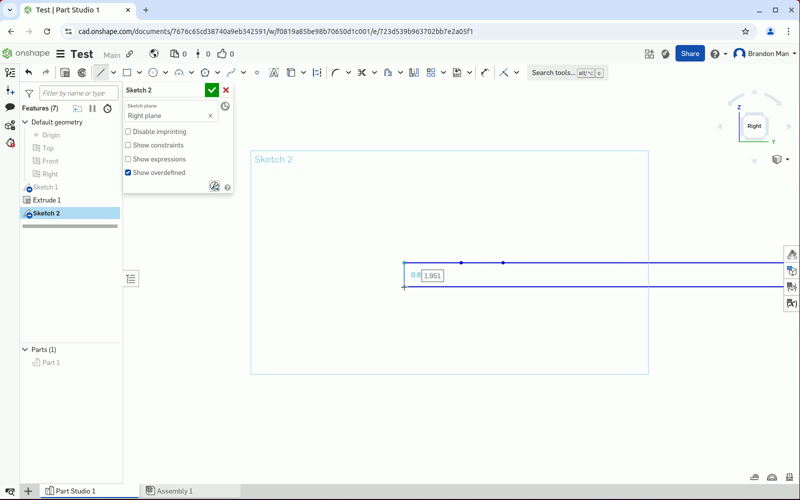
scroll(6)
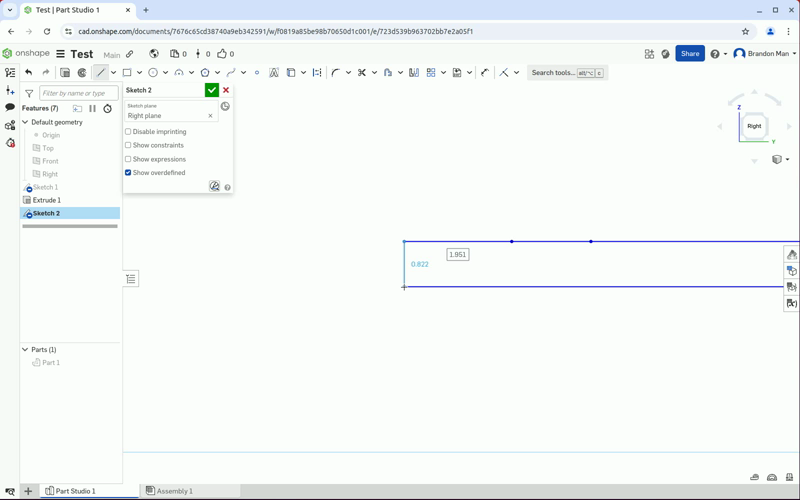
key_up(shift)
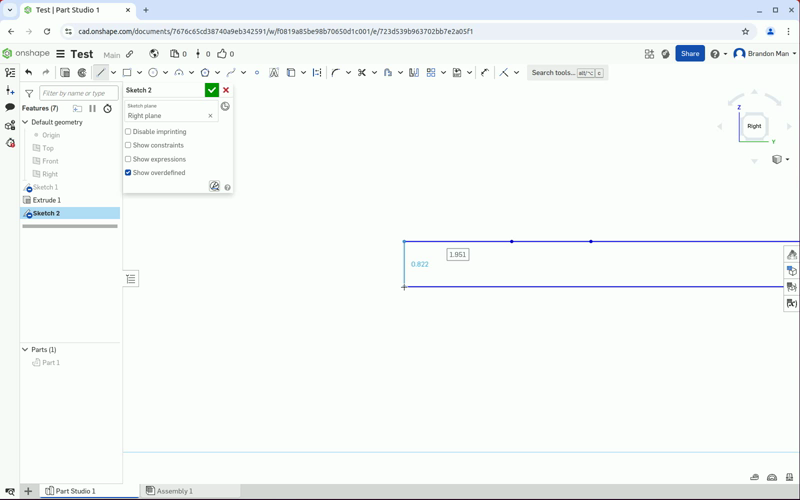
click(404, 286)
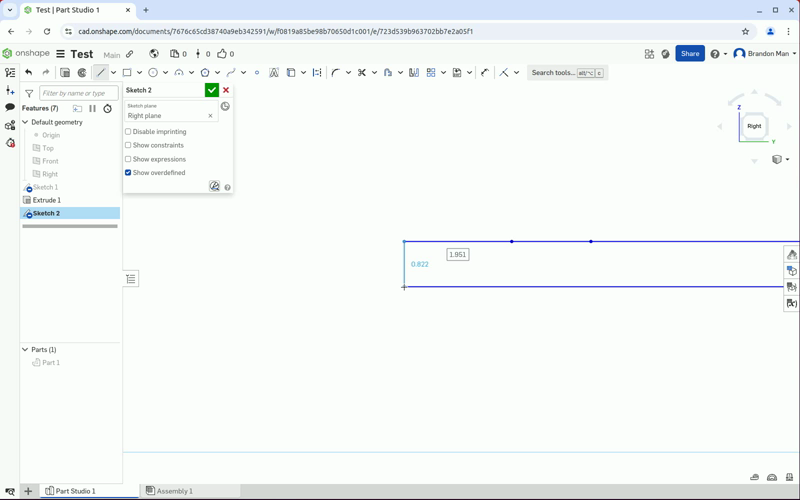
scroll(-6)
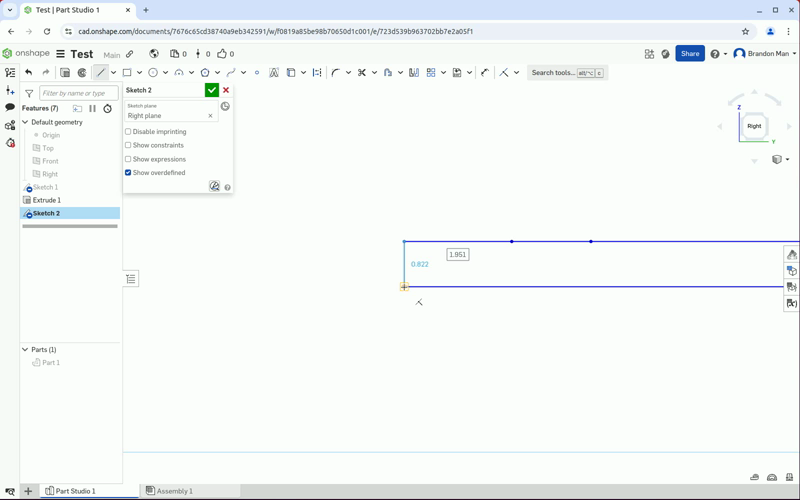
scroll(-6)
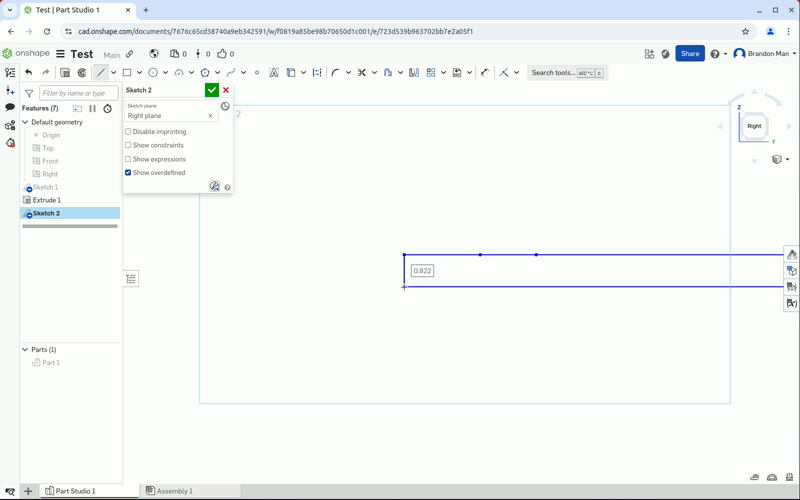
scroll(-6)
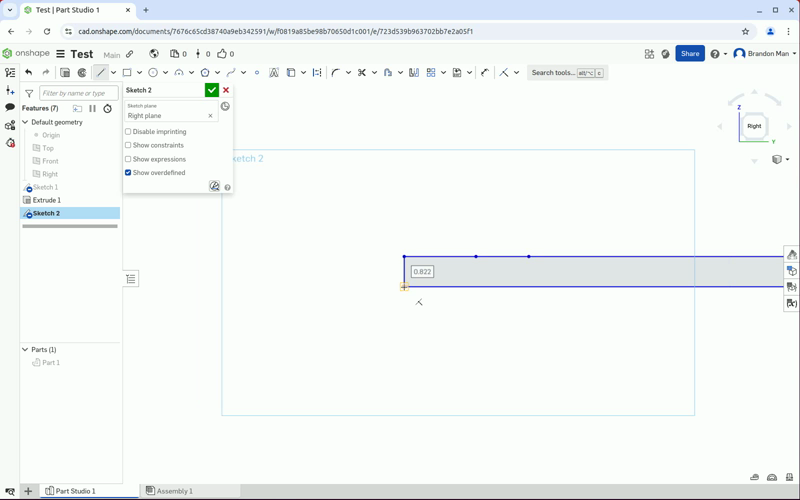
scroll(-6)
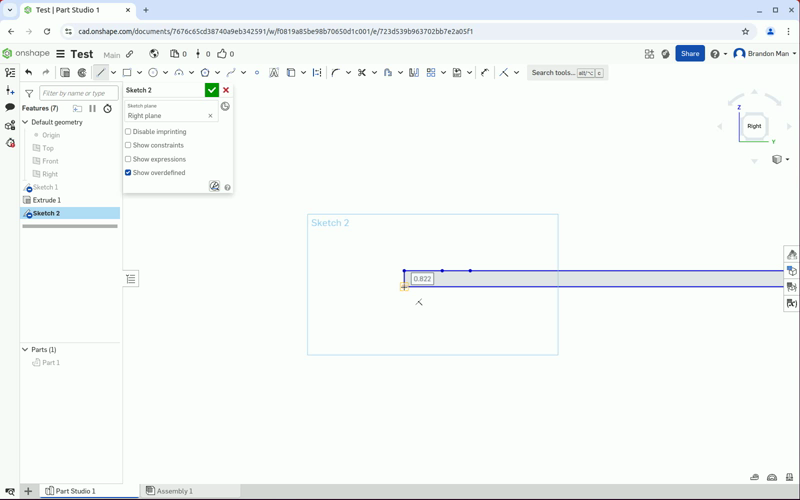
scroll(-6)
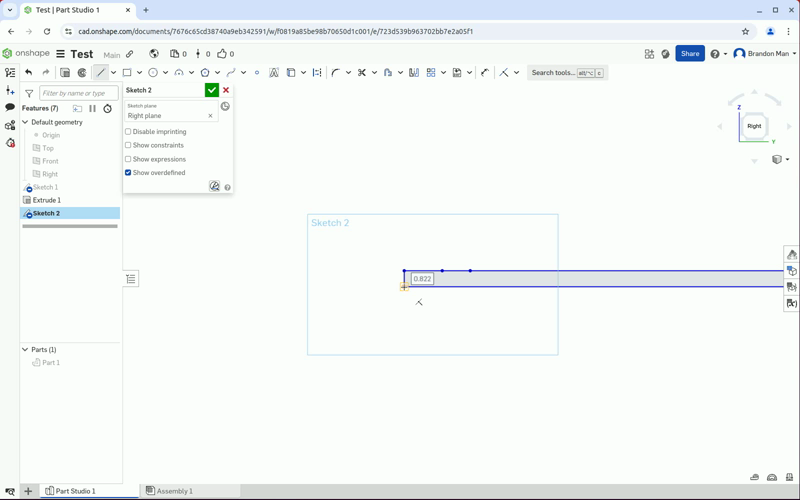
scroll(-6)
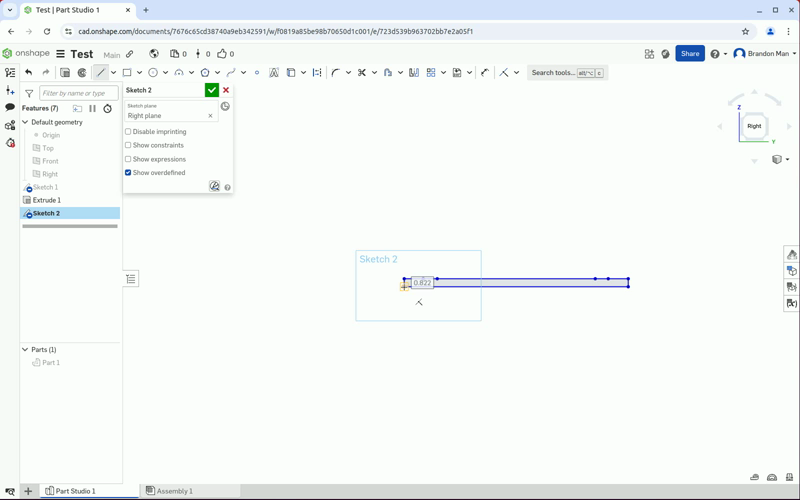
scroll(-6)
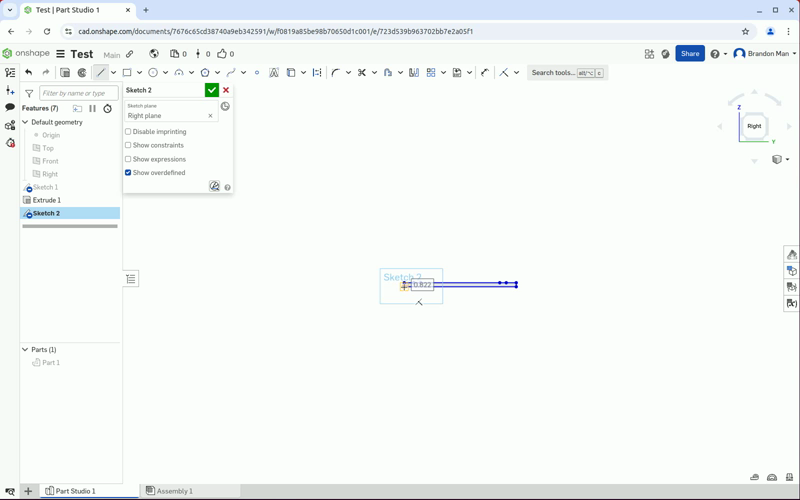
key(esc)
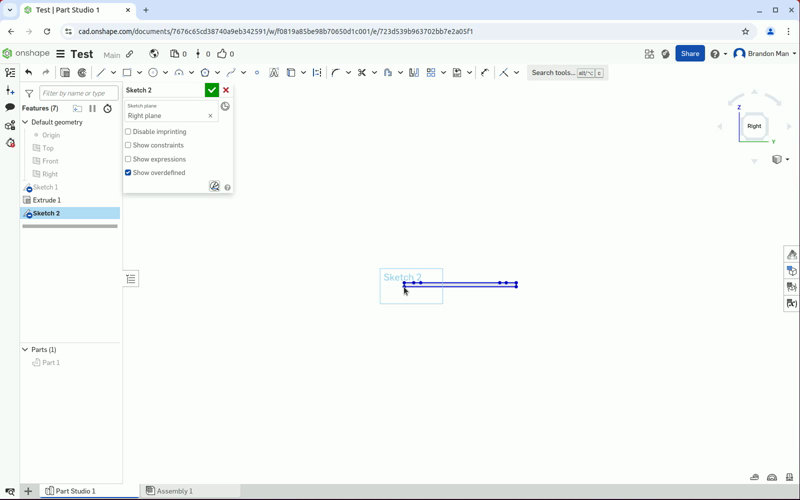
mouse_move(459, 284)
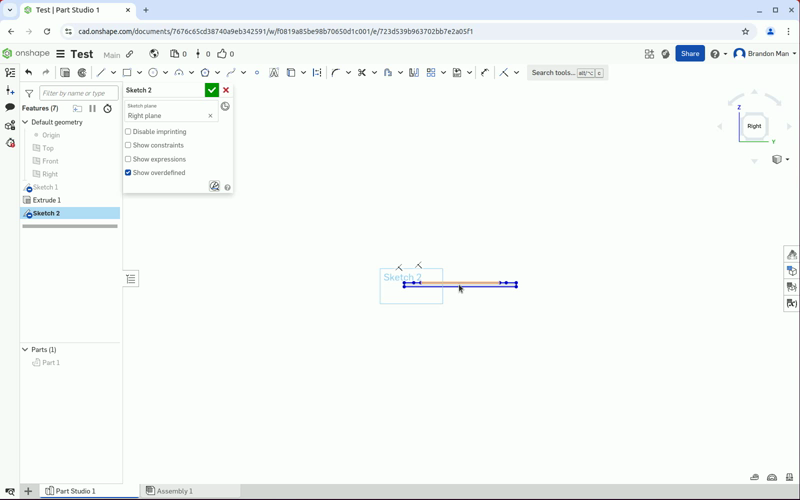
scroll(6)
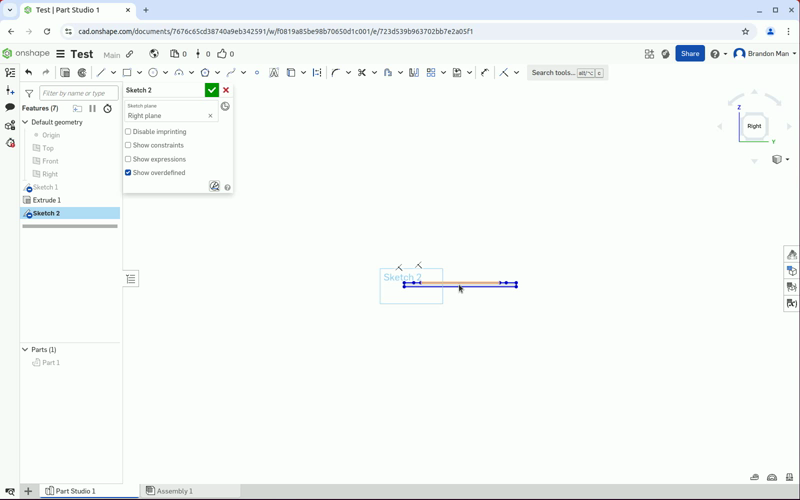
scroll(6)
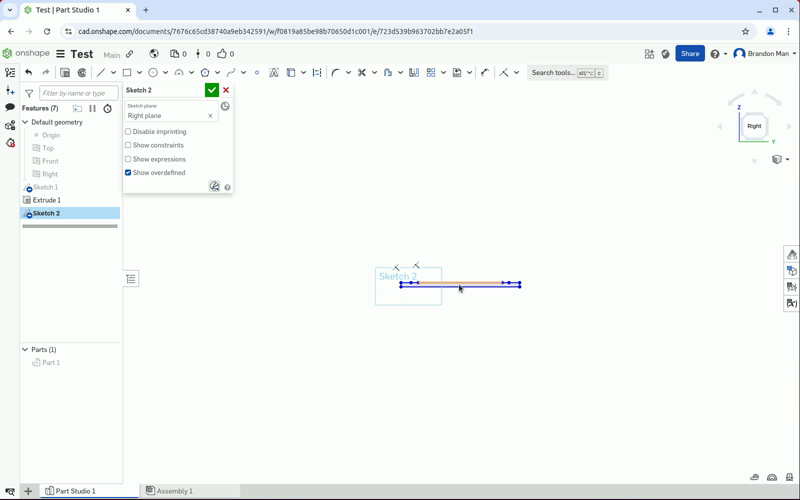
scroll(6)
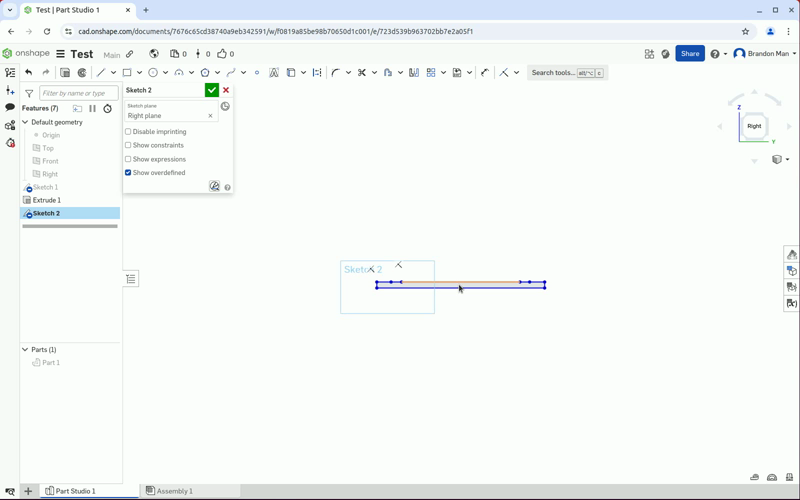
scroll(6)
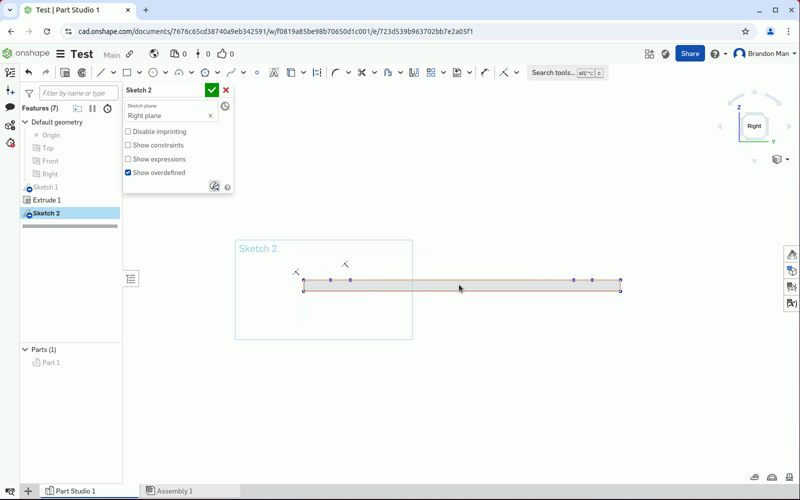
scroll(6)
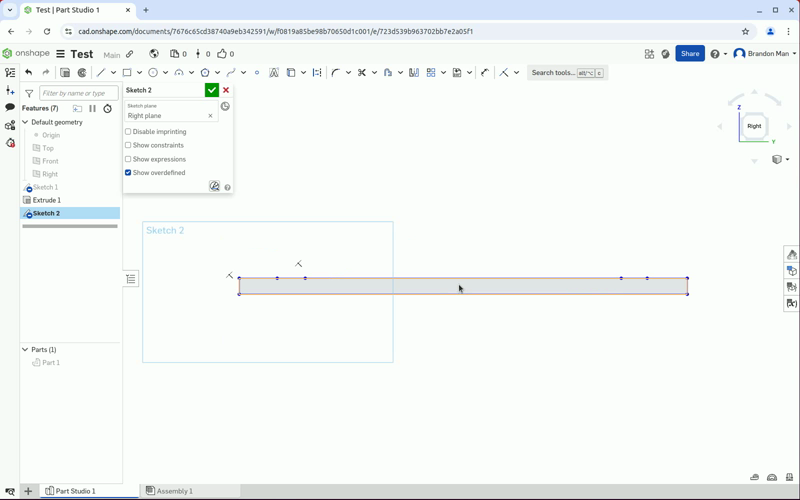
scroll(6)
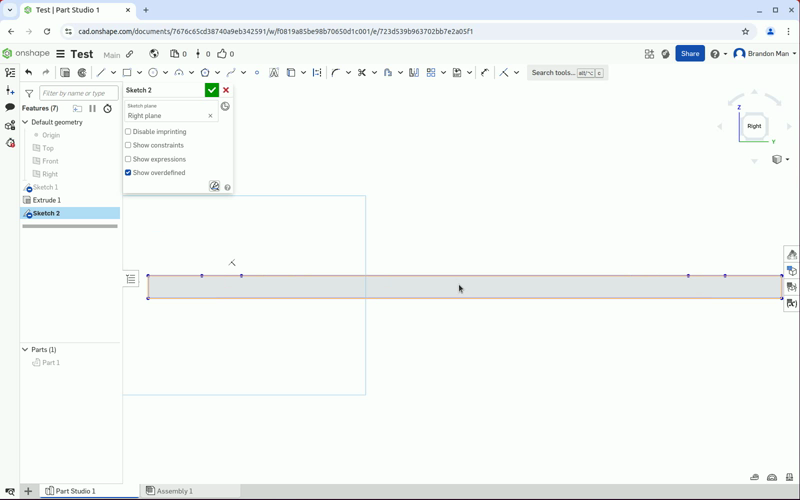
scroll(6)
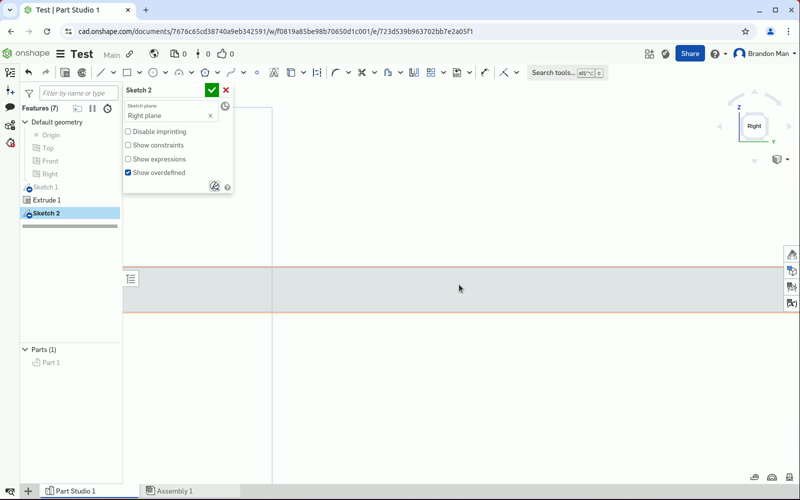
click(459, 284)
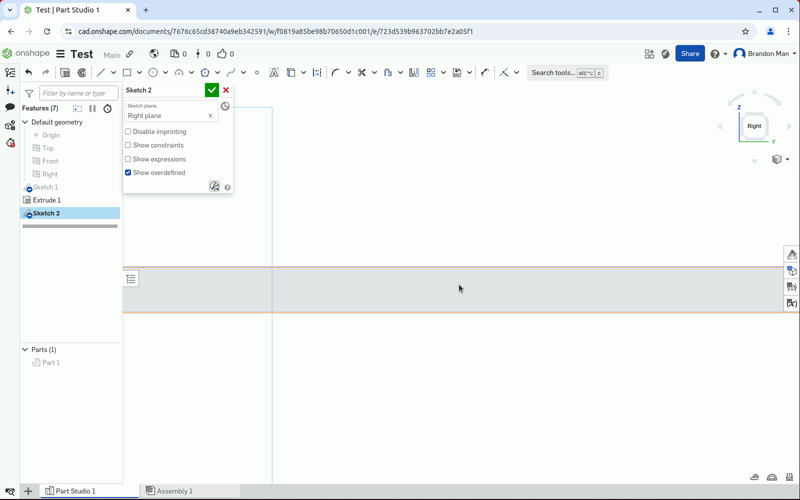
scroll(-6)
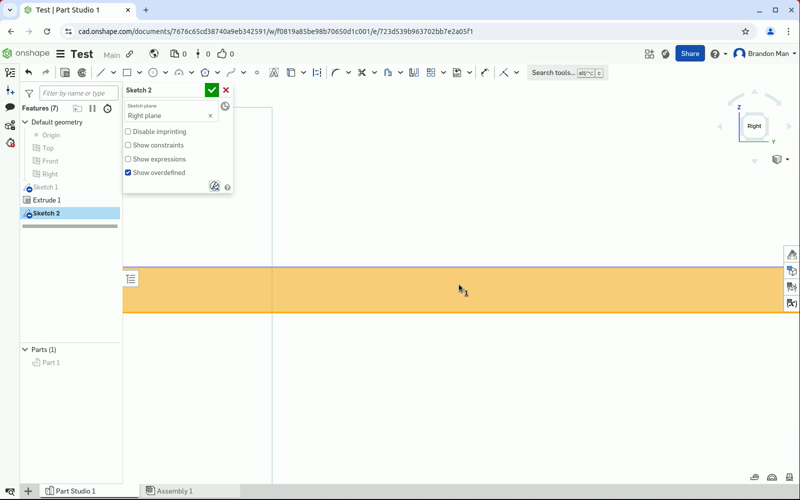
scroll(-6)
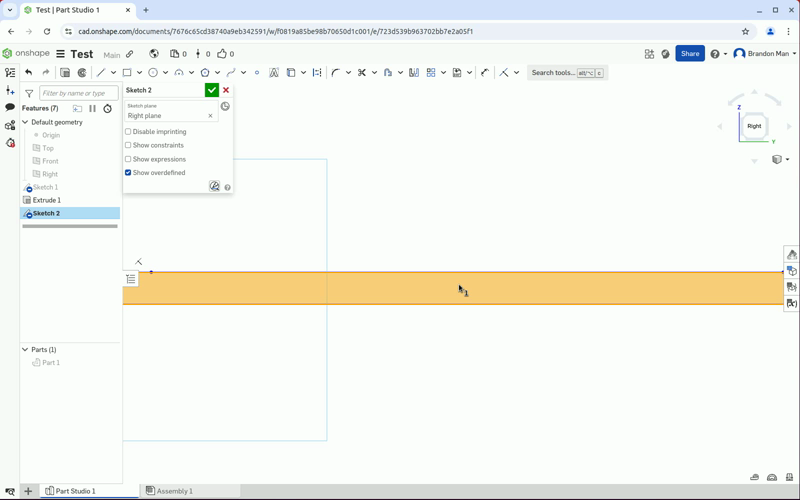
scroll(-6)
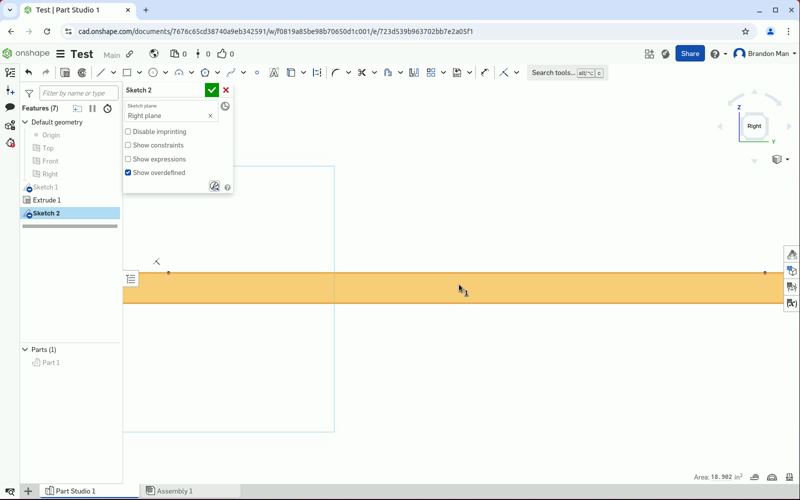
scroll(-6)
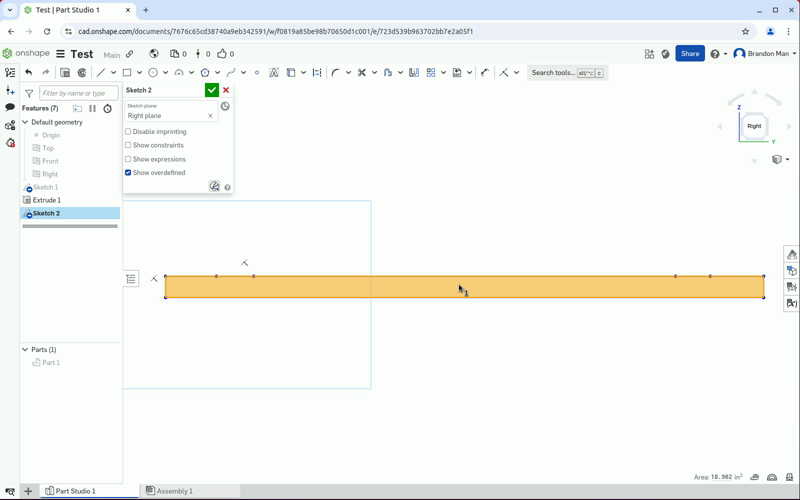
scroll(-6)
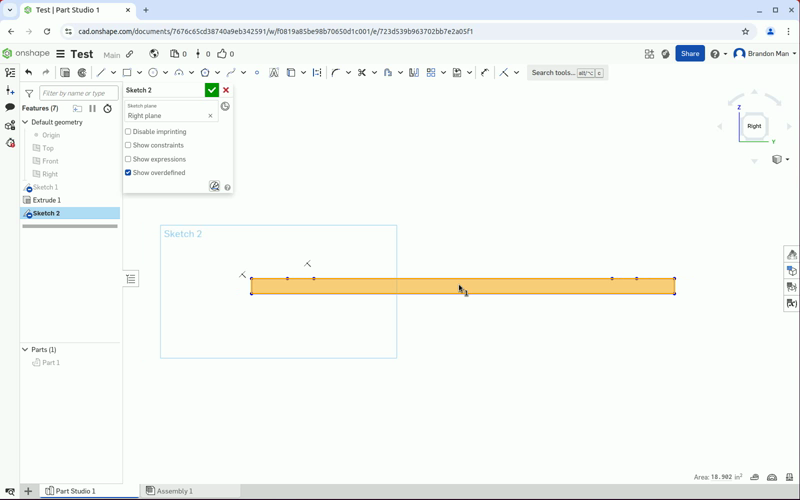
scroll(-6)
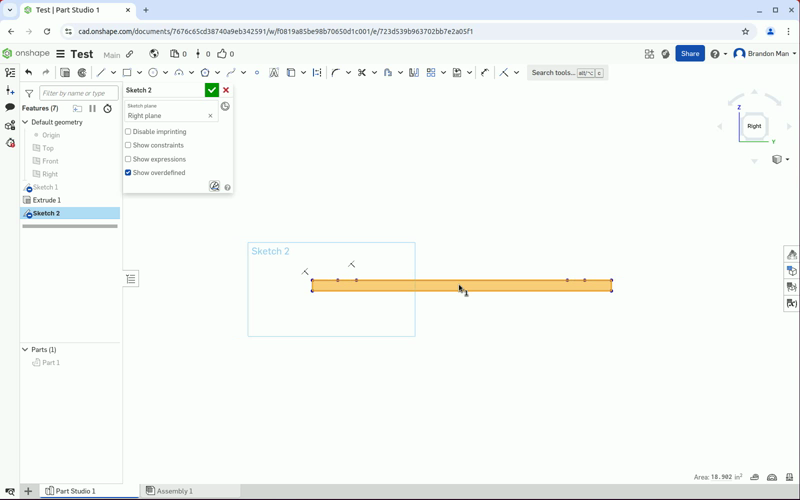
scroll(-6)
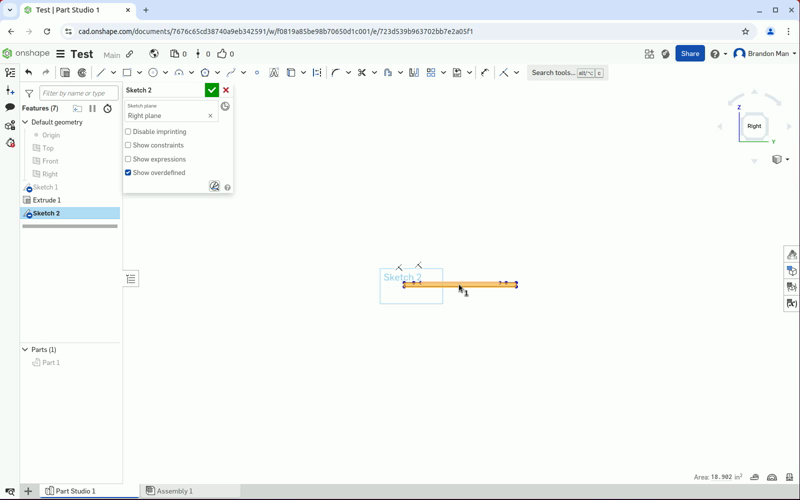
mouse_move(73, 352)
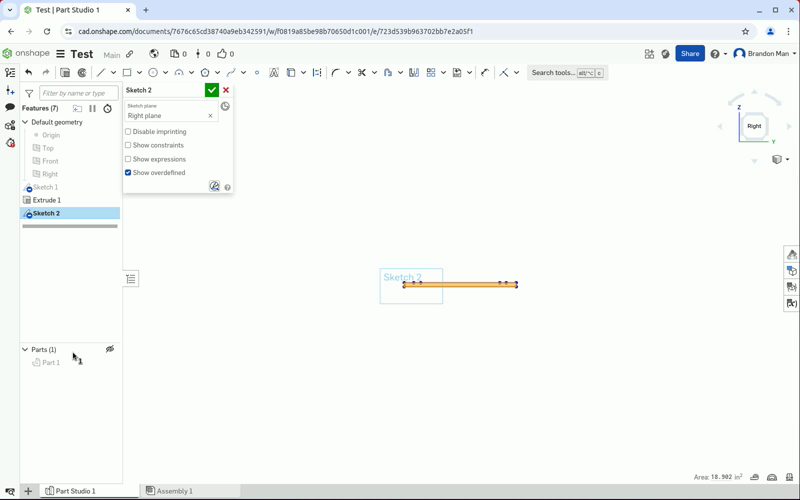
key(shift+y)
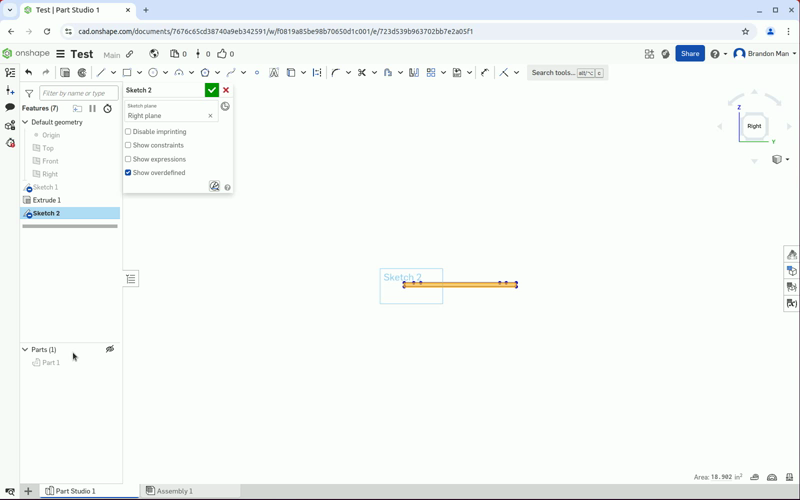
key(shift+e)
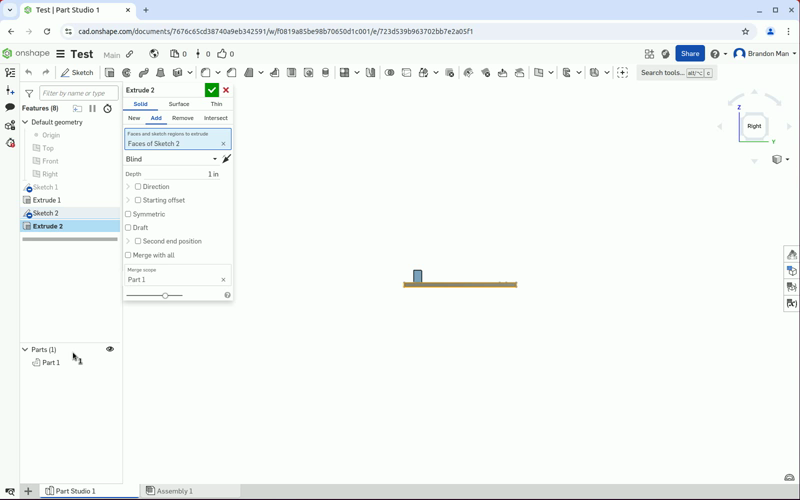
mouse_move(143, 106)
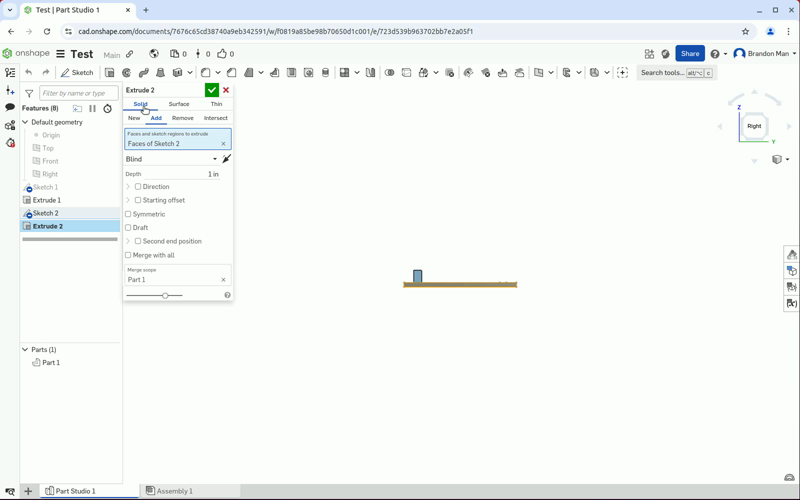
click(143, 106)
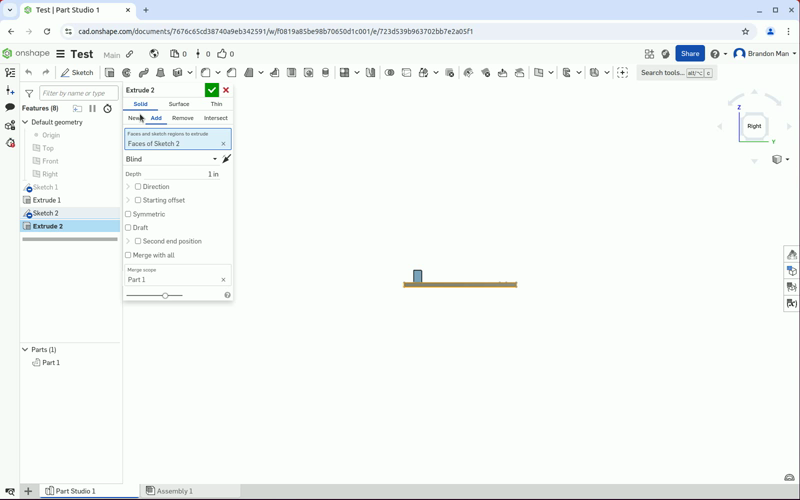
mouse_move(137, 120)
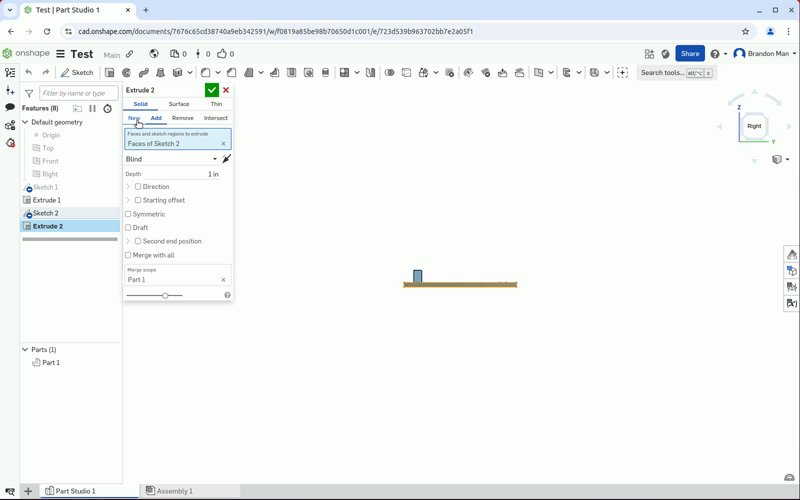
click(137, 120)
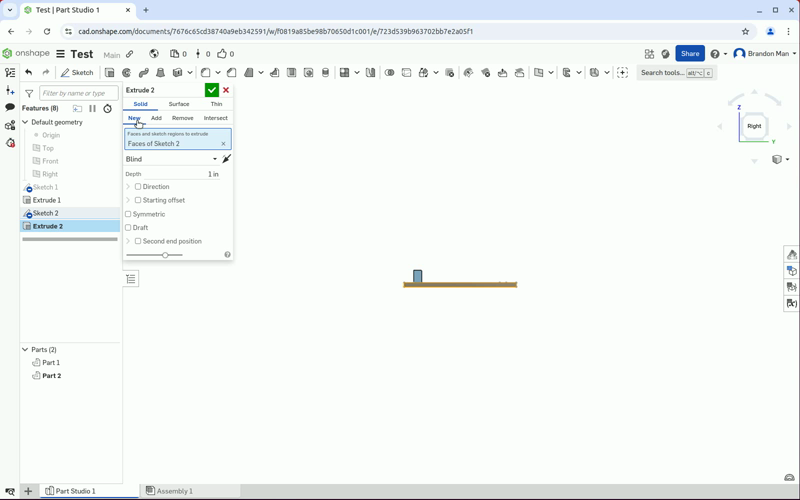
key(tab, 4)
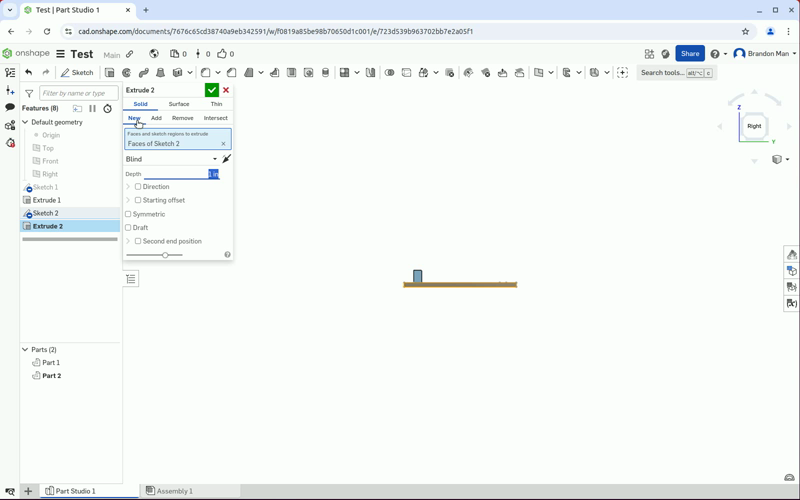
text(46.216)
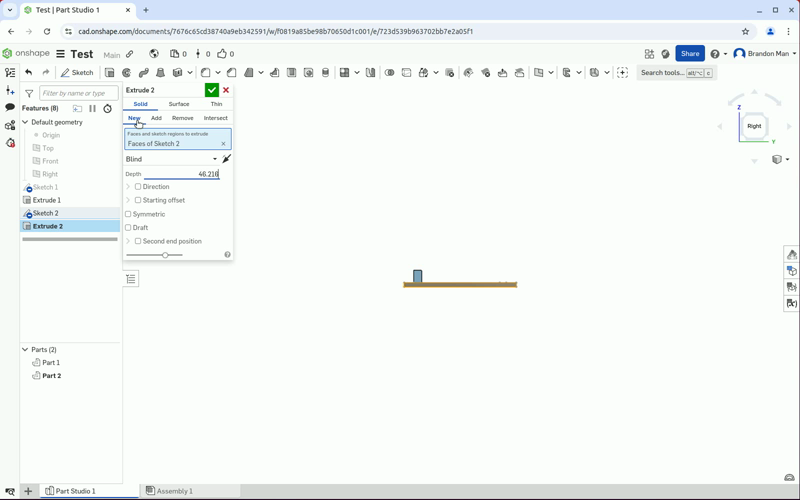
key(tab, 3)
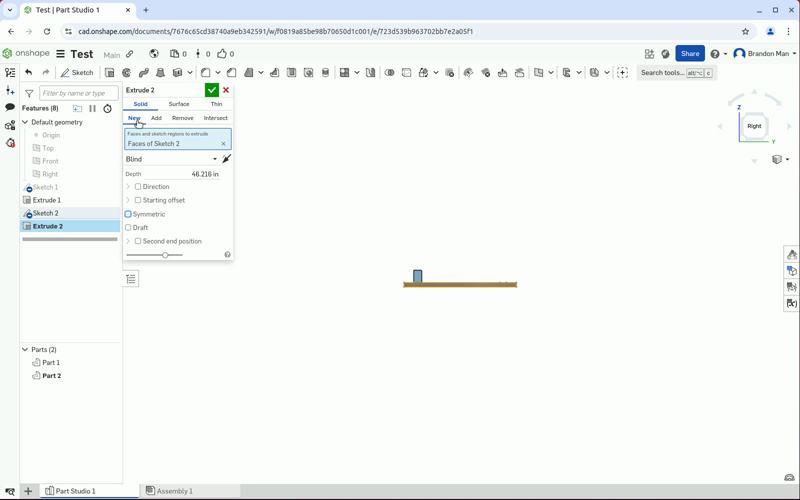
key(space)
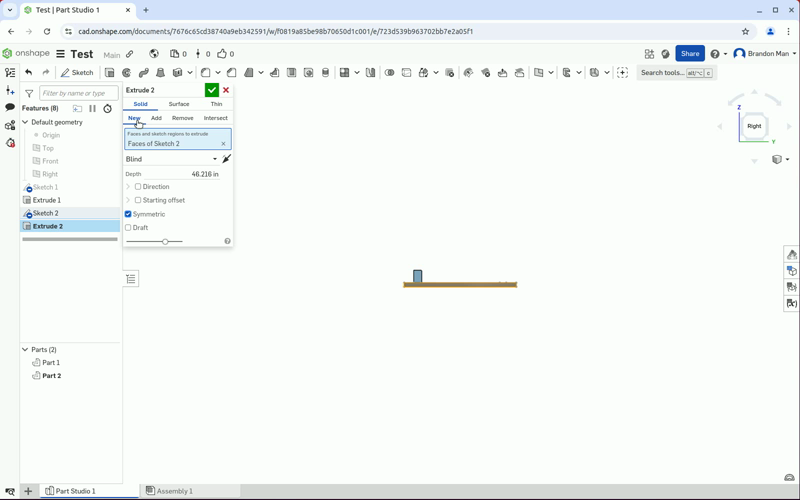
key(enter)
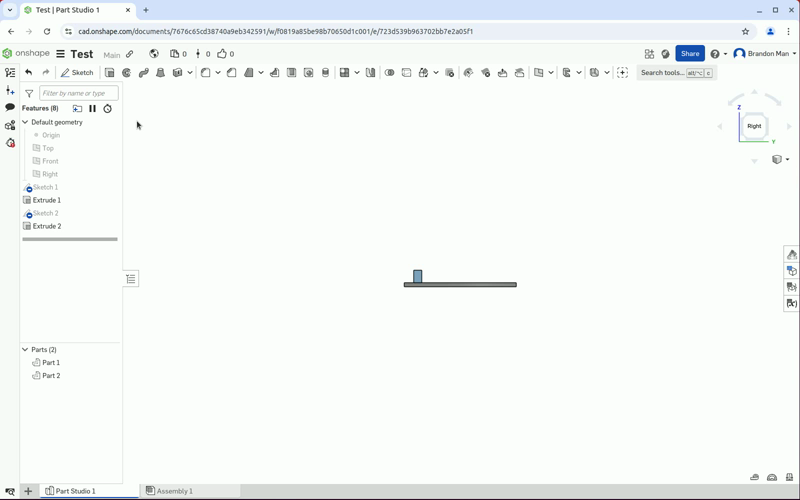
key(shift+h)
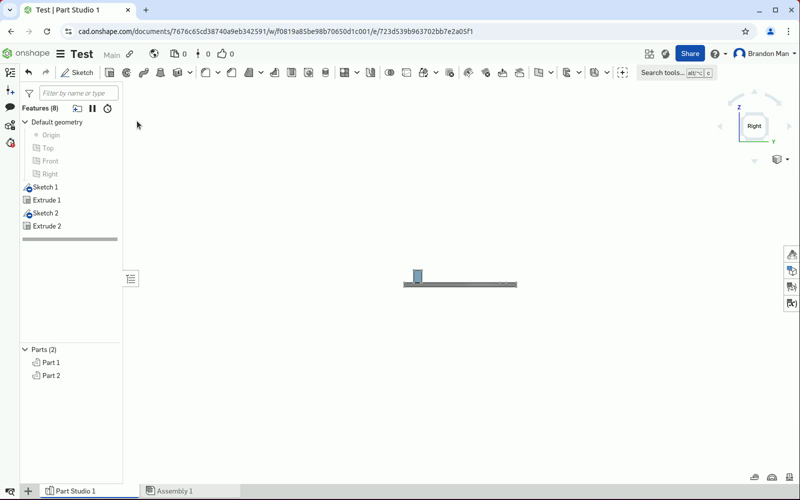
key(shift+h)
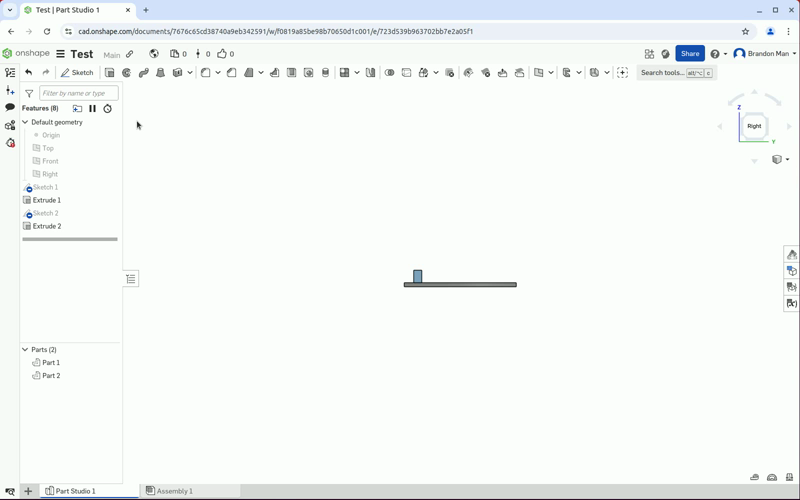
mouse_move(73, 189)
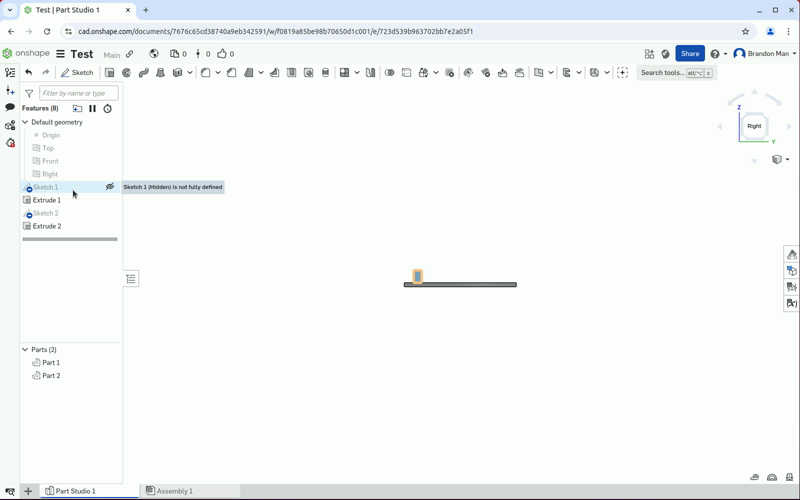
click(73, 189)
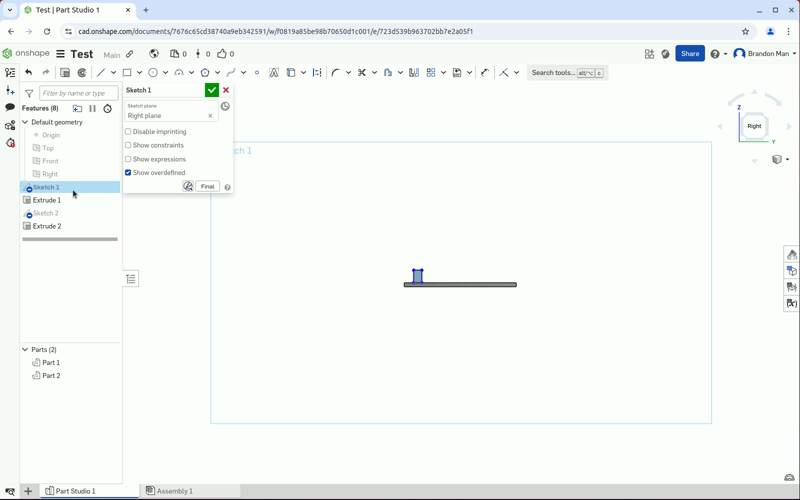
mouse_move(229, 92)
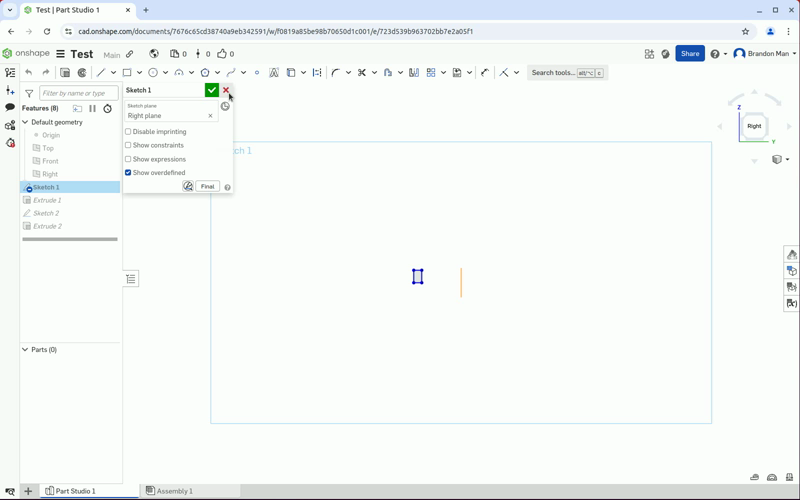
click(229, 92)
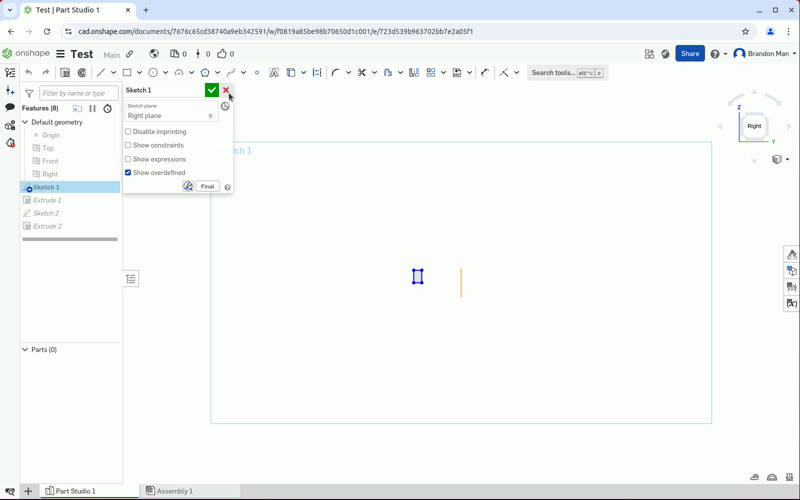
key(shift+s)
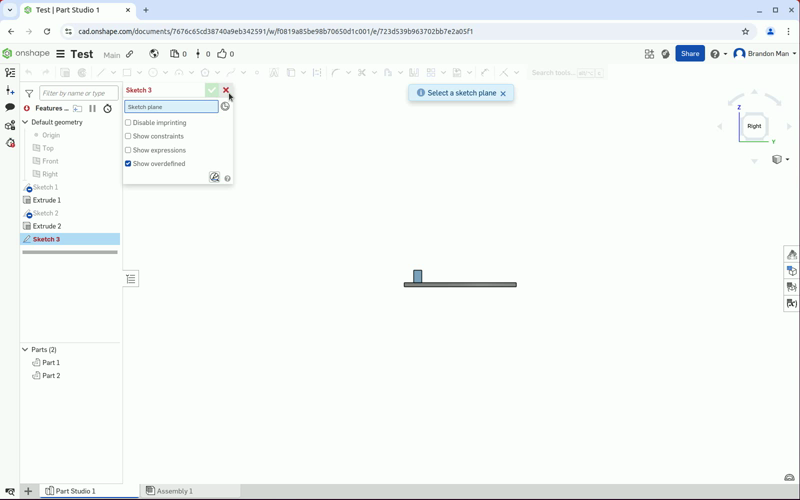
mouse_move(73, 176)
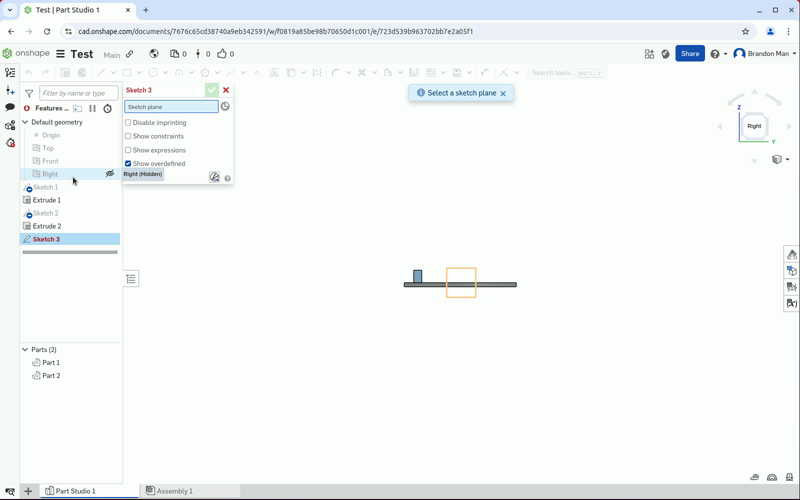
click(73, 176)
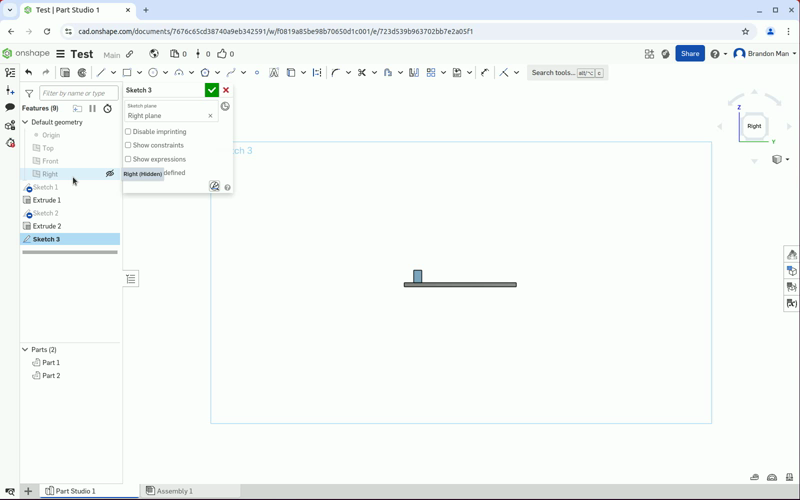
mouse_move(73, 352)
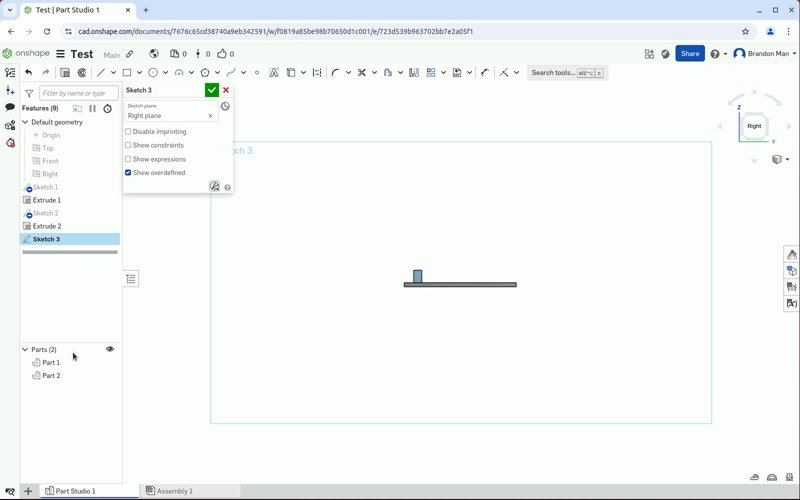
key(y)
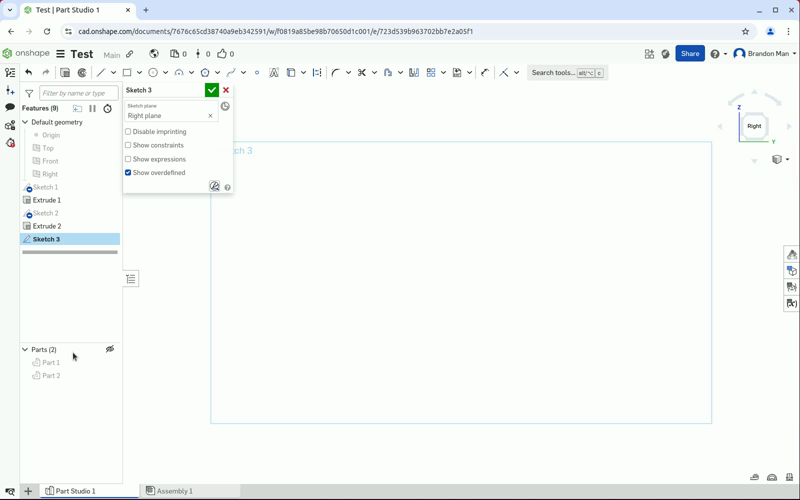
key(l)
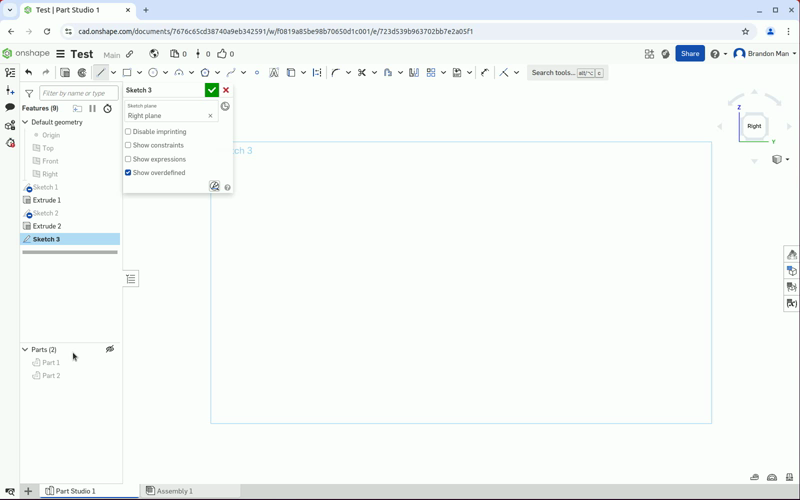
key_down(shift)
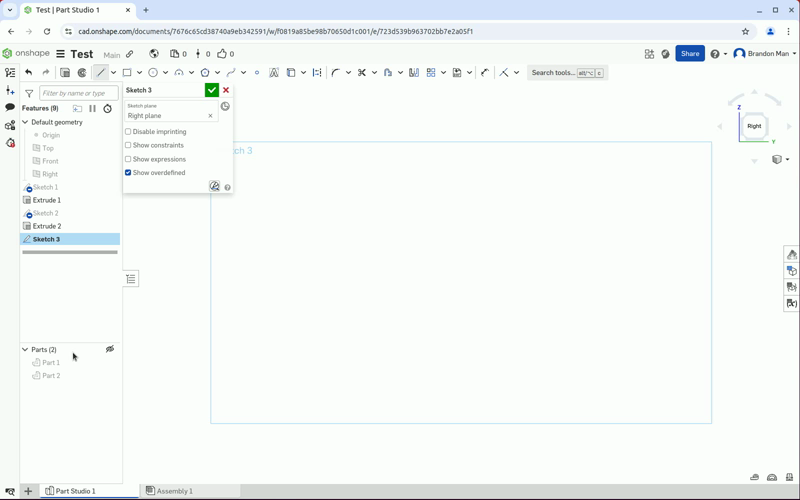
mouse_move(500, 282)
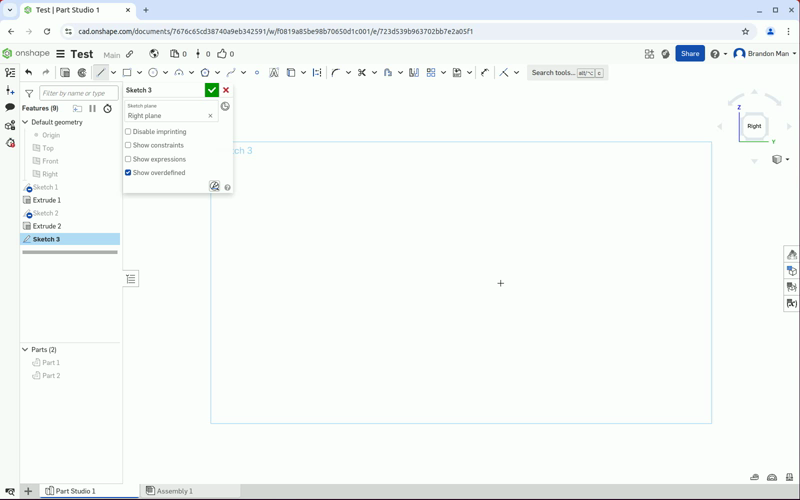
click(500, 282)
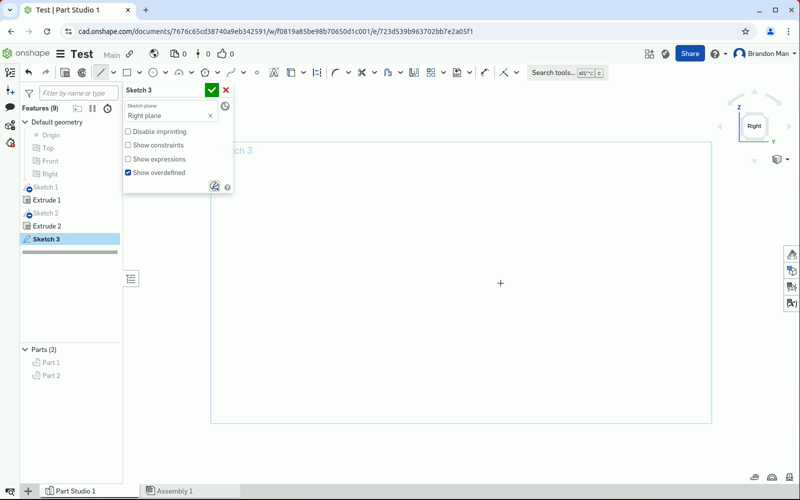
key_up(shift)
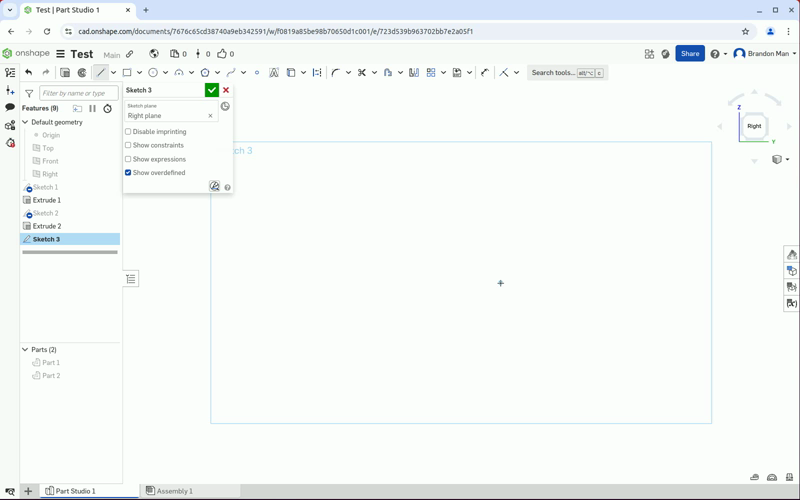
key_down(shift)
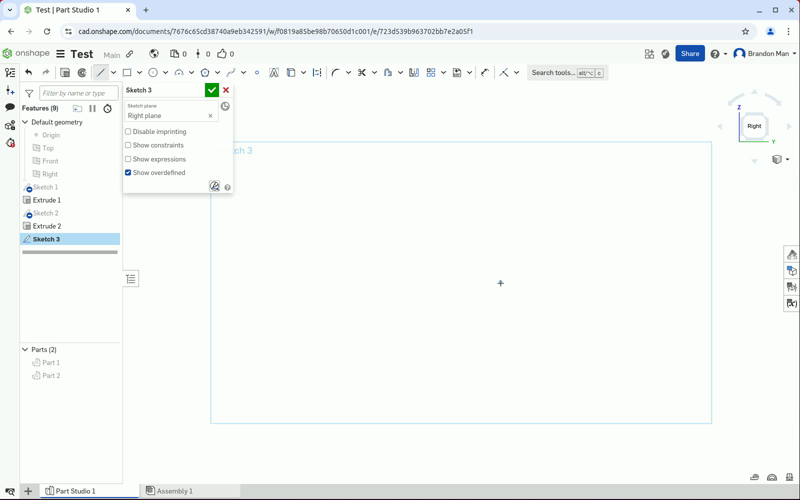
mouse_move(530, 282)
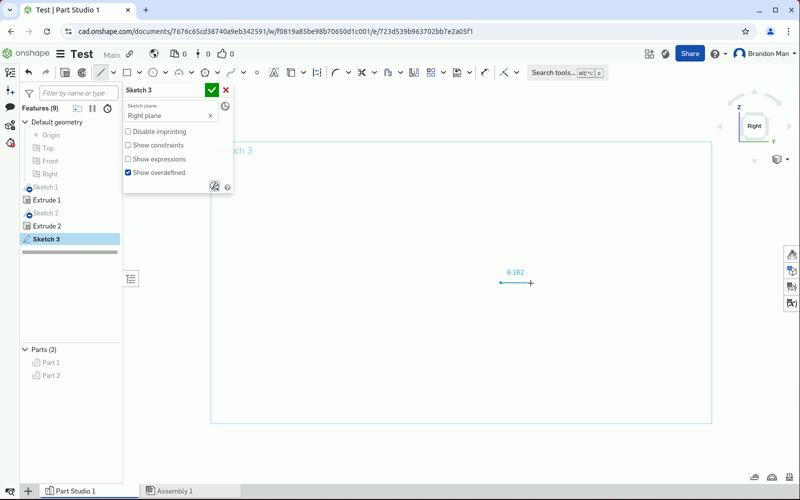
mouse_move(508, 282)
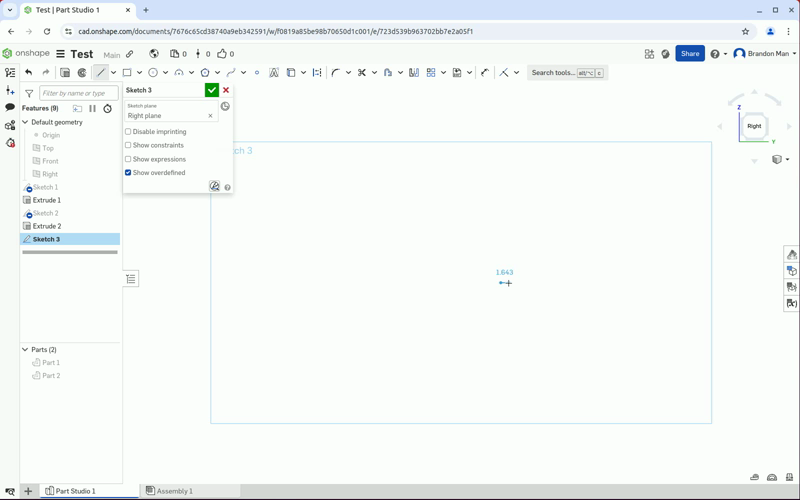
click(508, 282)
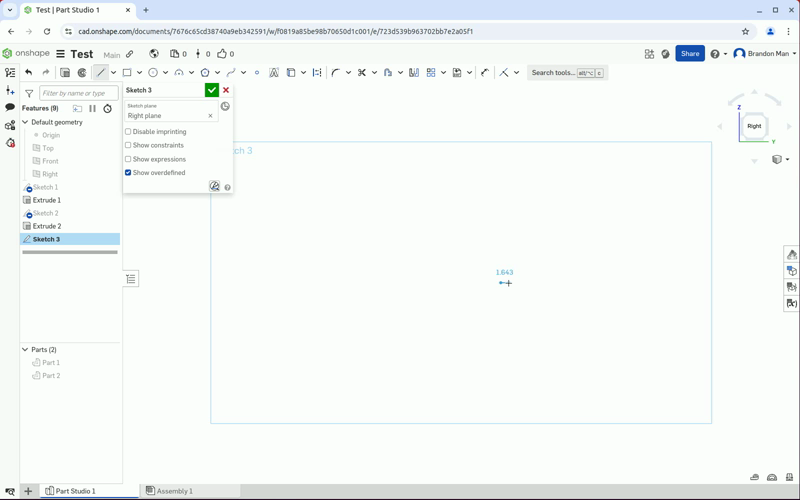
key_up(shift)
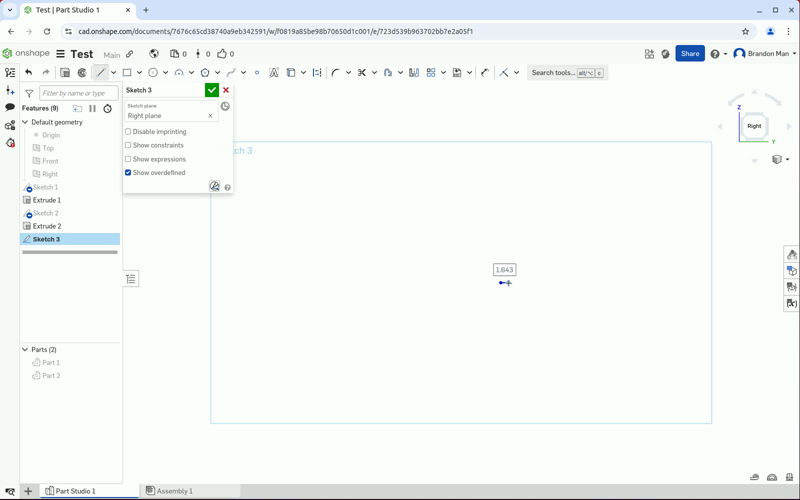
key_down(shift)
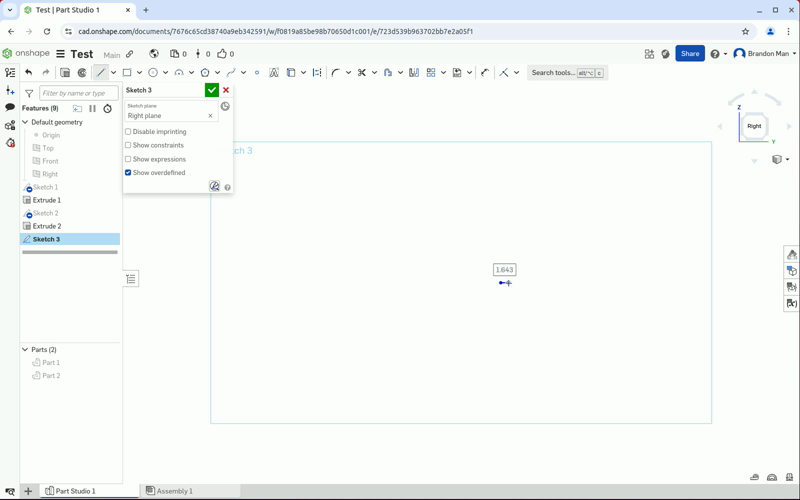
mouse_move(538, 282)
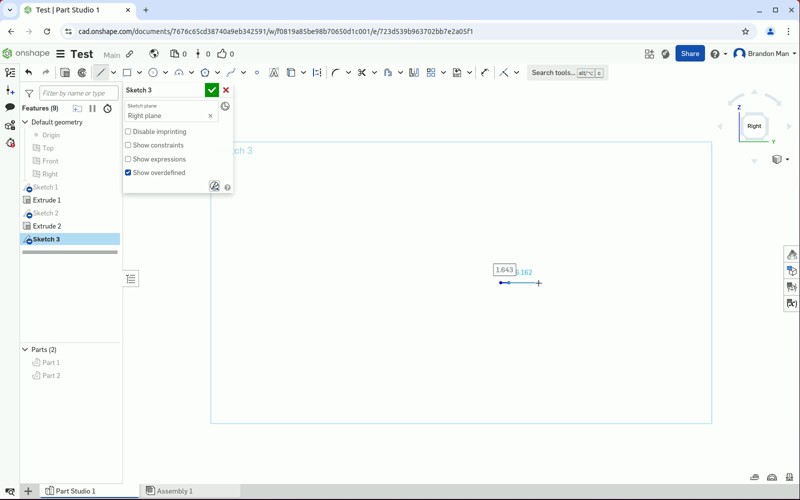
mouse_move(508, 270)
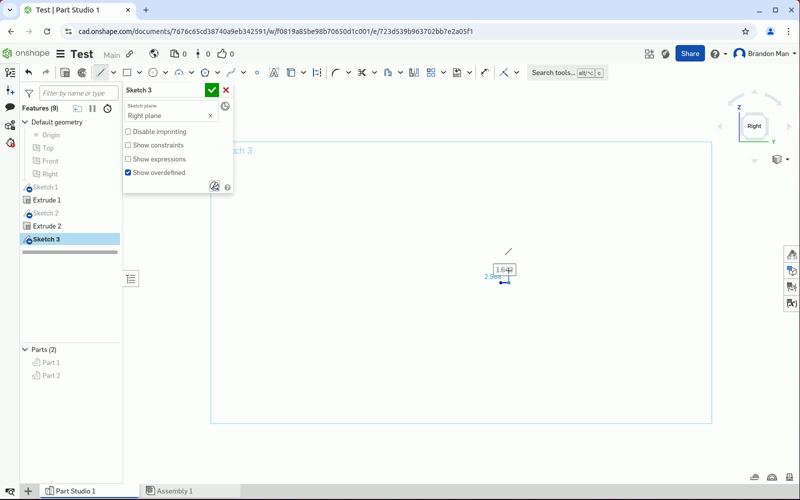
click(508, 270)
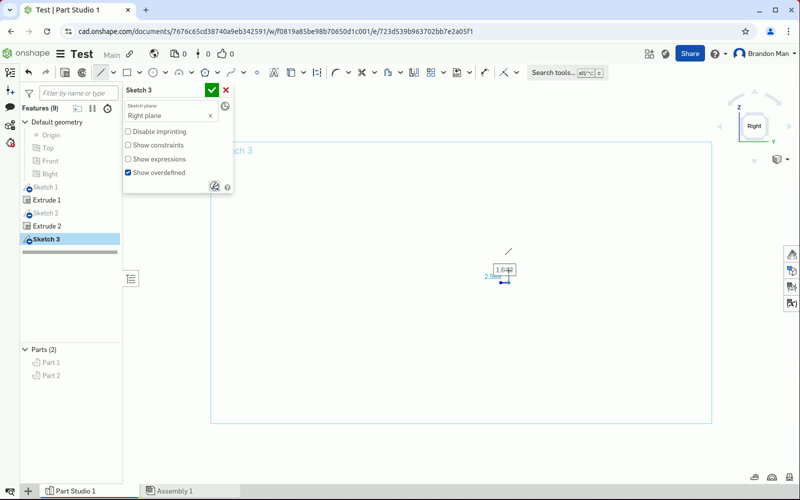
key_up(shift)
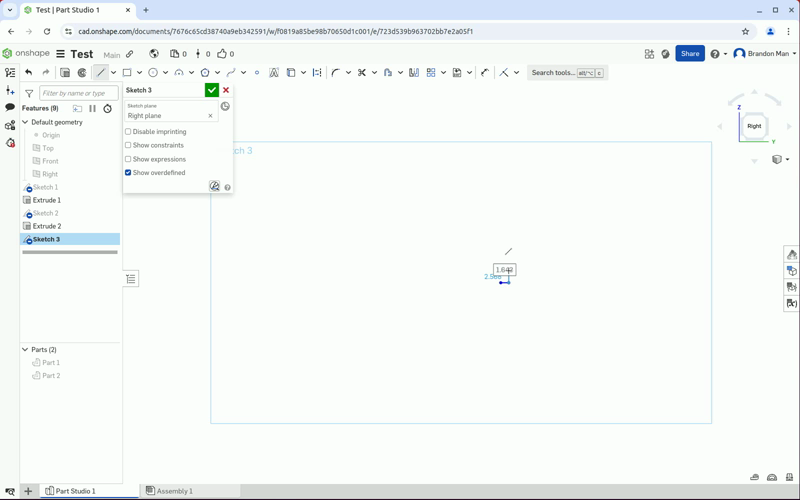
key_down(shift)
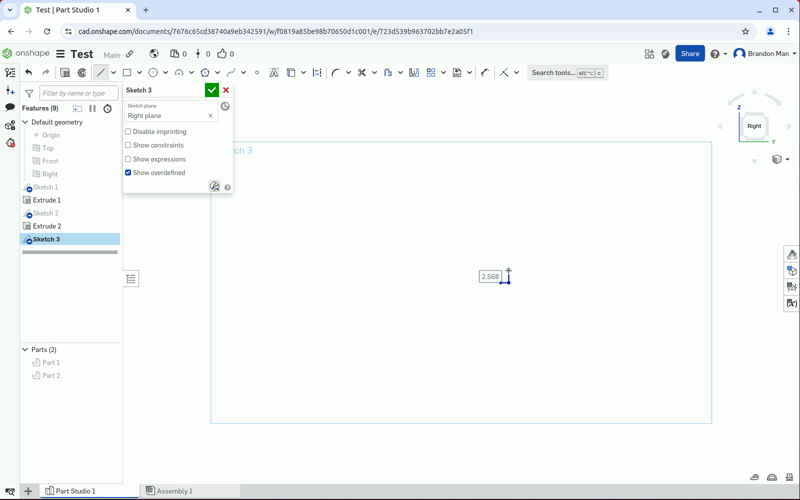
mouse_move(538, 270)
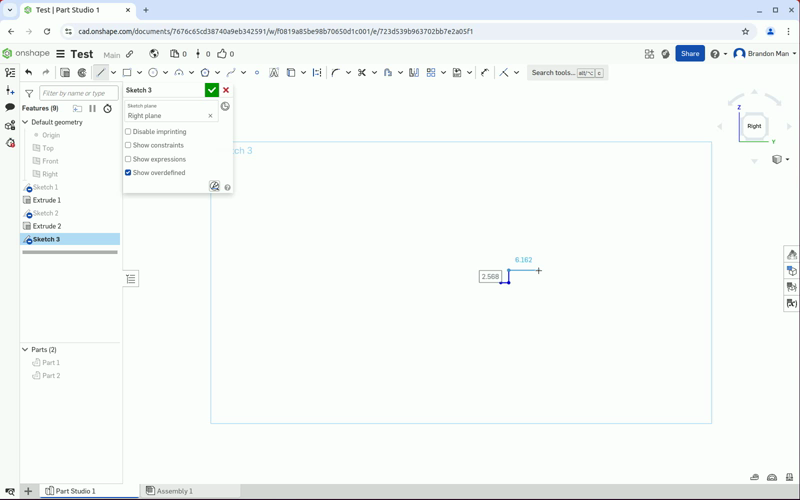
mouse_move(500, 270)
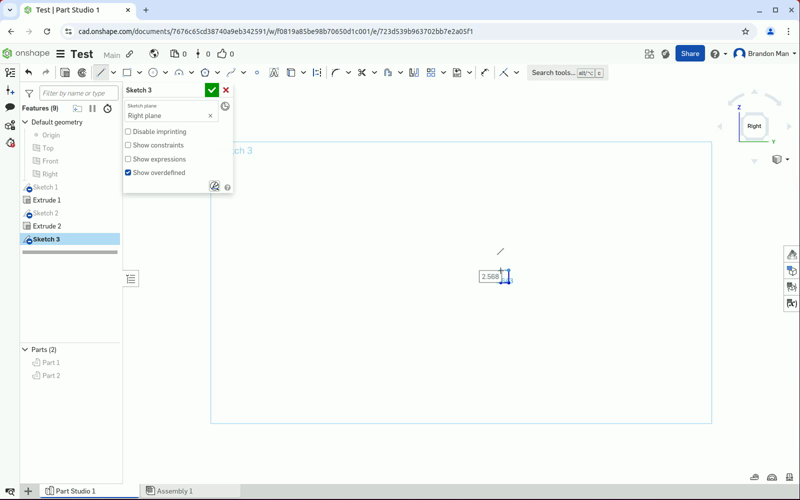
click(500, 270)
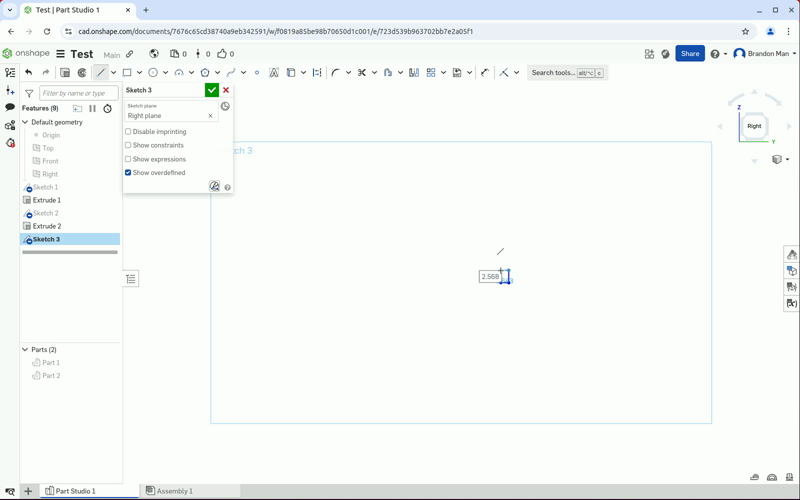
key_up(shift)
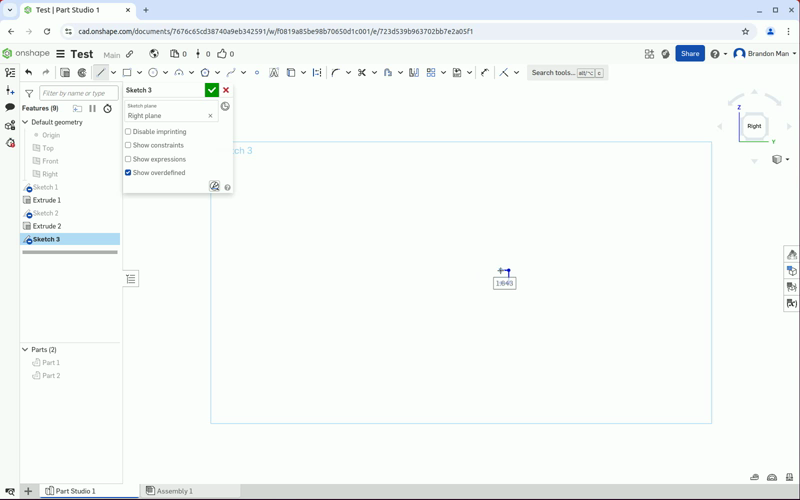
mouse_move(530, 270)
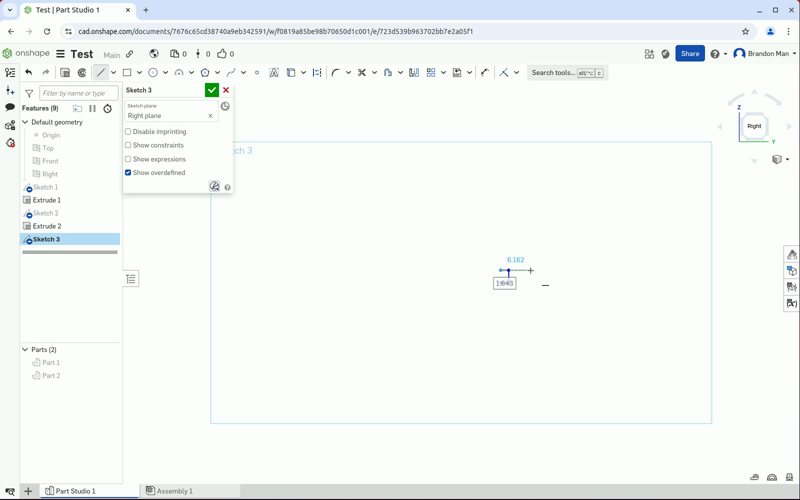
key_down(shift)
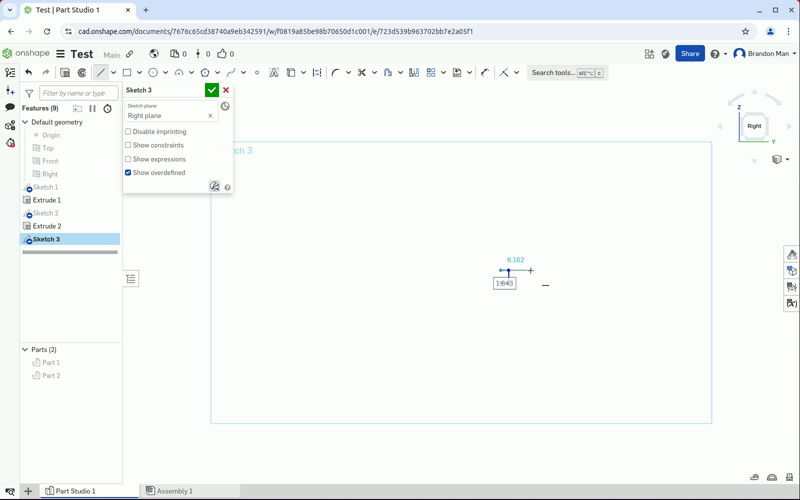
mouse_move(500, 282)
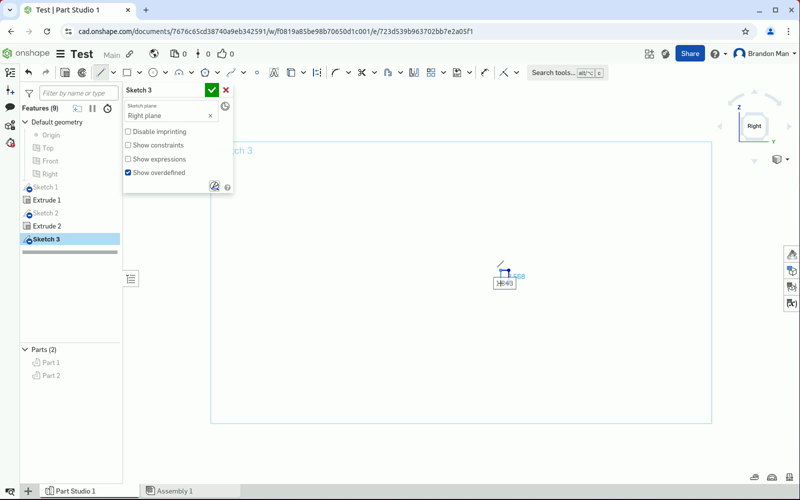
key_up(shift)
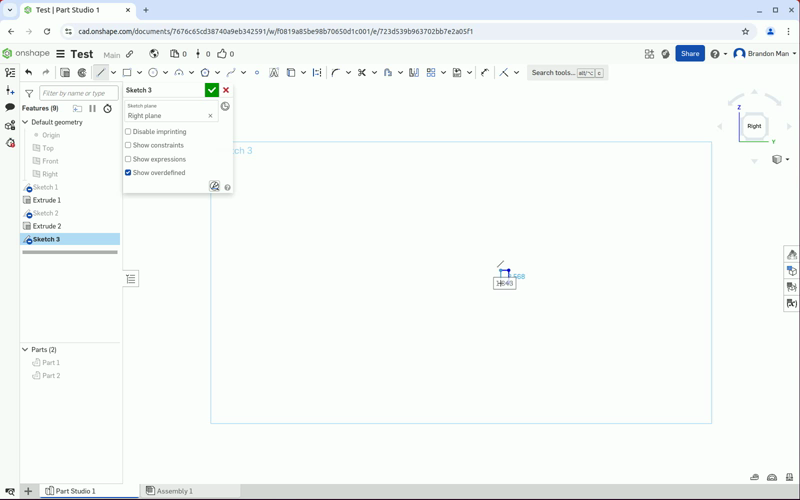
click(500, 282)
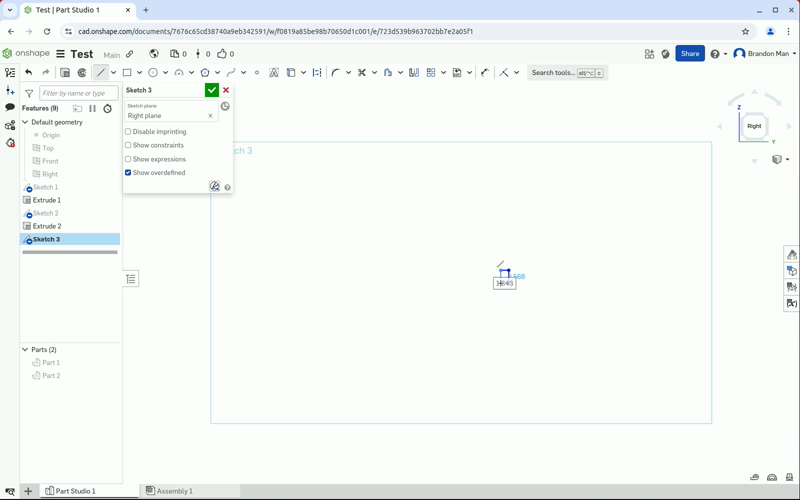
key(esc)
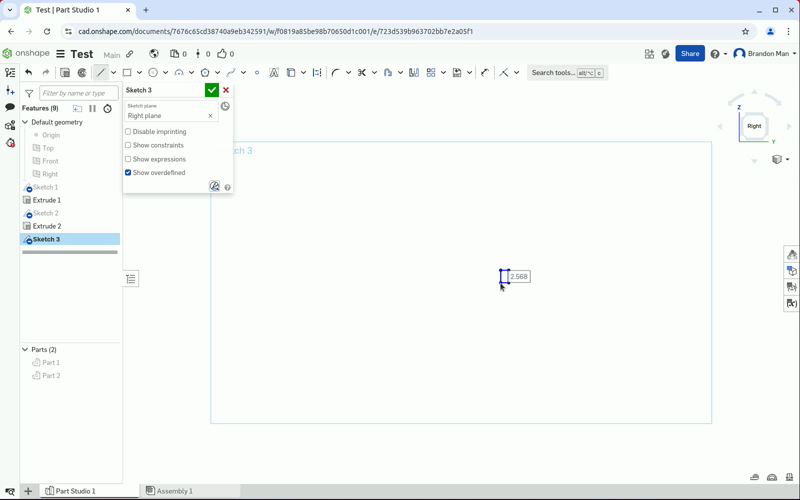
mouse_move(501, 272)
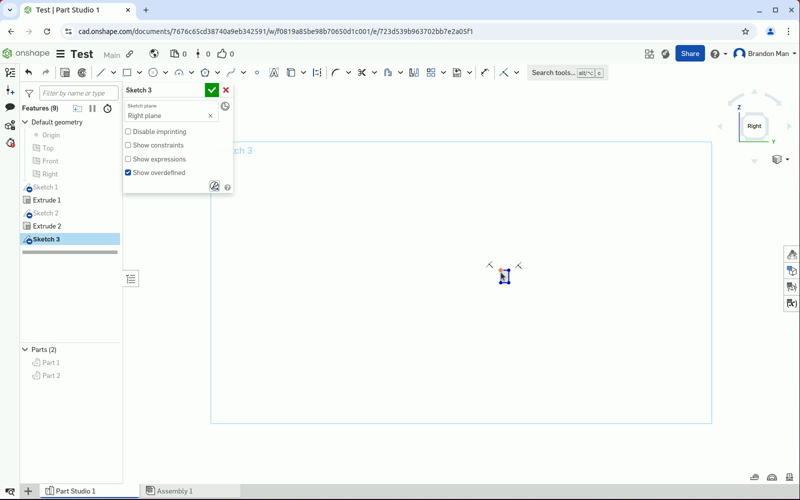
scroll(6)
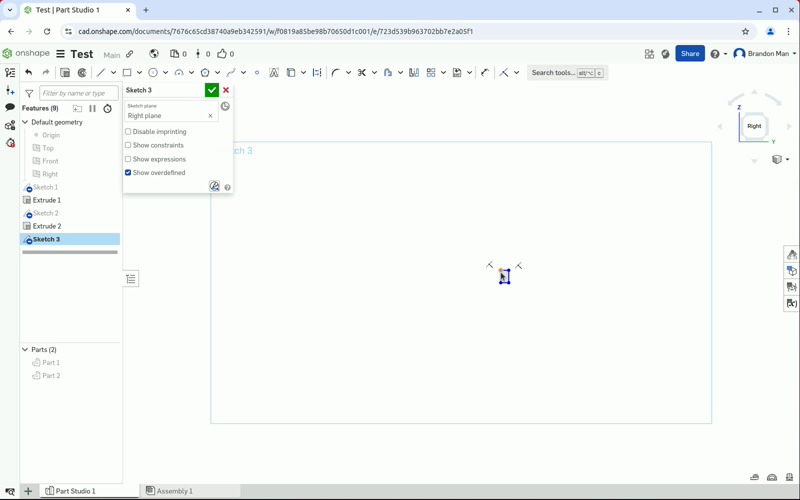
scroll(6)
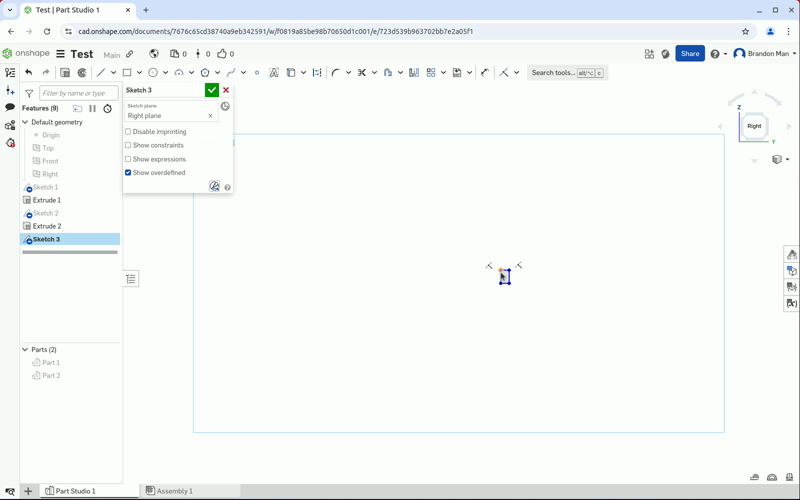
scroll(6)
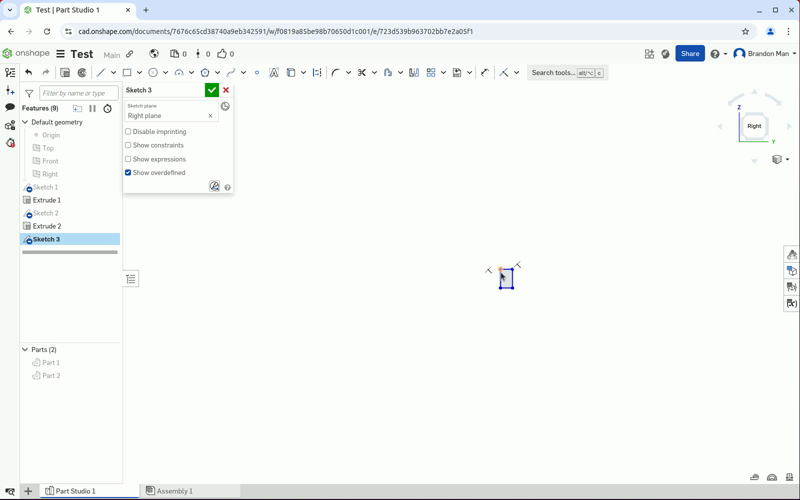
scroll(6)
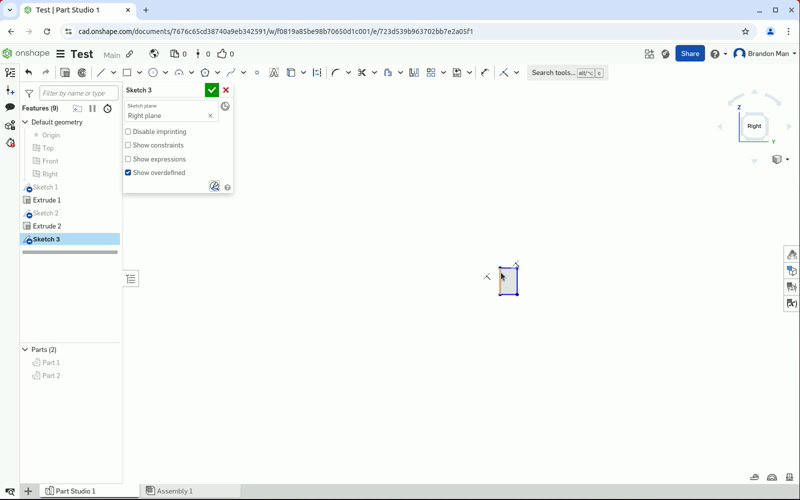
scroll(6)
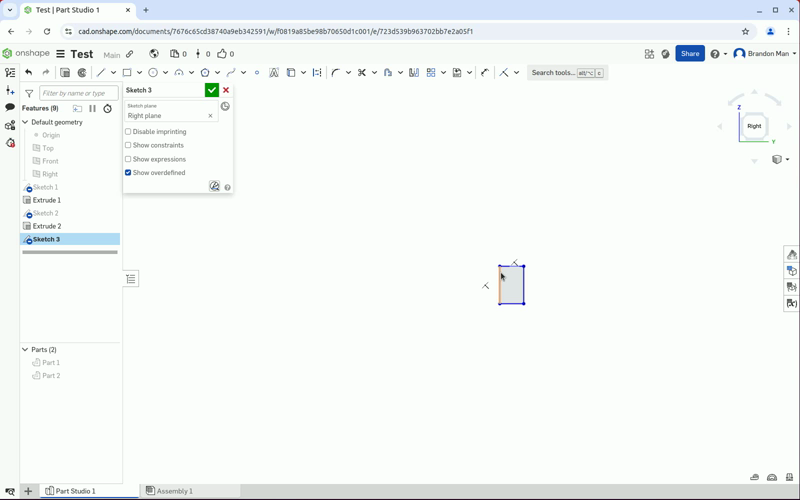
scroll(6)
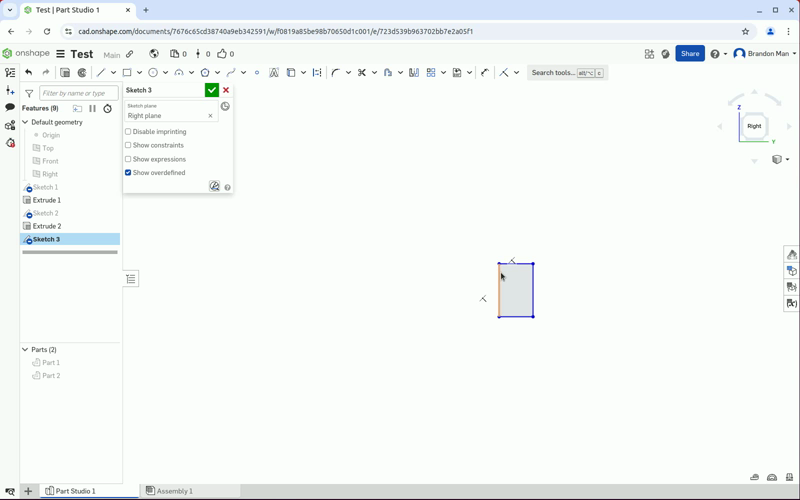
scroll(6)
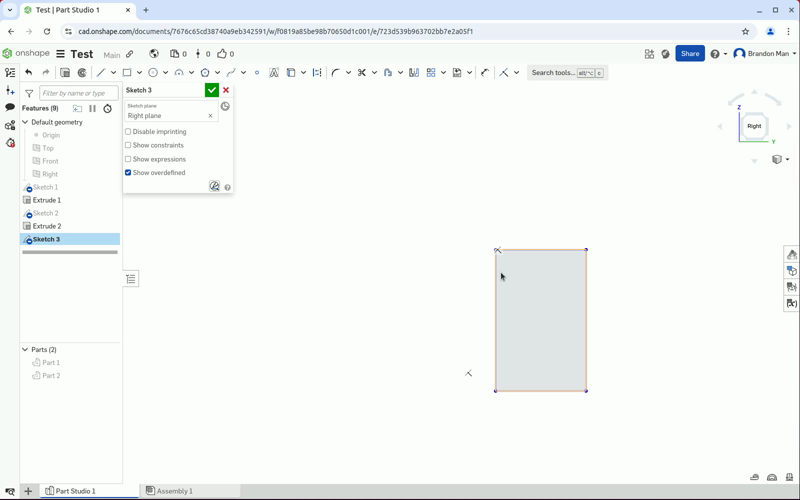
click(501, 272)
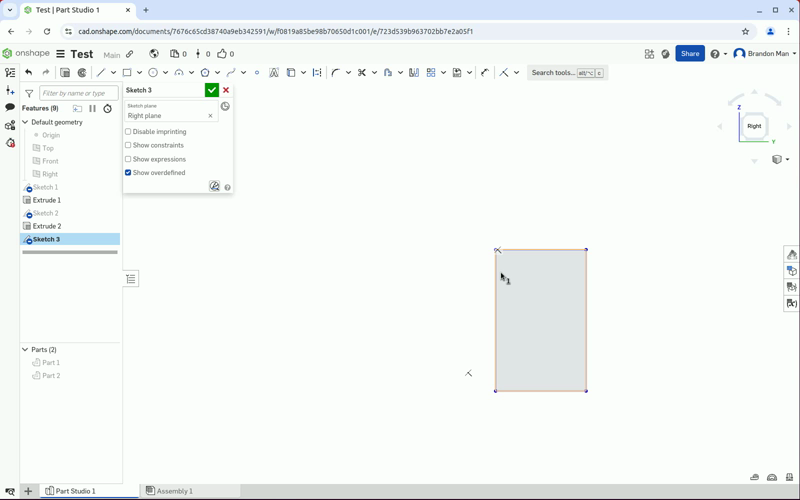
scroll(-6)
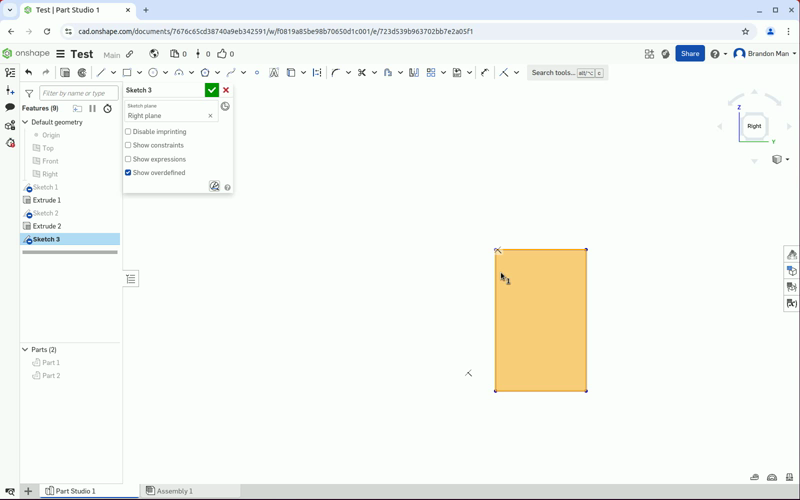
scroll(-6)
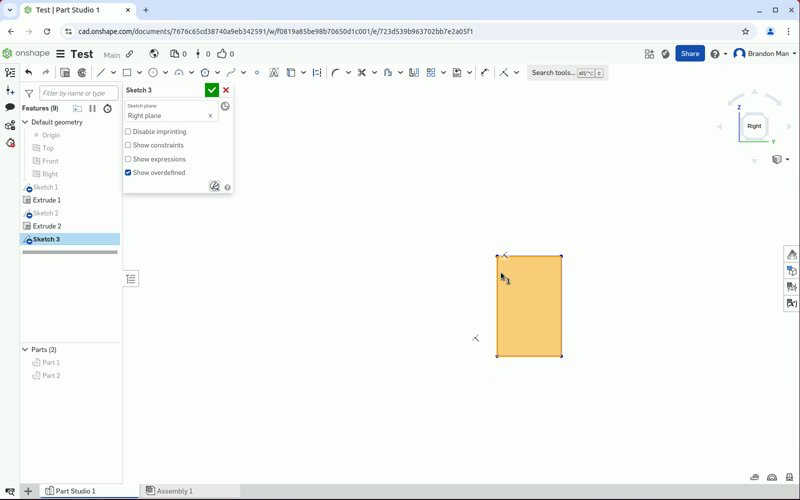
scroll(-6)
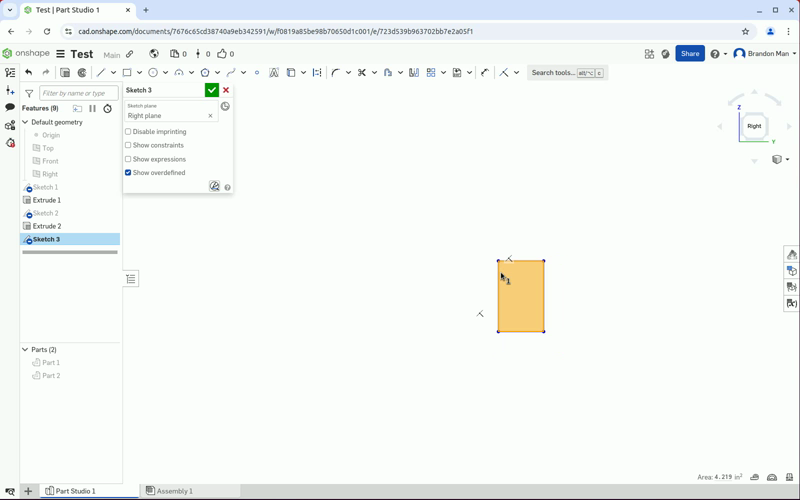
scroll(-6)
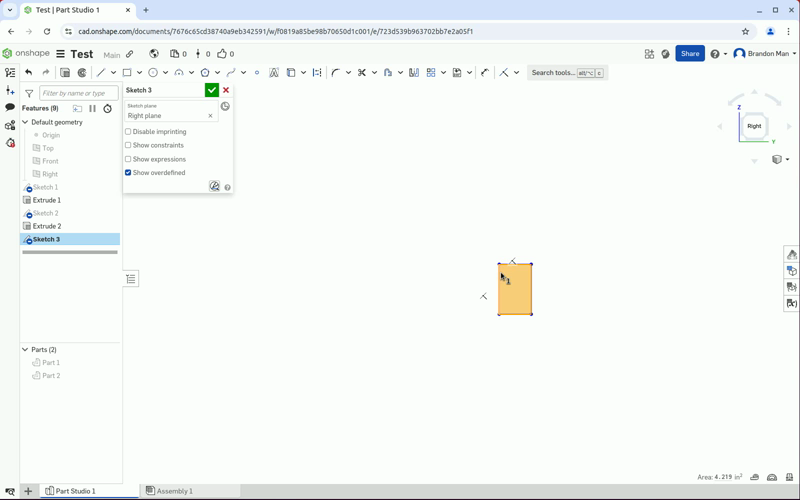
scroll(-6)
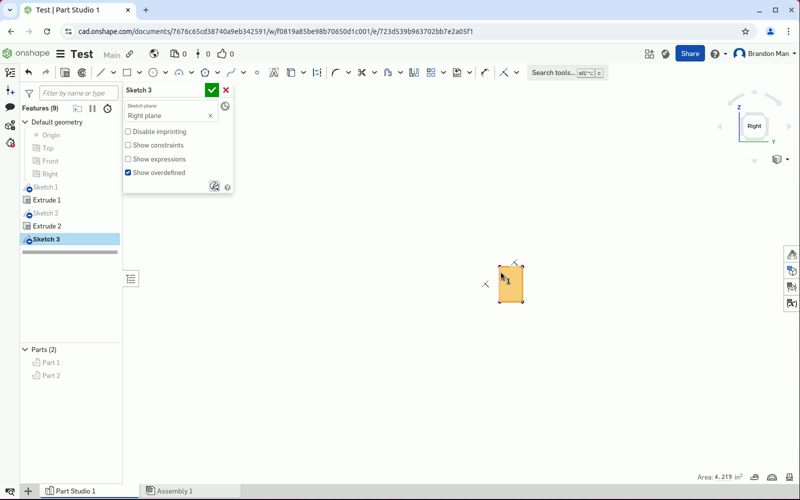
scroll(-6)
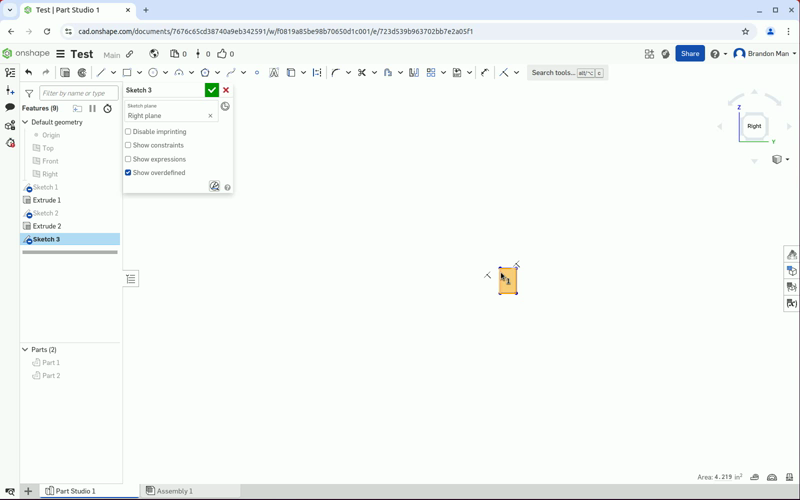
scroll(-6)
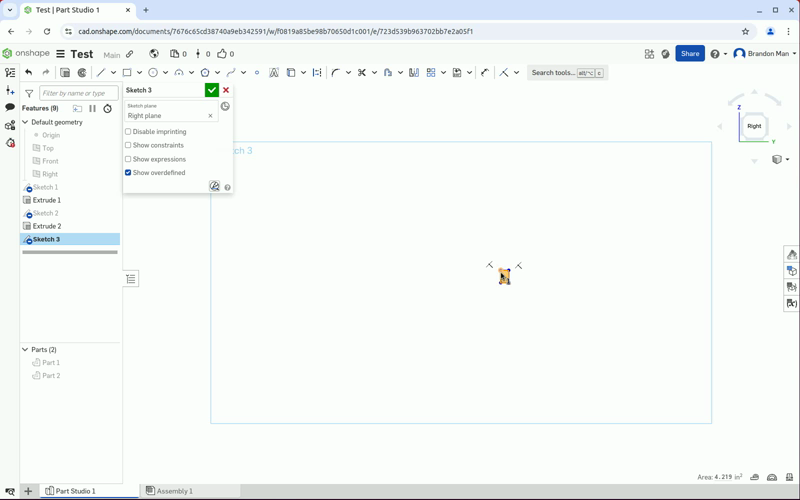
mouse_move(73, 352)
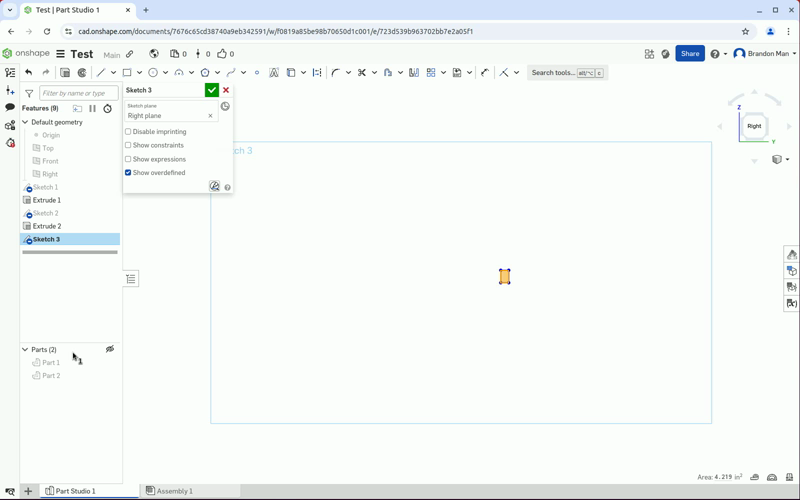
key(shift+y)
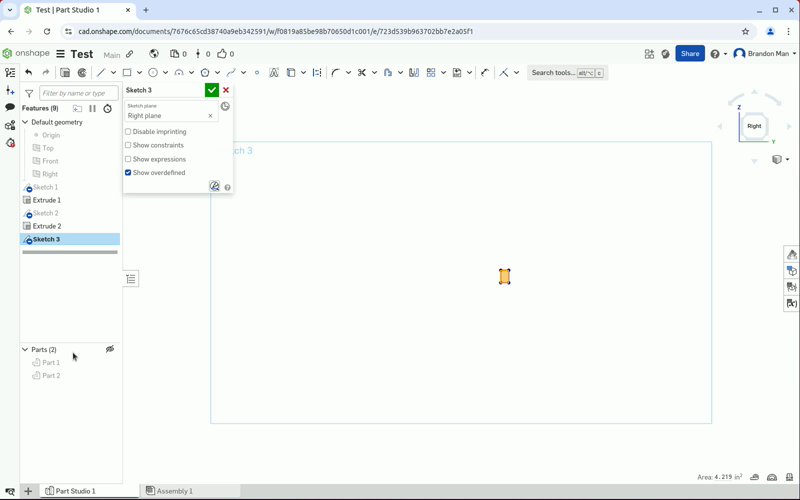
key(shift+e)
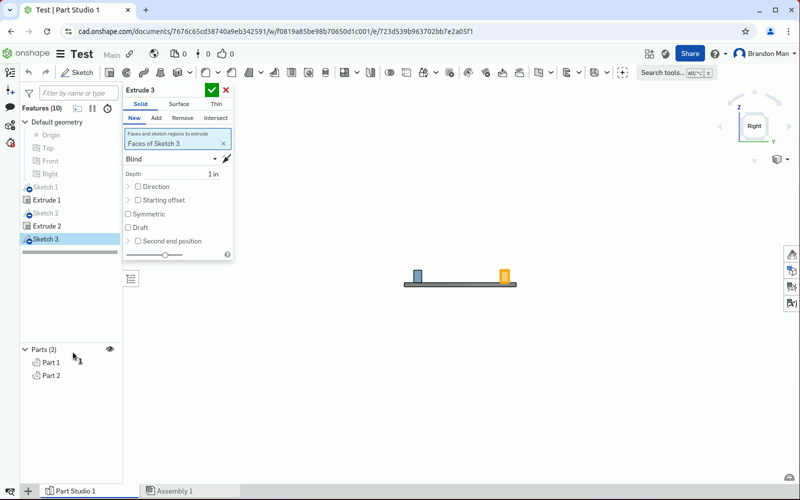
mouse_move(143, 106)
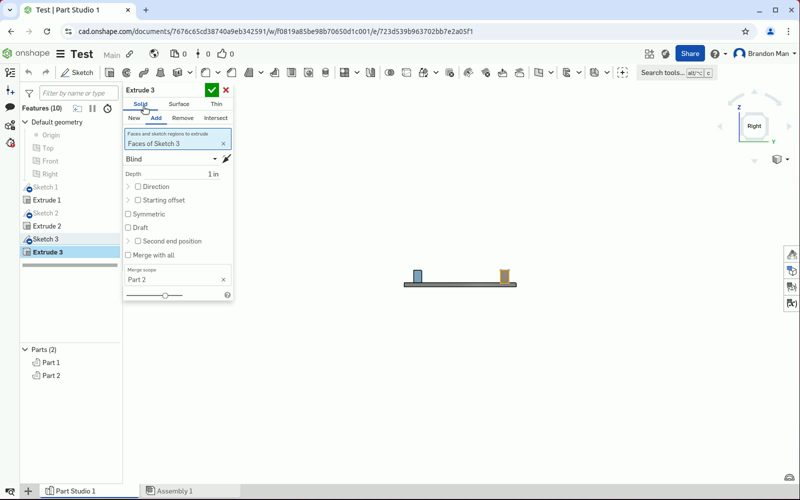
click(143, 106)
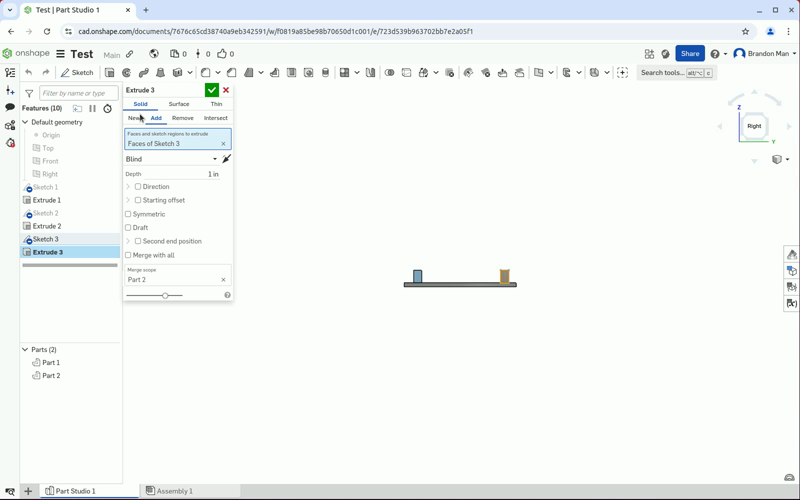
mouse_move(137, 120)
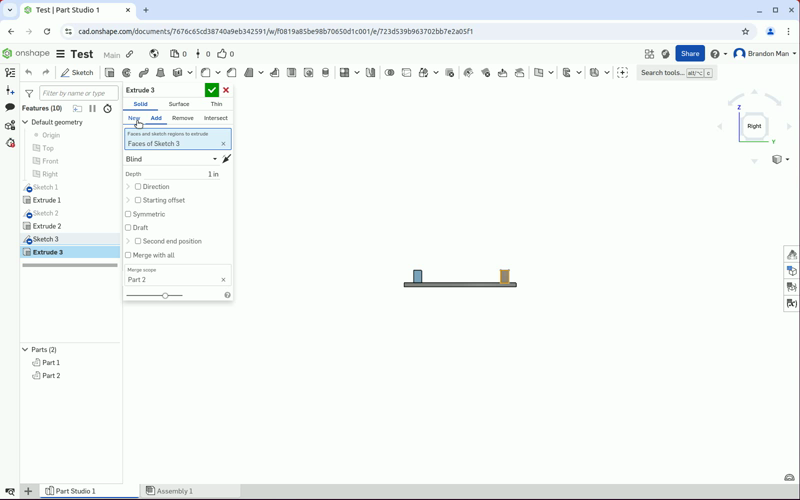
click(137, 120)
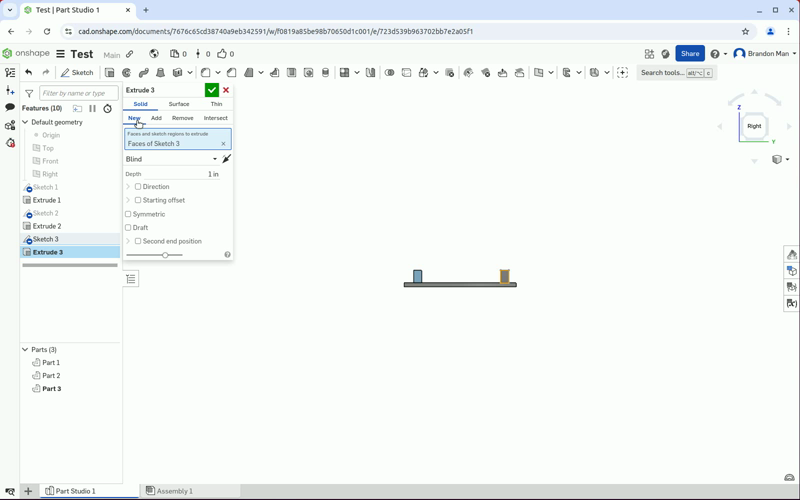
key(tab, 4)
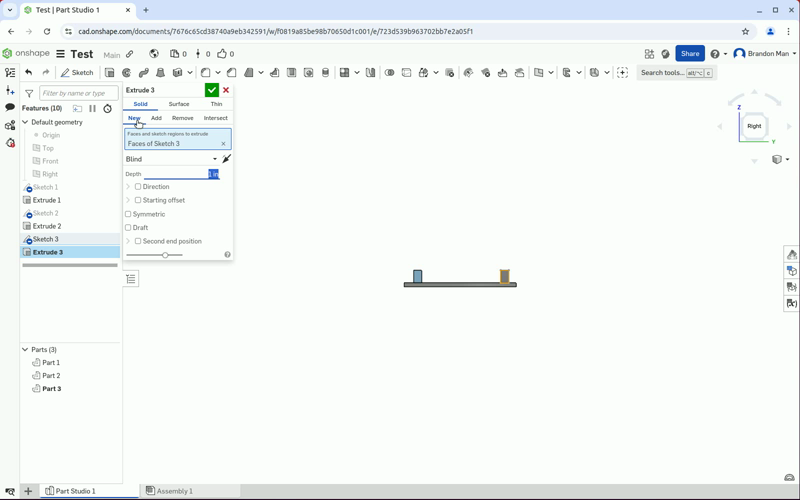
text(46.216)
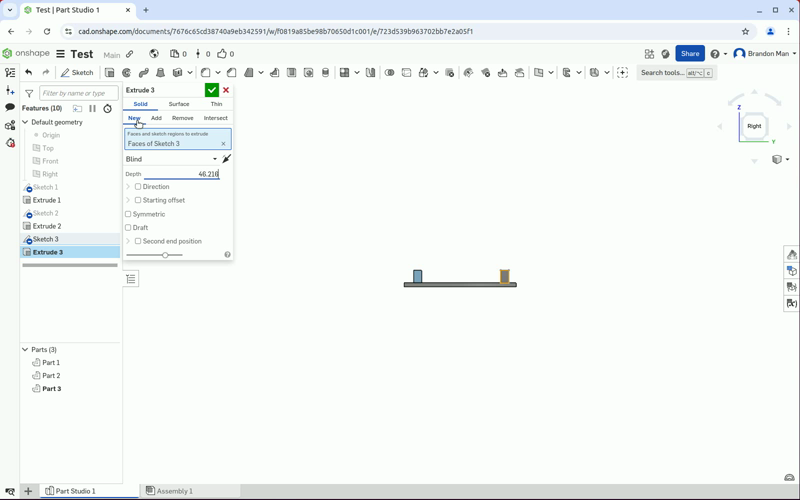
key(tab, 3)
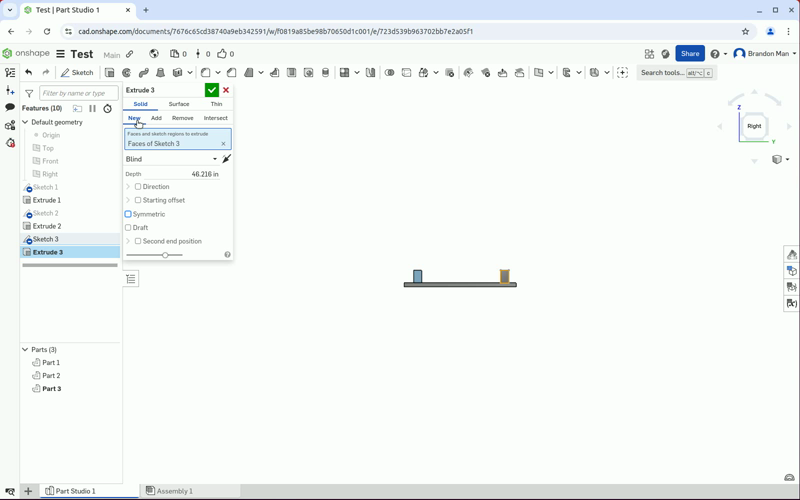
key(space)
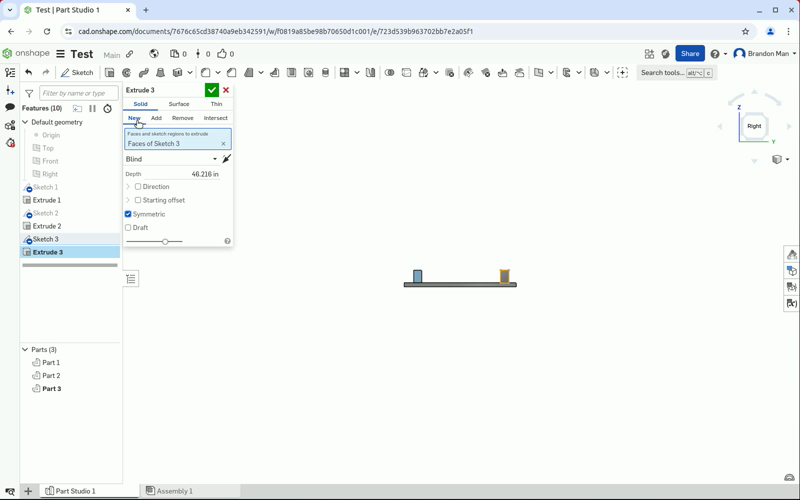
key(enter)
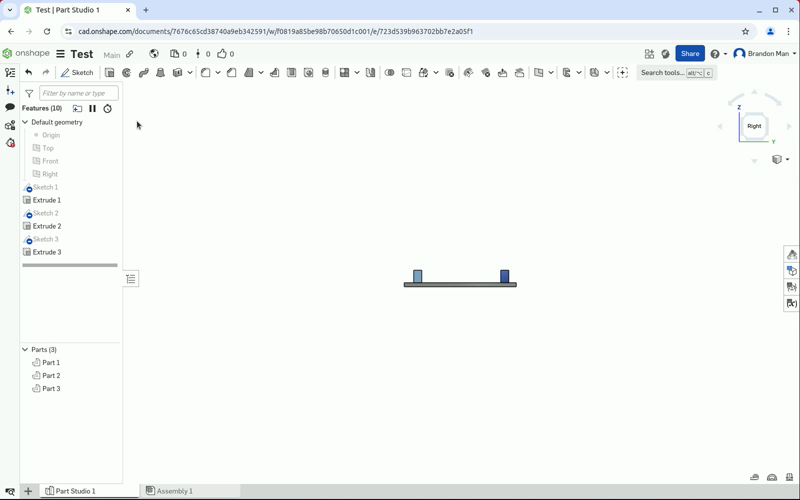
key(shift+h)
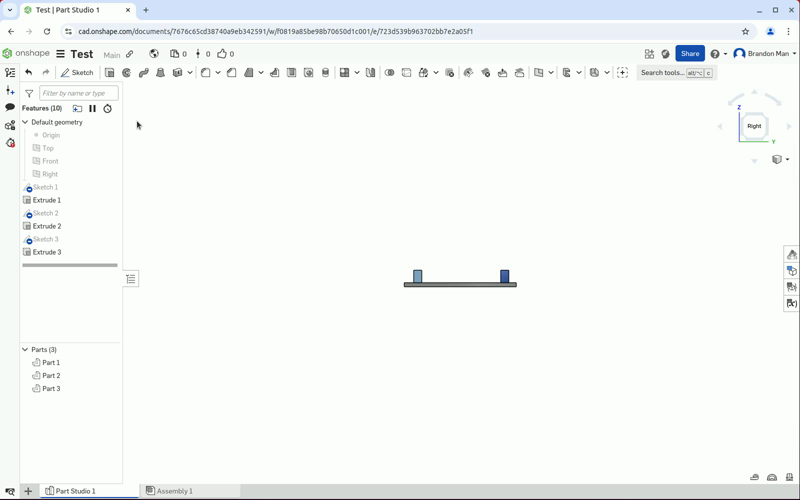
key(shift+h)
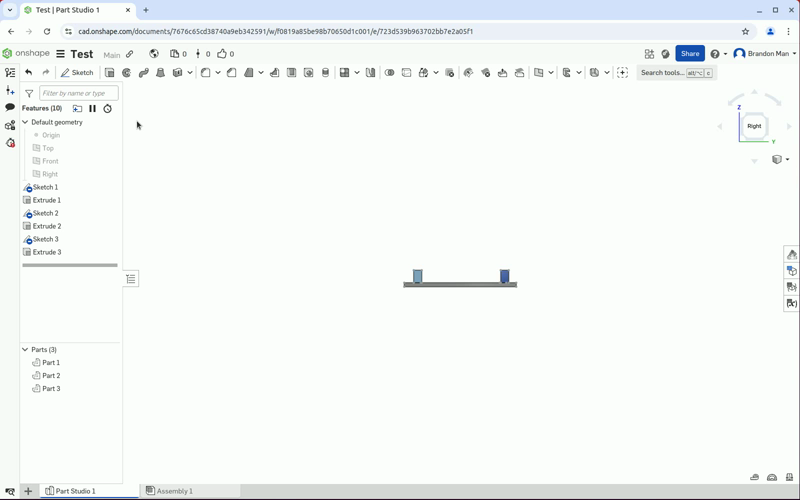
key(shift+7)
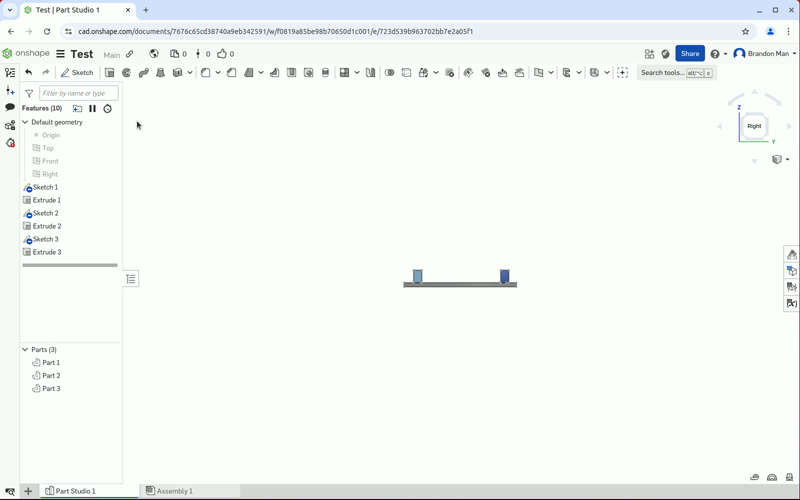
key(right, 2)
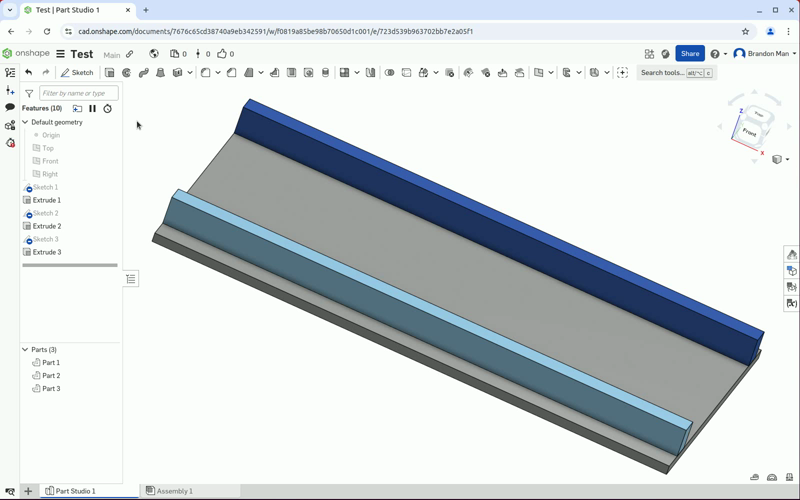
key(down, 2)
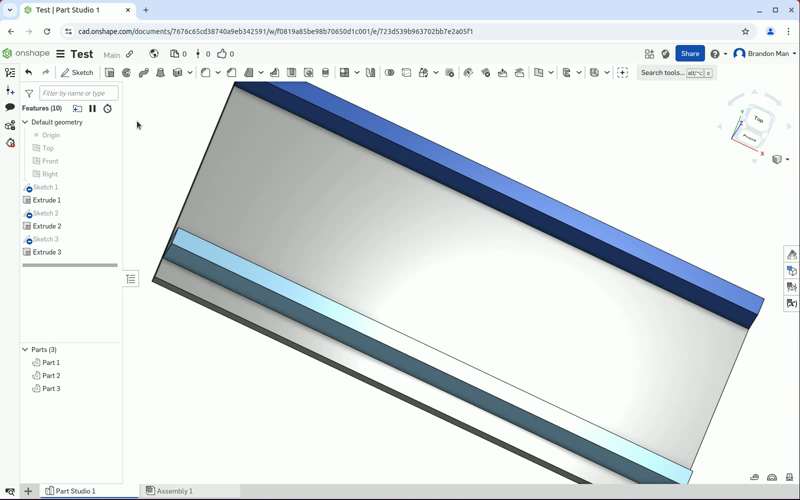
key(up, 2)
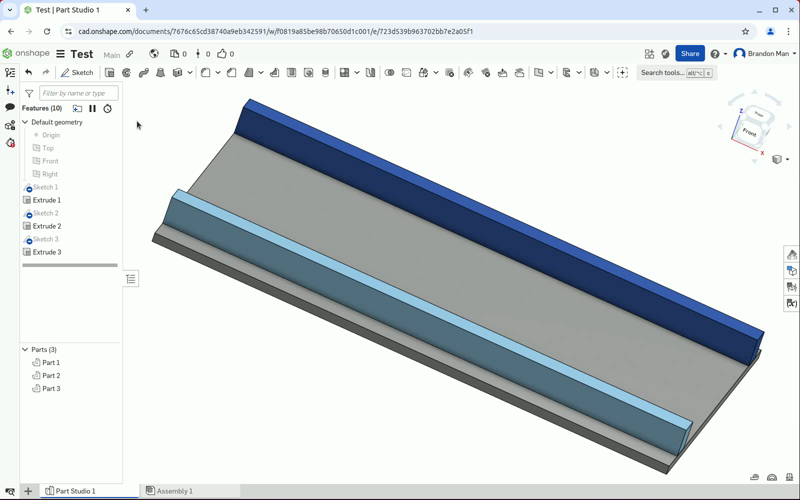
key(left, 2)
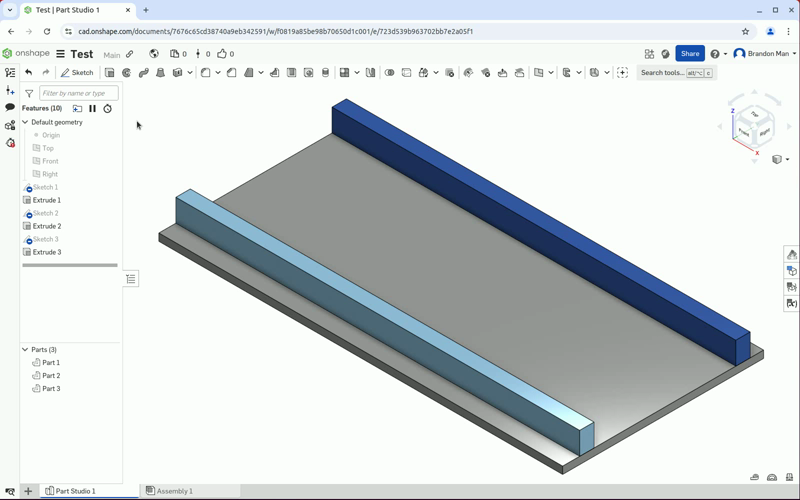
mouse_move(73, 189)
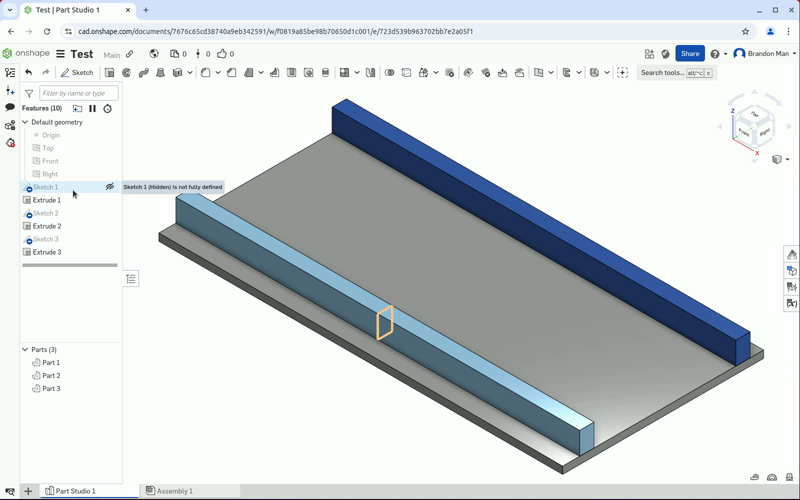
click(73, 189)